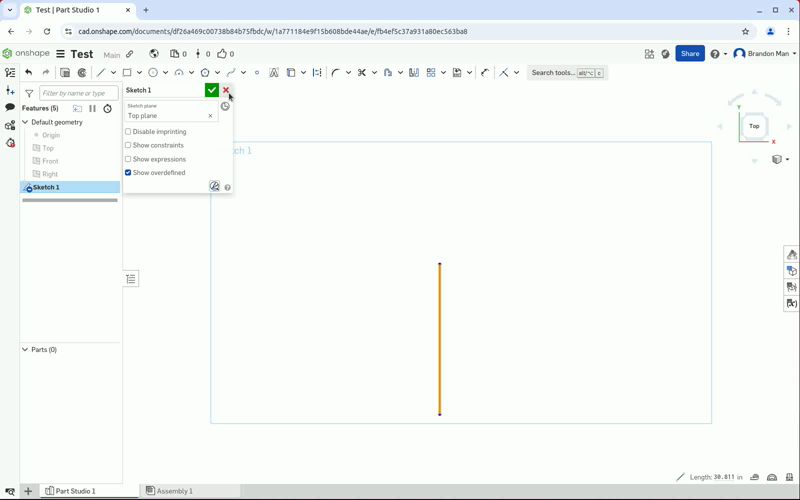
key(shift+h)
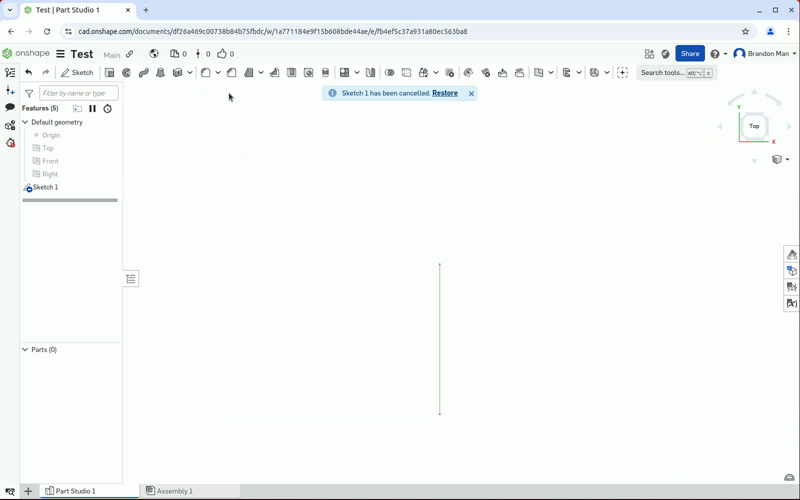
key(shift+s)
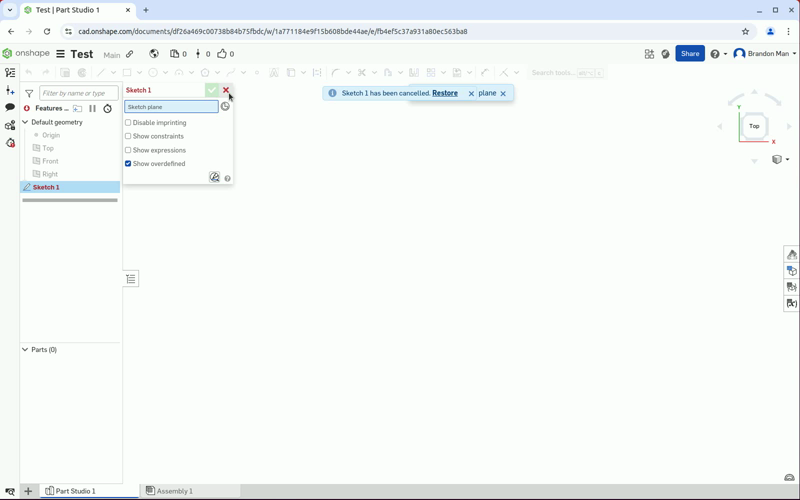
mouse_move(73, 150)
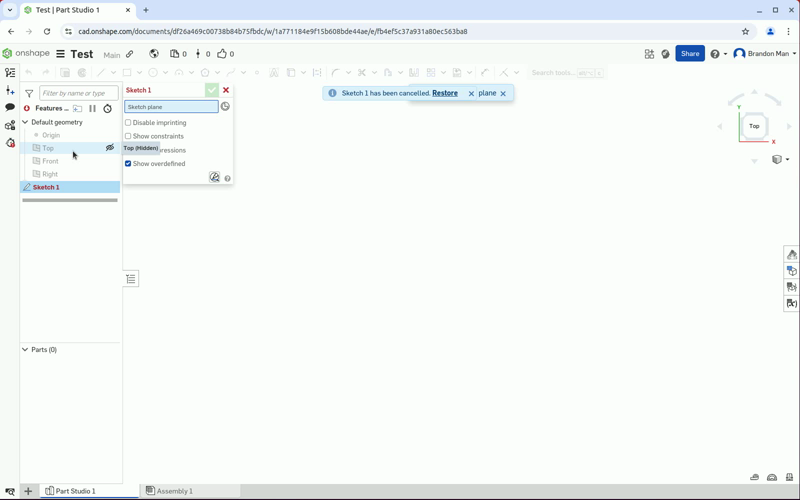
click(73, 150)
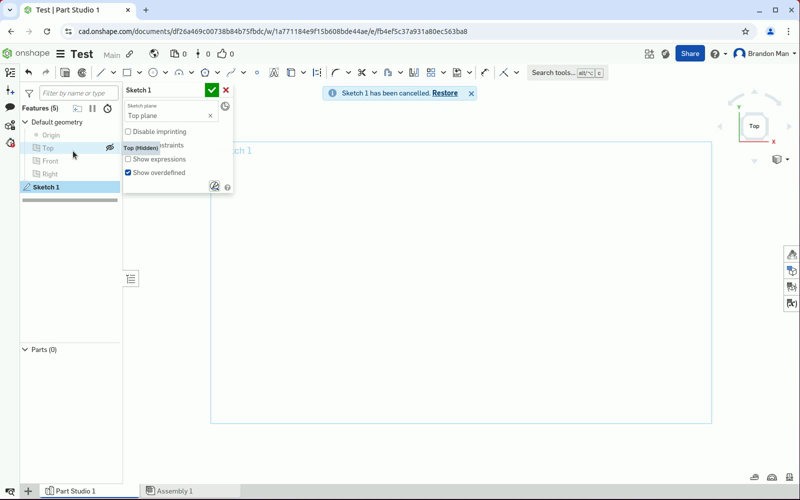
mouse_move(73, 352)
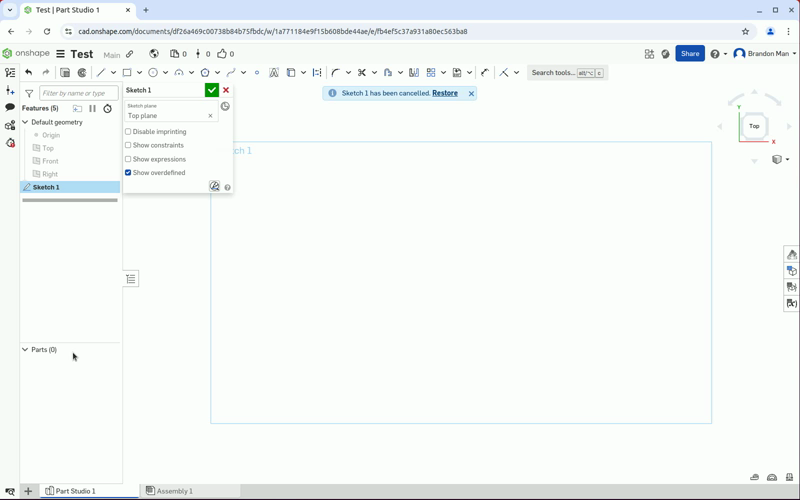
key(y)
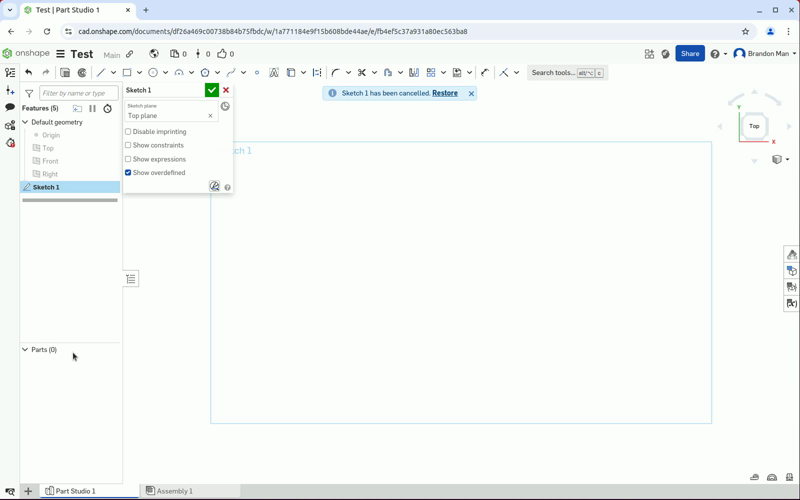
key(l)
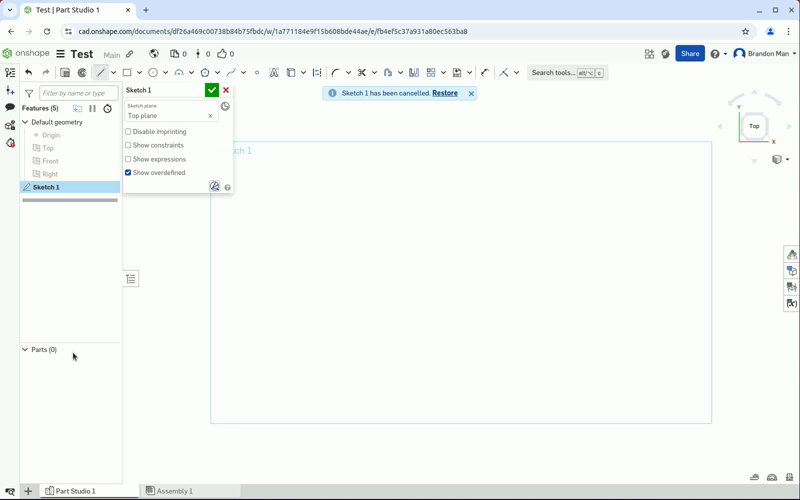
key_down(shift)
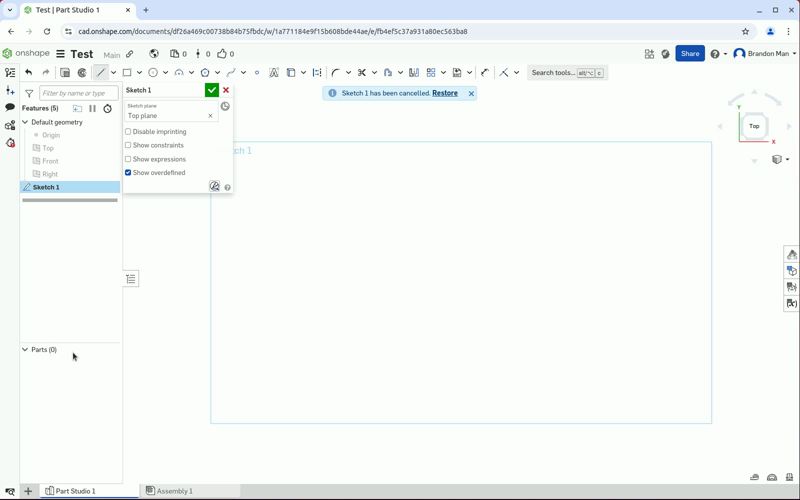
mouse_move(545, 333)
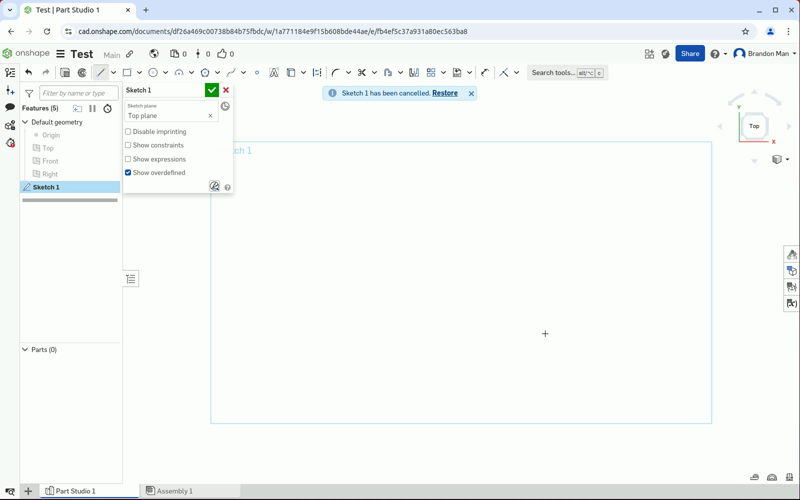
click(545, 333)
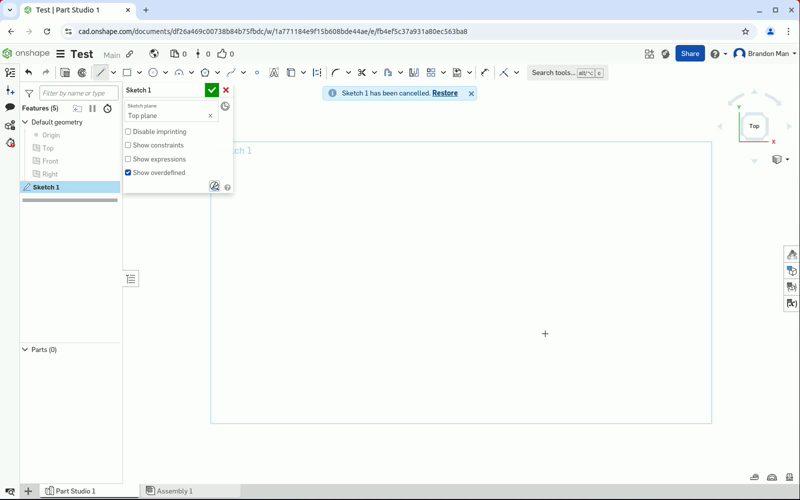
key_up(shift)
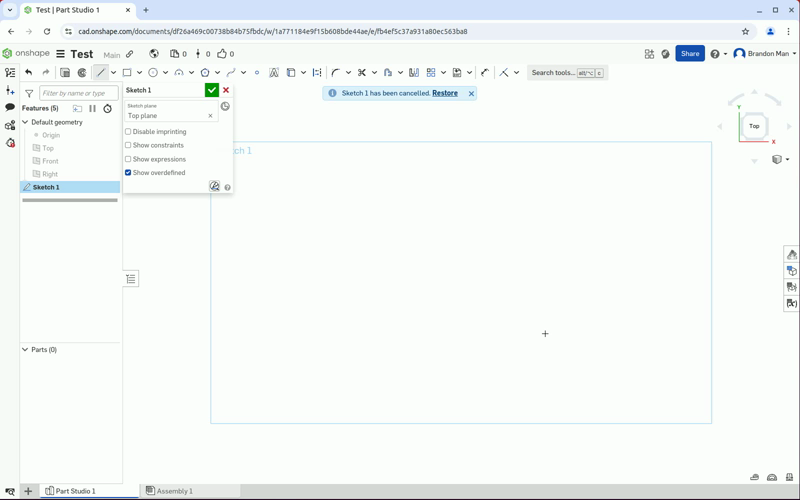
key_down(shift)
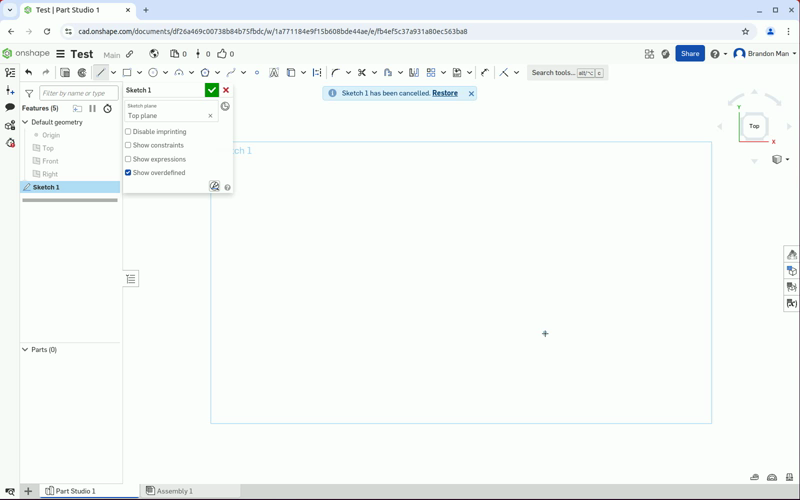
mouse_move(545, 231)
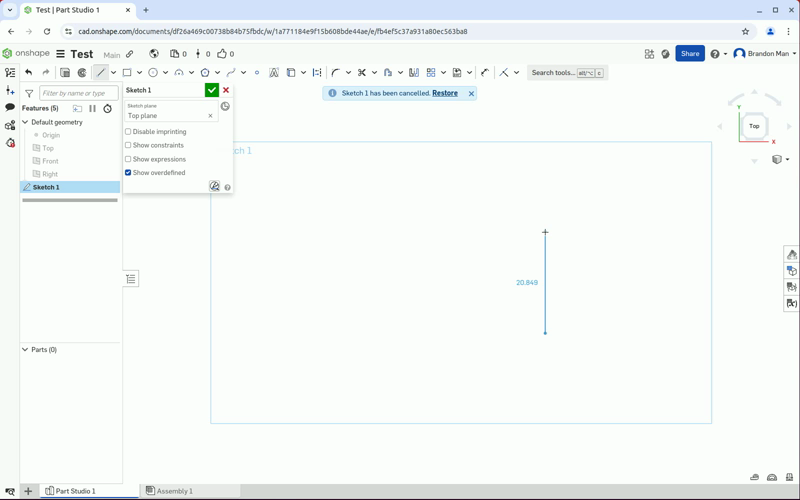
click(545, 231)
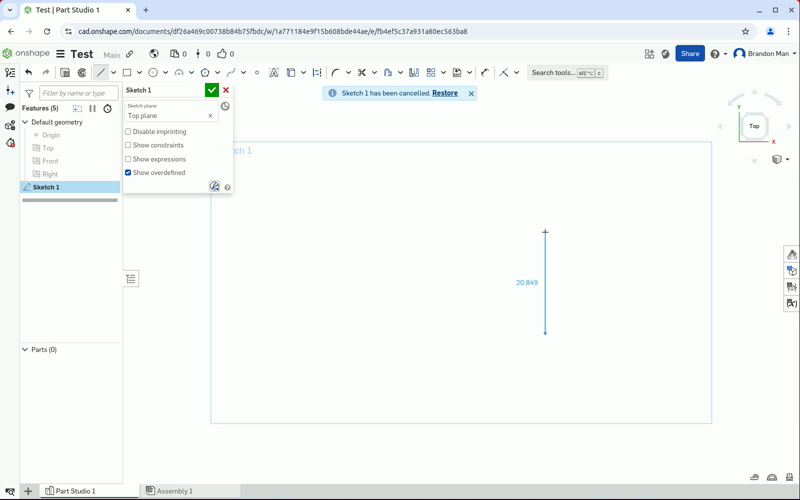
key_up(shift)
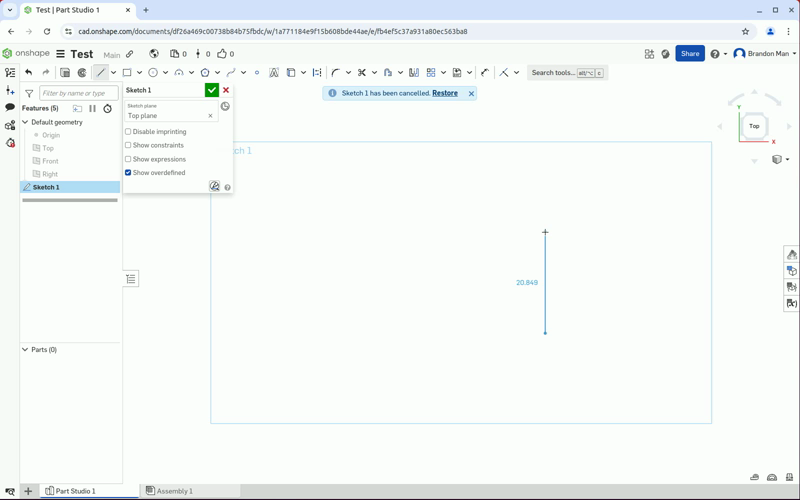
key(esc)
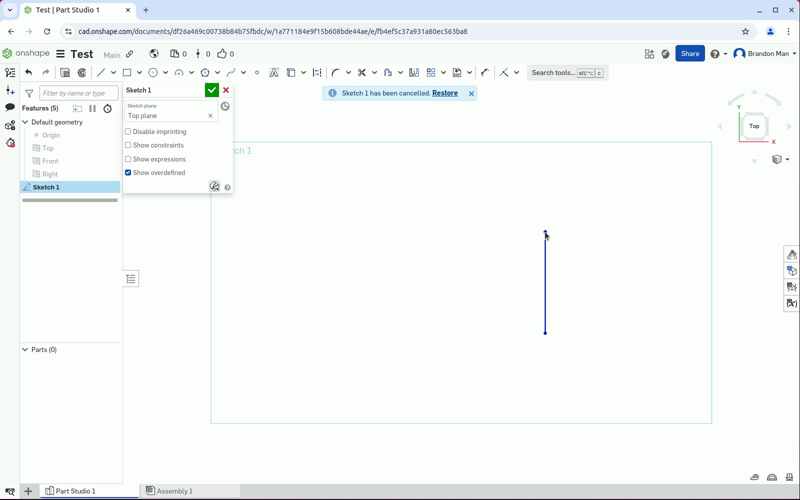
key(a)
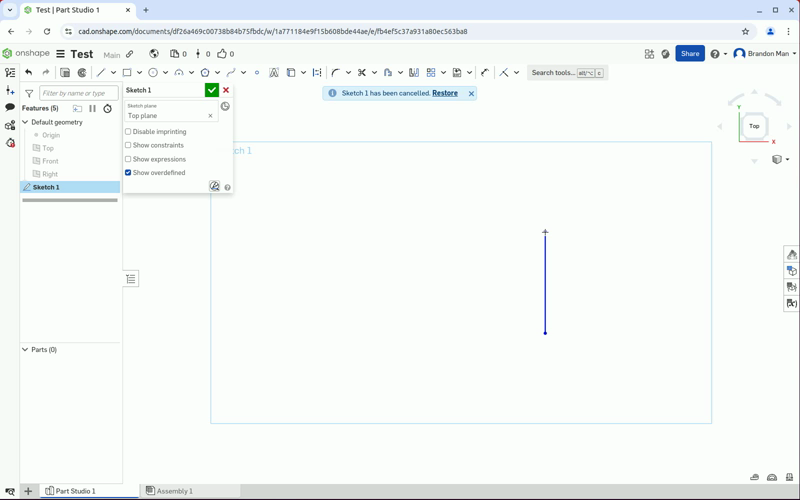
mouse_move(545, 231)
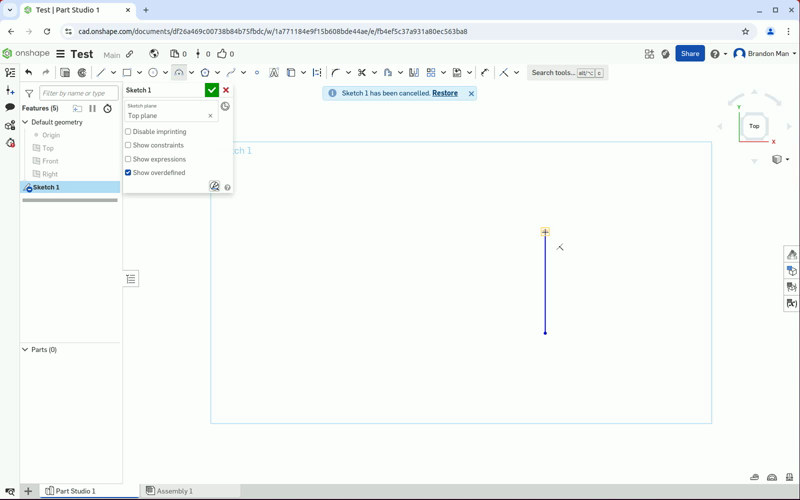
click(545, 231)
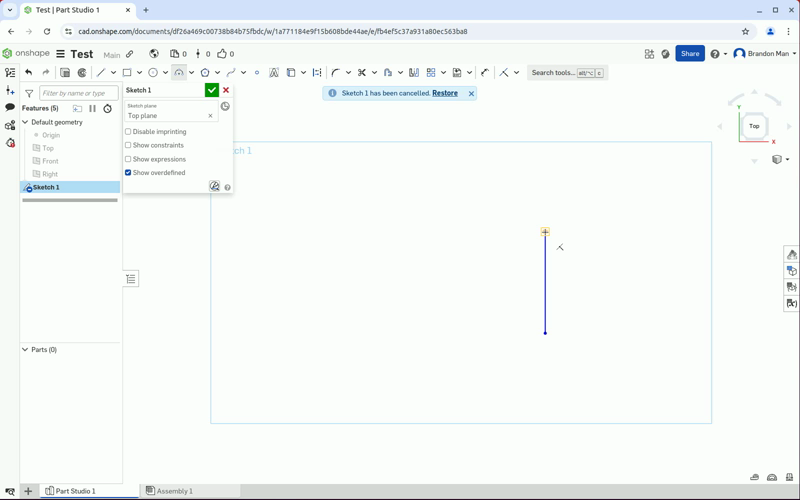
mouse_move(545, 333)
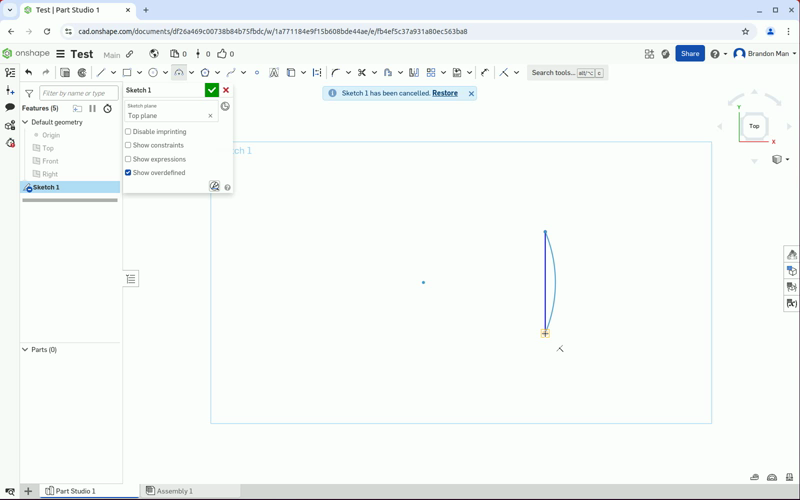
click(545, 333)
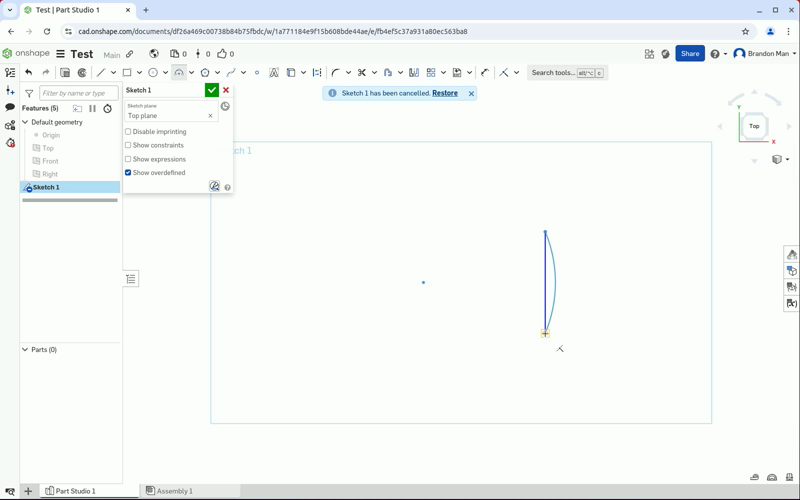
key_down(shift)
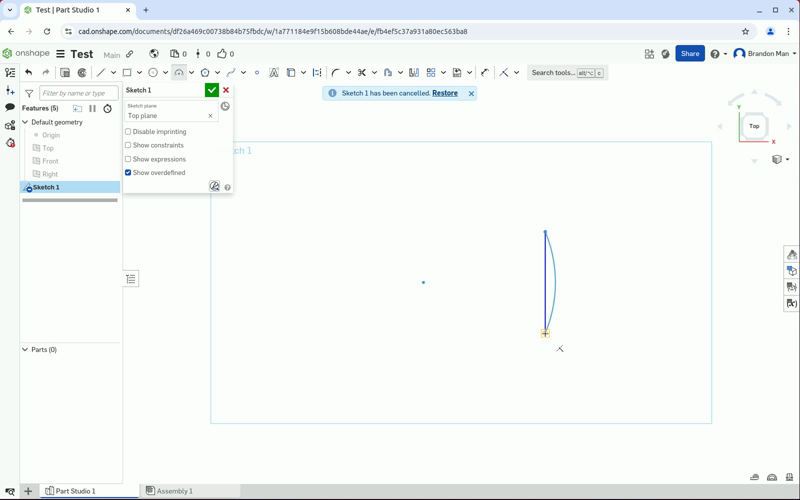
mouse_move(361, 282)
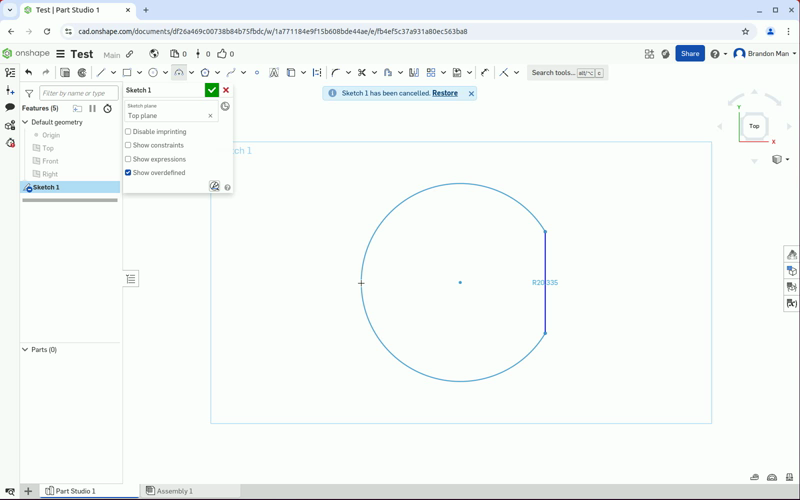
click(361, 282)
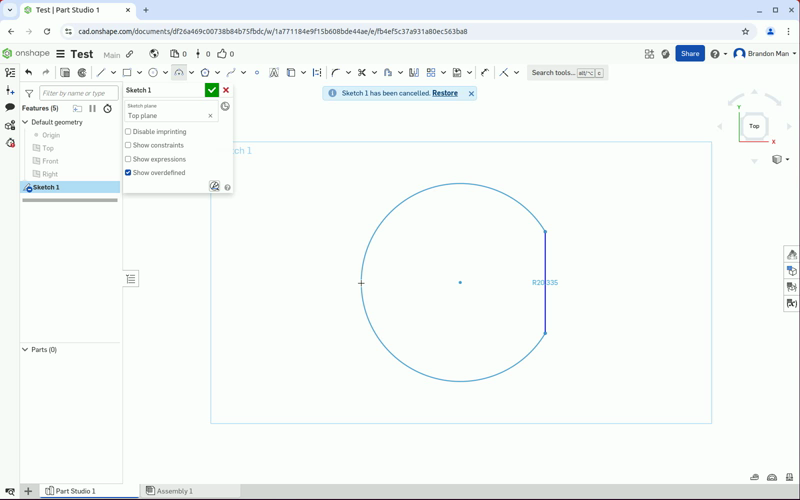
key_up(shift)
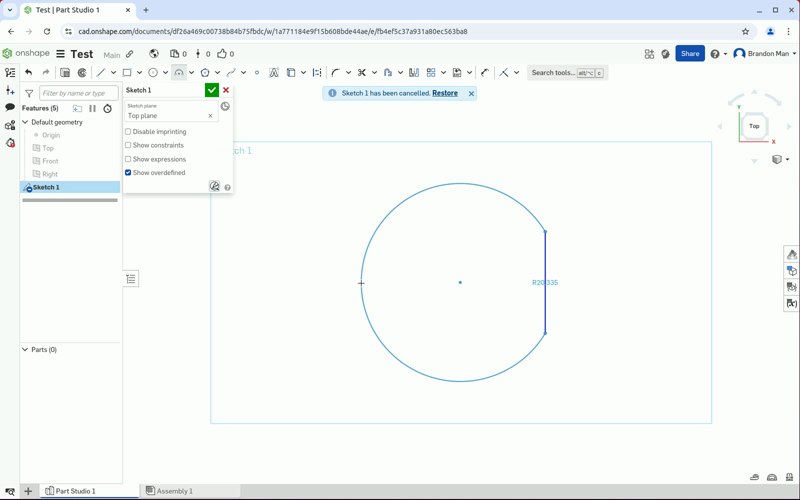
key(esc)
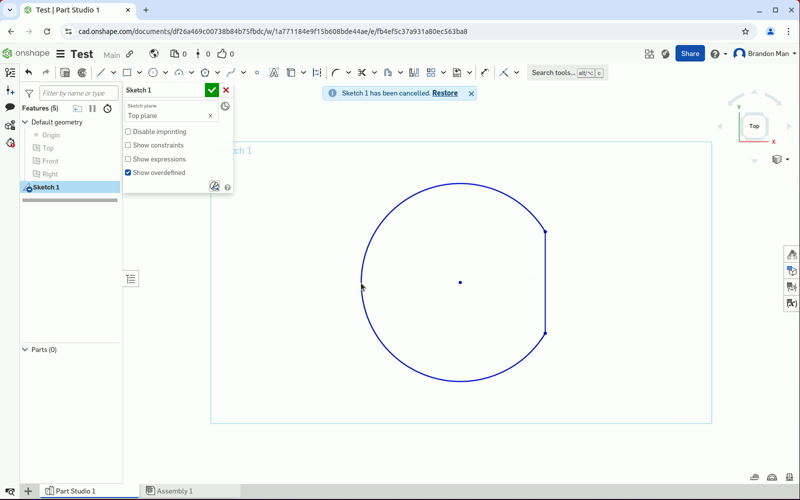
key(c)
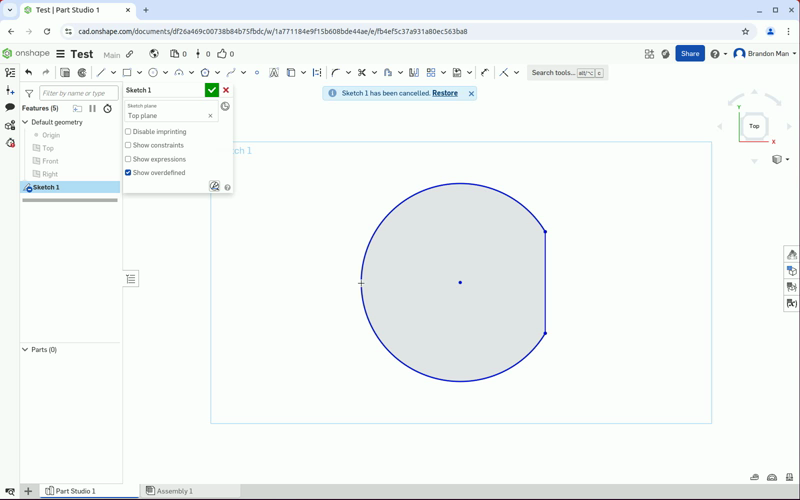
key_down(shift)
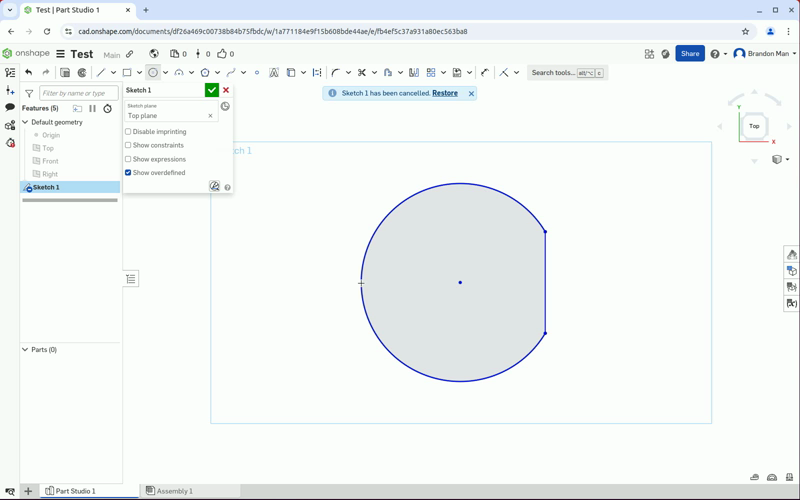
mouse_move(460, 283)
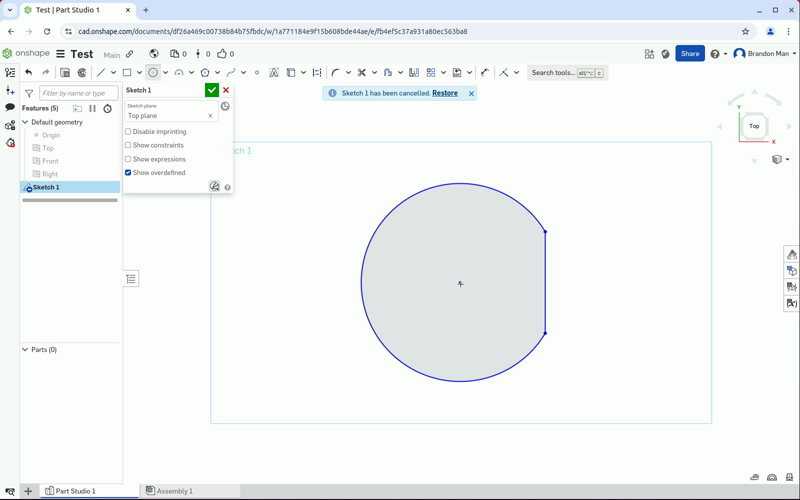
scroll(6)
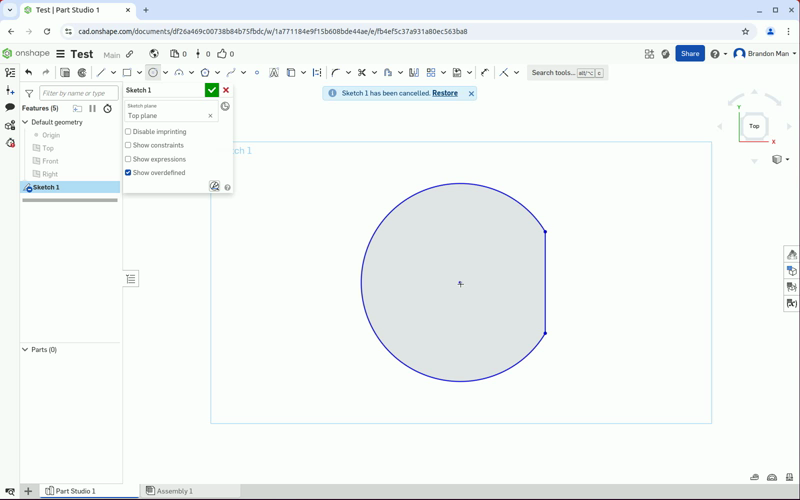
scroll(6)
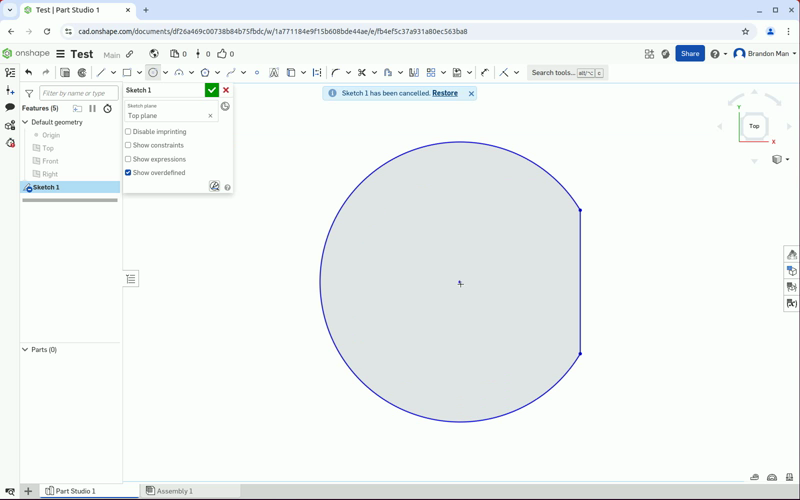
scroll(6)
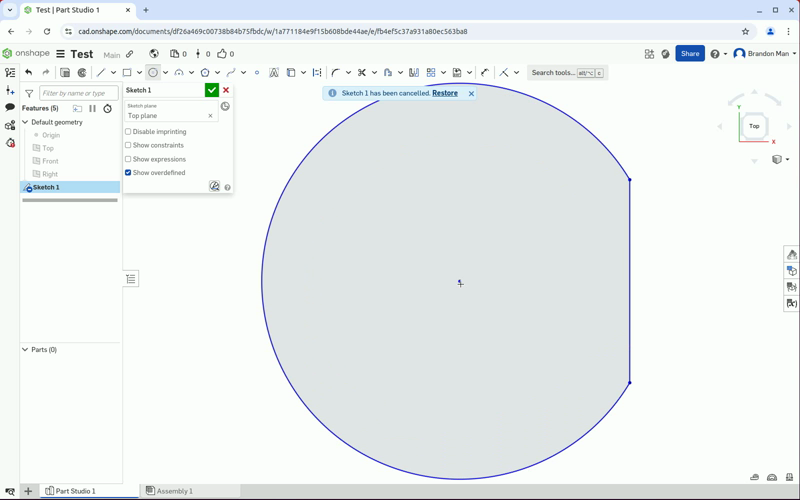
scroll(6)
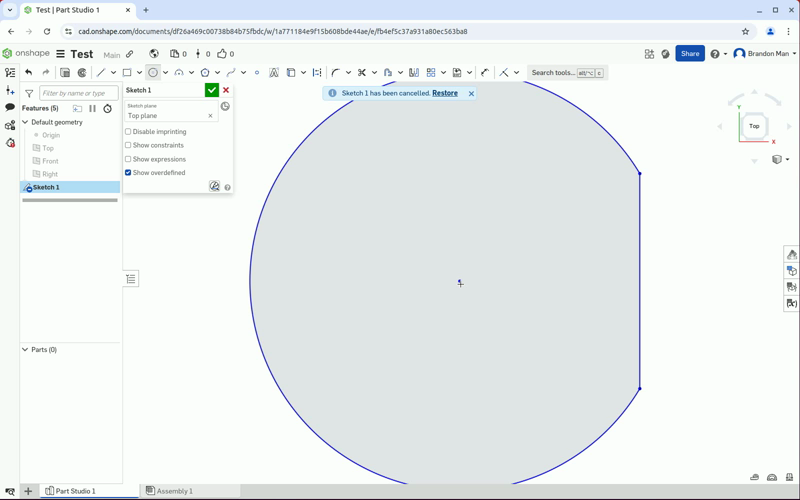
scroll(6)
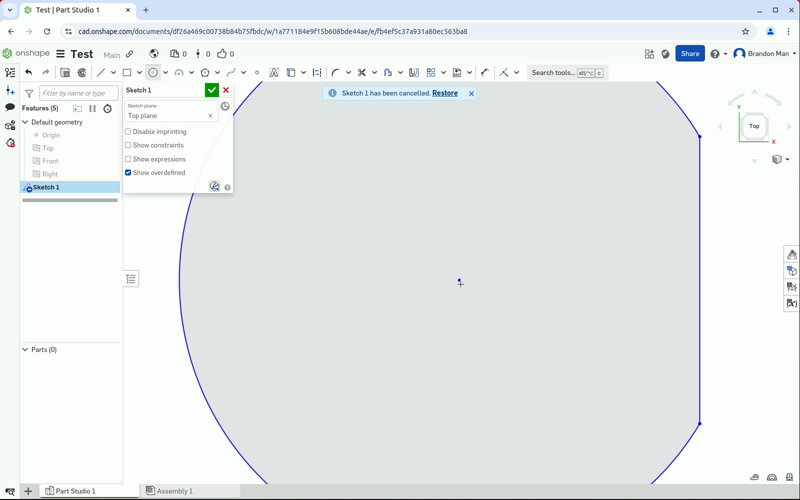
scroll(6)
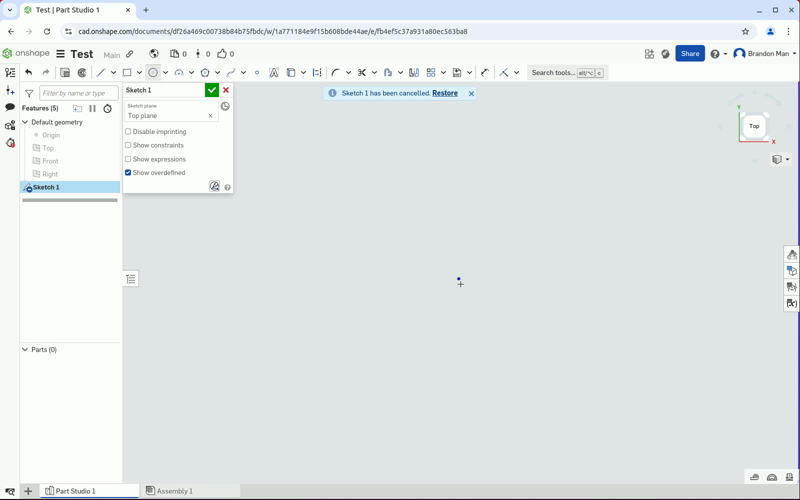
scroll(6)
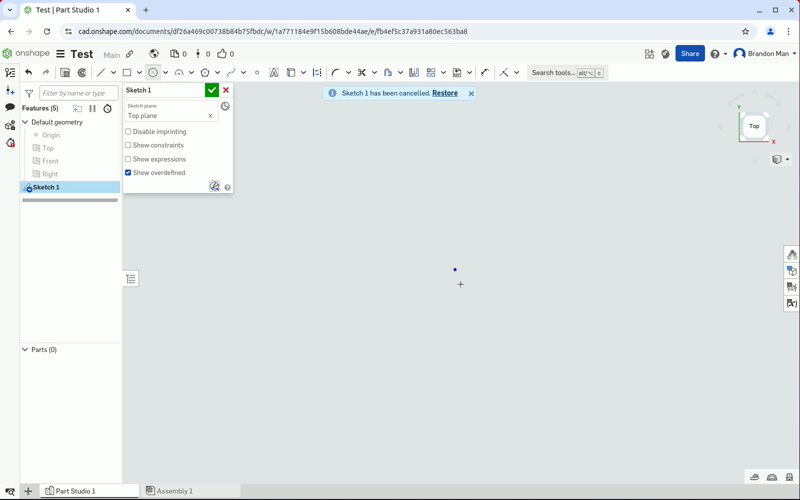
click(460, 283)
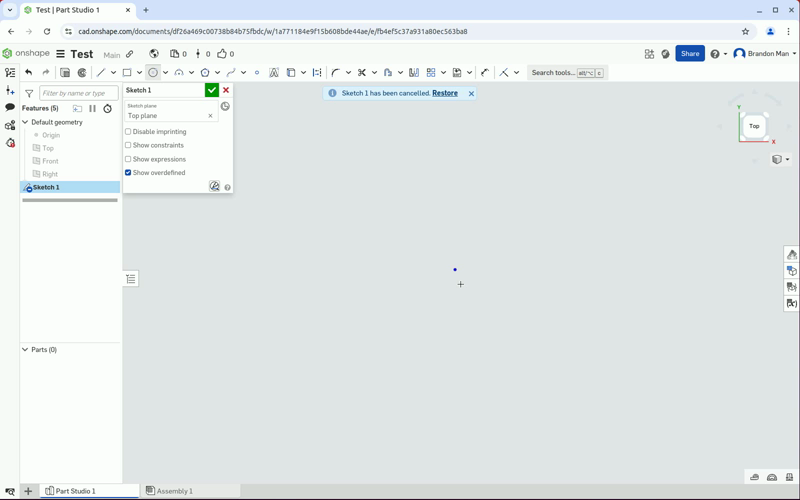
scroll(-6)
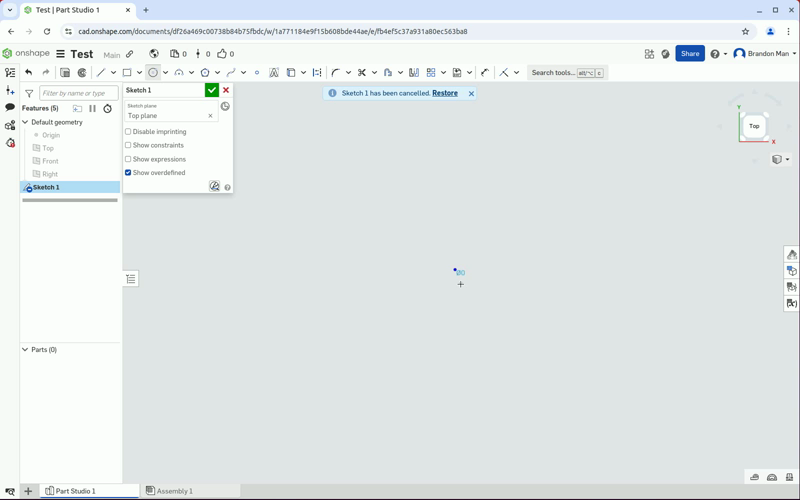
scroll(-6)
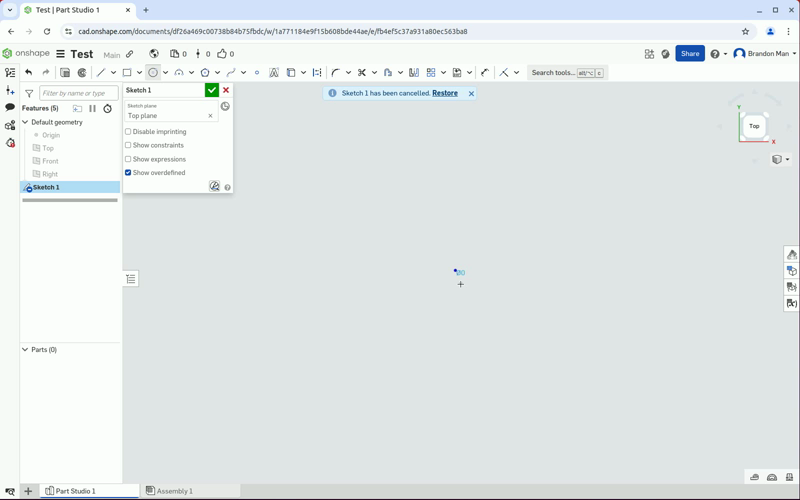
scroll(-6)
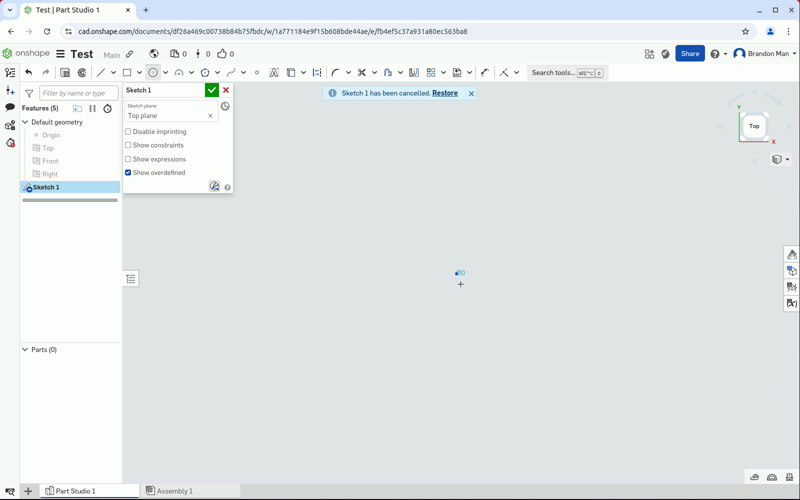
scroll(-6)
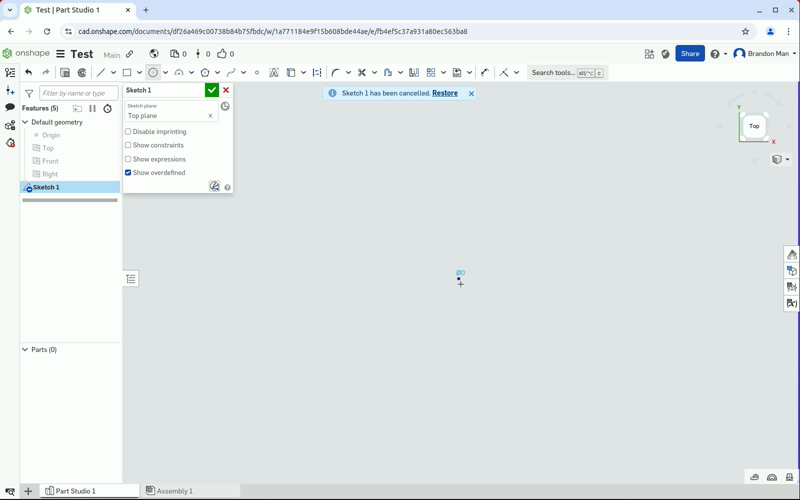
scroll(-6)
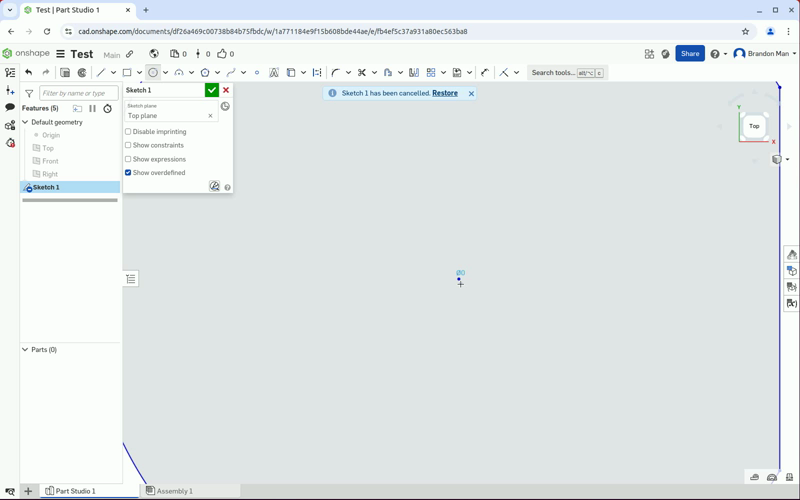
scroll(-6)
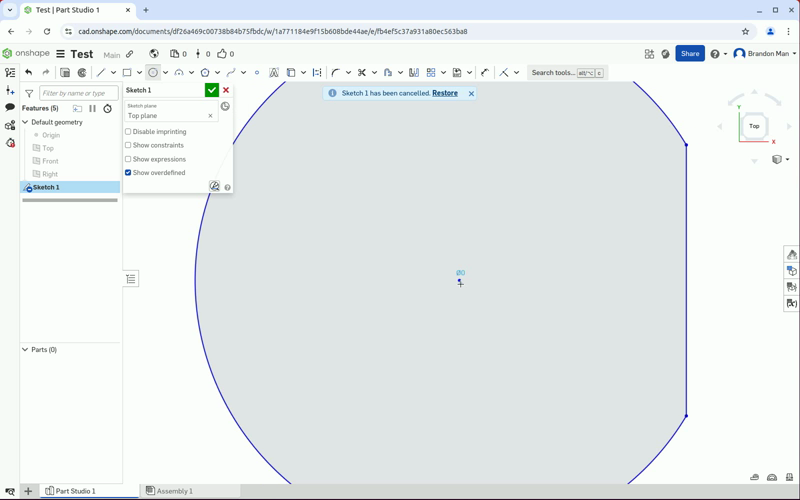
scroll(-6)
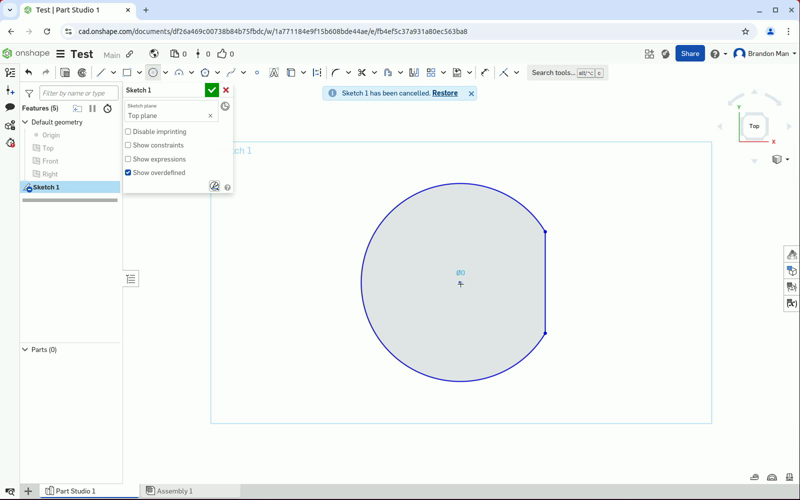
key_up(shift)
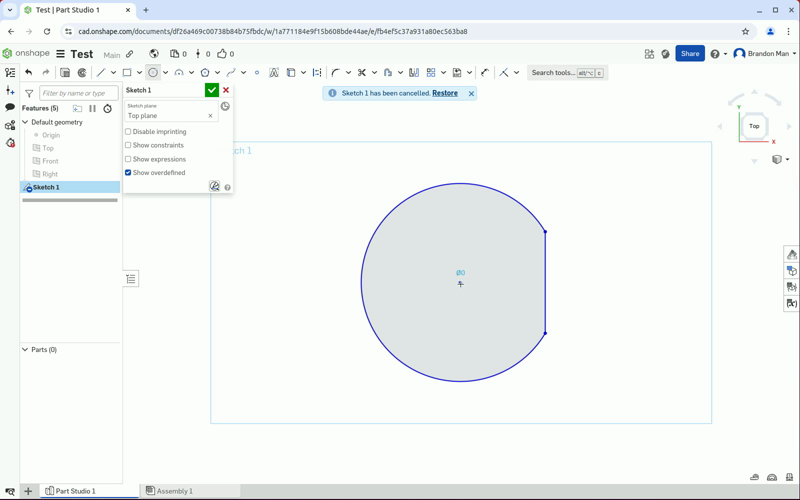
mouse_move(531, 283)
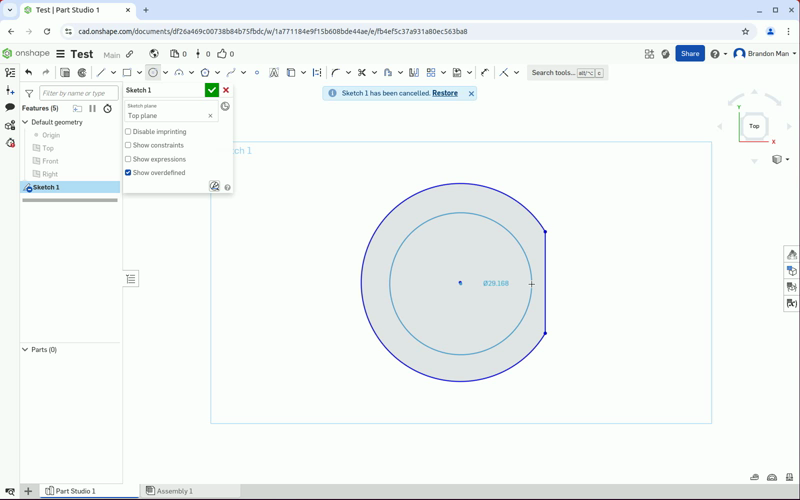
click(531, 283)
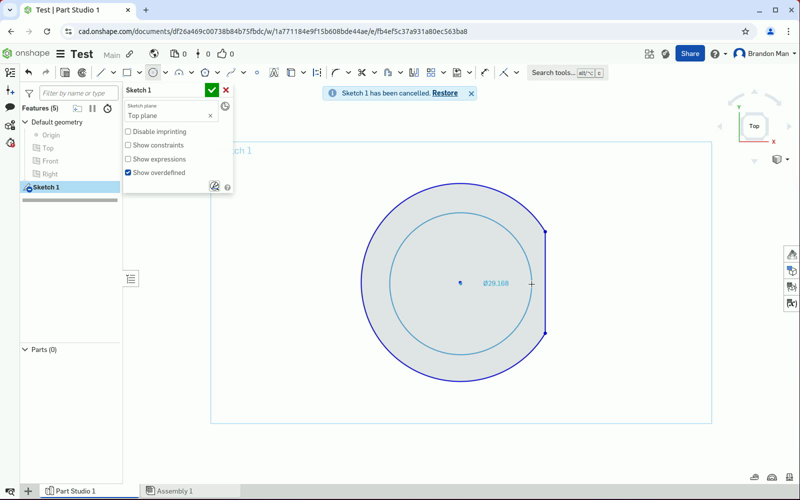
key(esc)
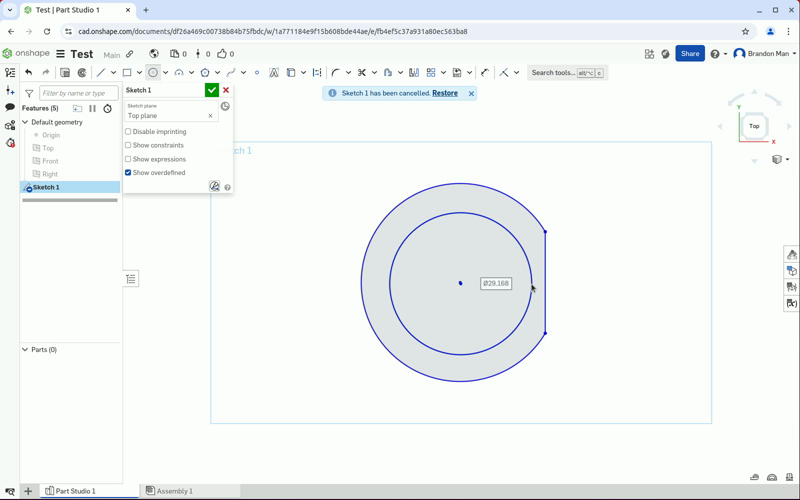
mouse_move(457, 363)
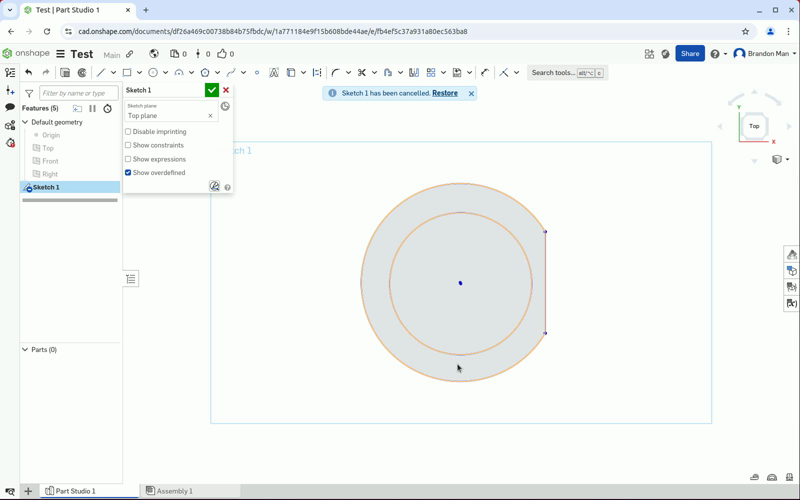
click(457, 363)
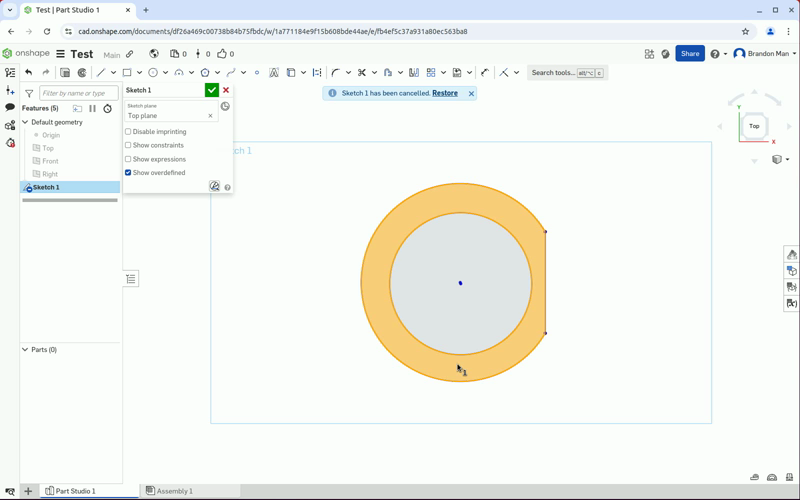
mouse_move(73, 352)
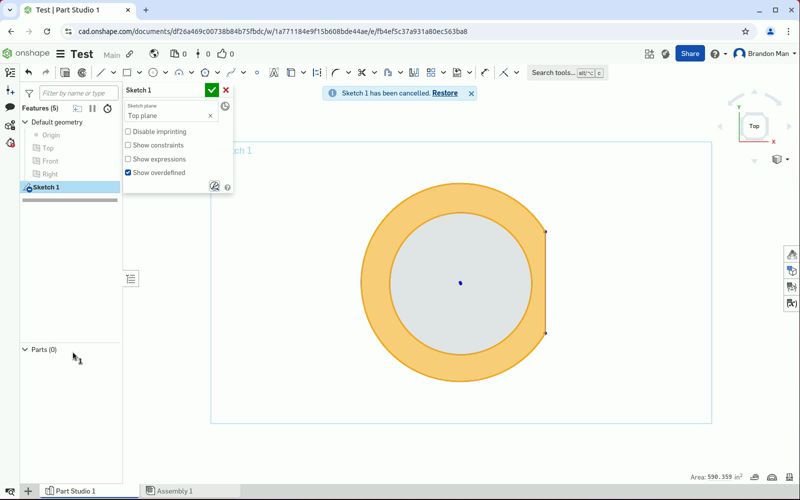
key(shift+y)
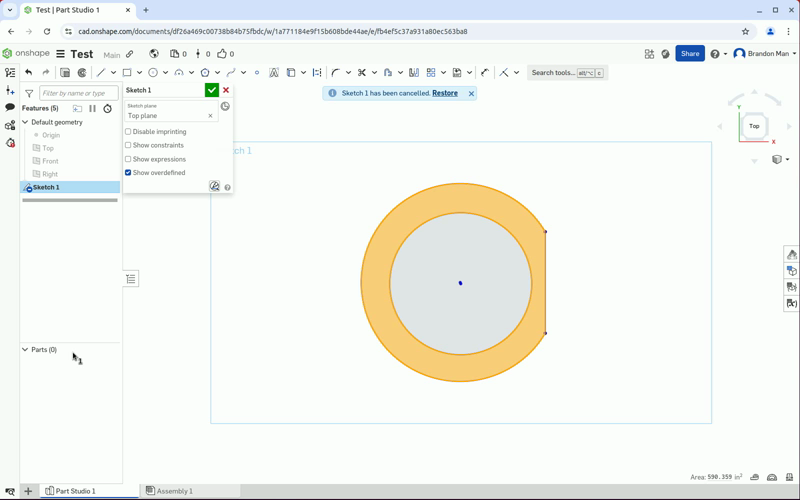
key(shift+e)
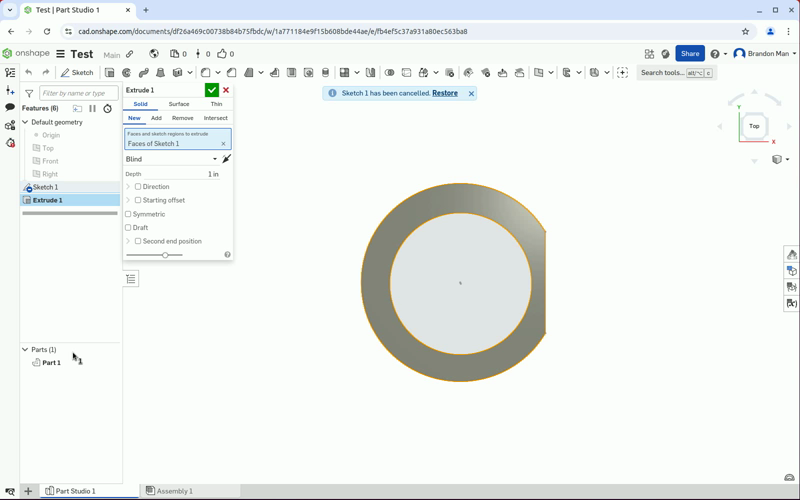
mouse_move(143, 106)
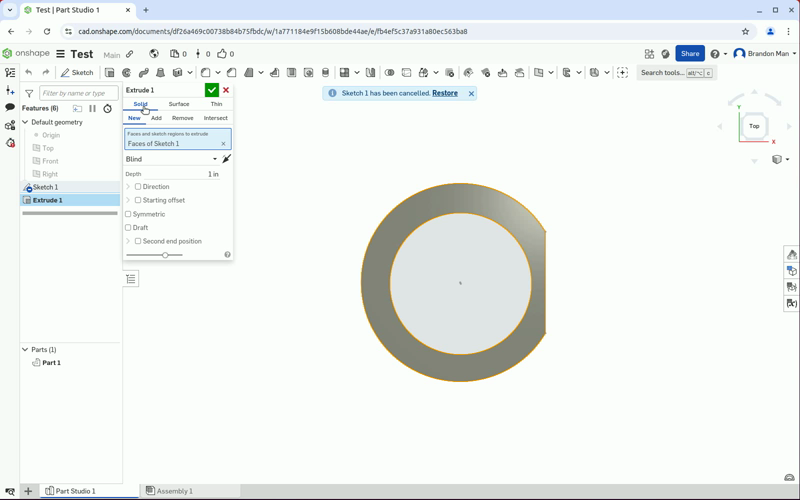
click(143, 106)
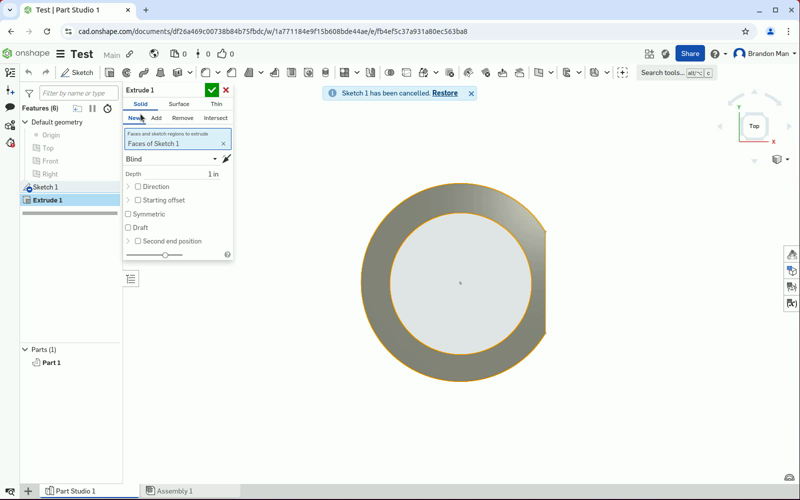
mouse_move(137, 120)
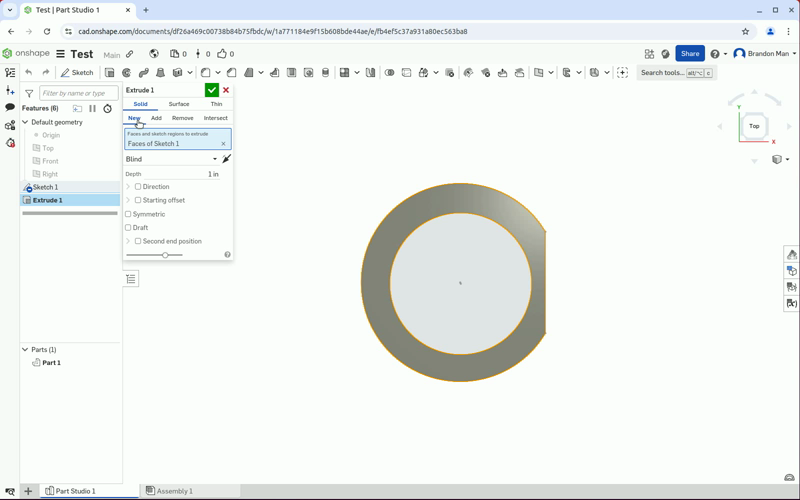
click(137, 120)
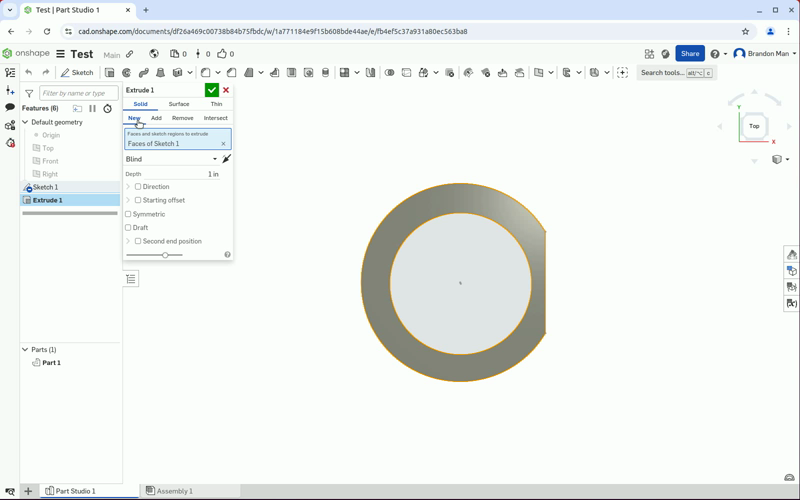
key(tab, 4)
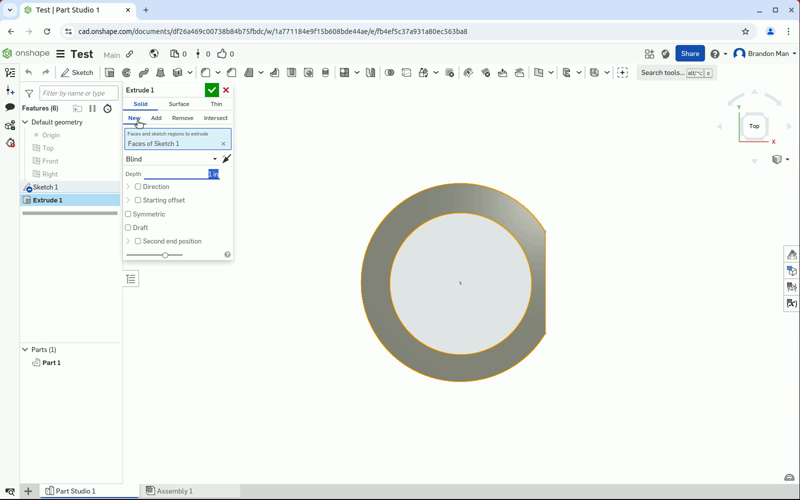
text(2.407)
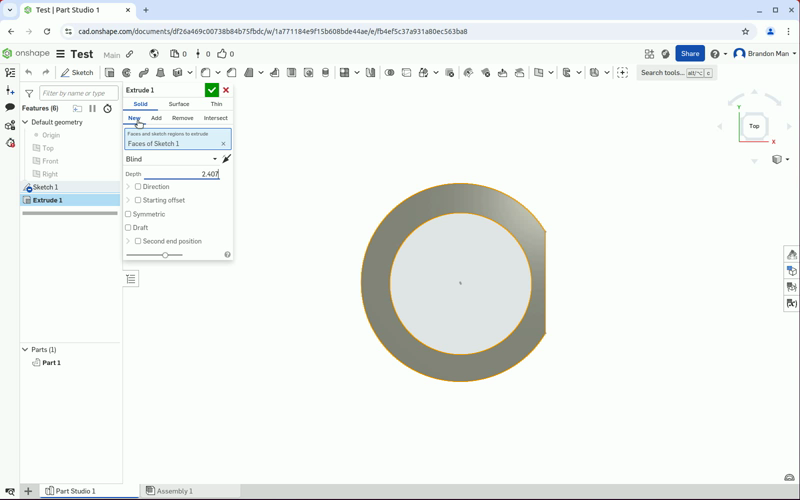
key(enter)
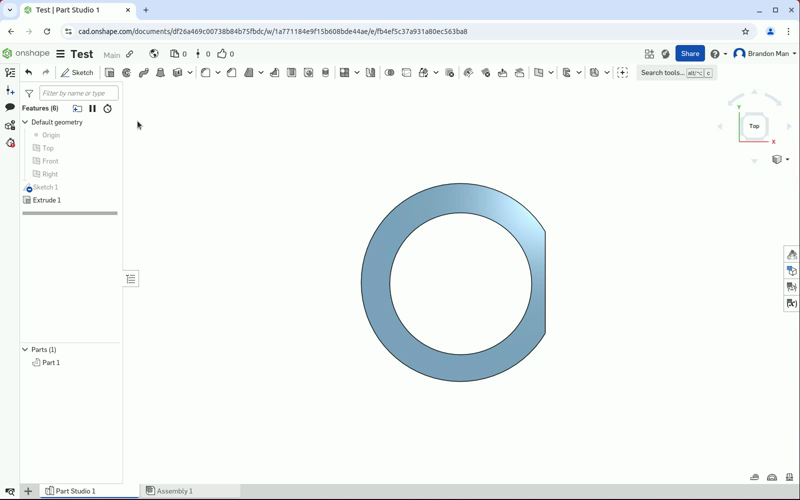
key(shift+h)
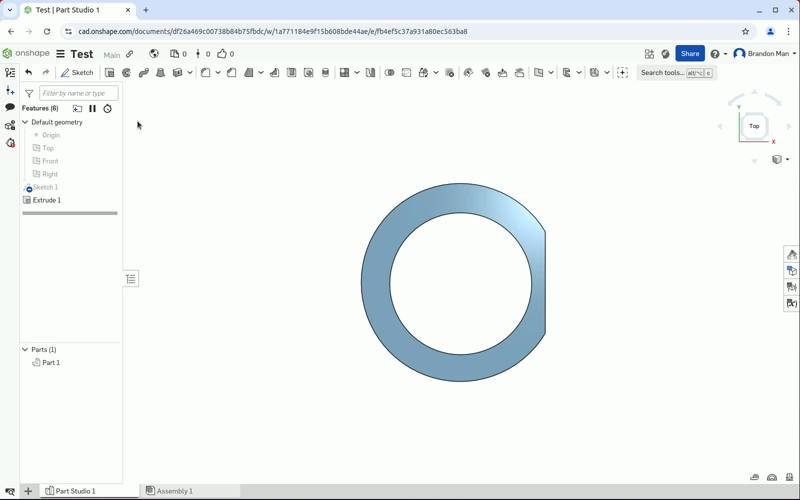
key(shift+h)
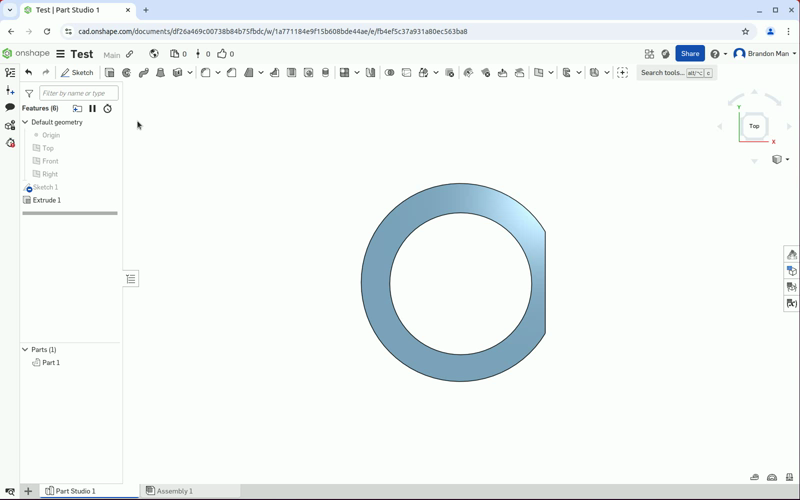
mouse_move(73, 189)
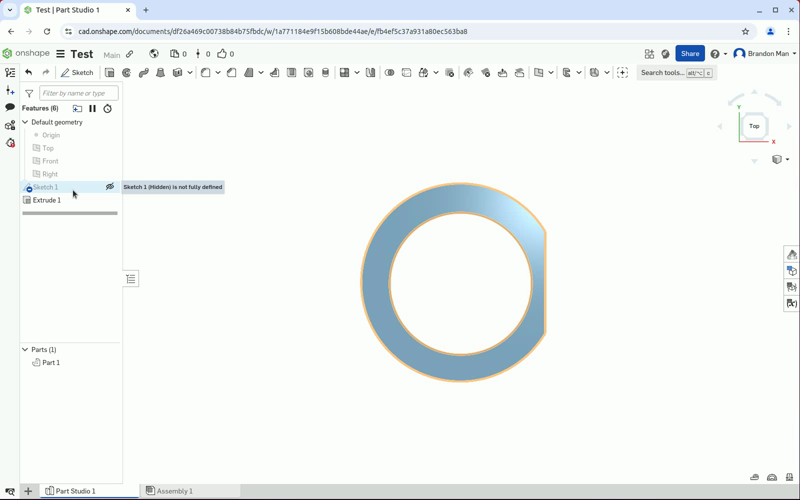
click(73, 189)
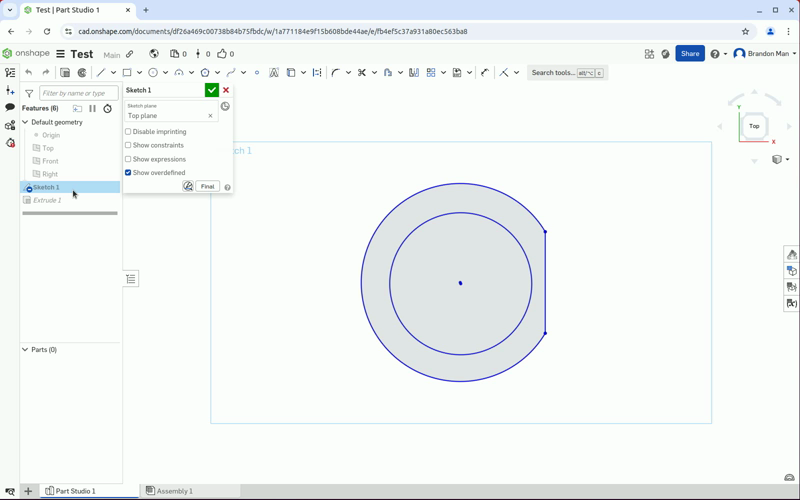
mouse_move(229, 92)
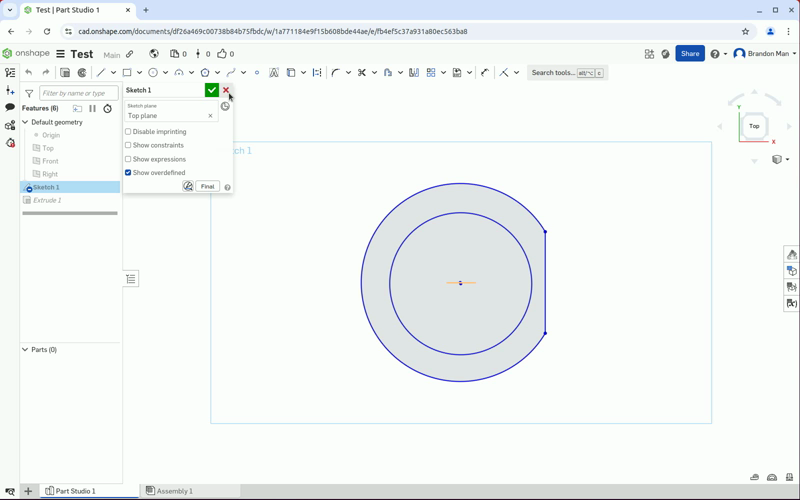
click(229, 92)
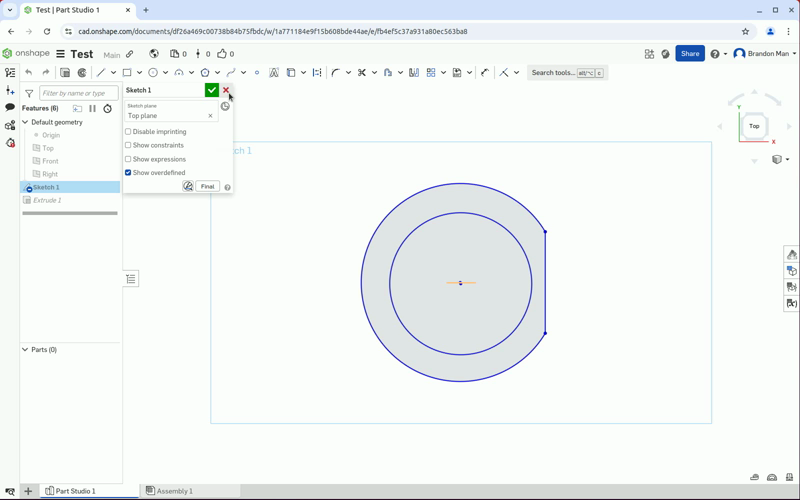
key(shift+s)
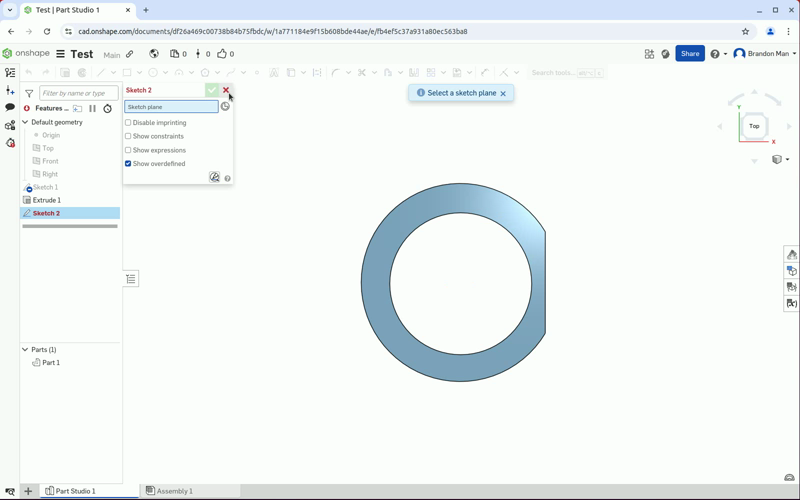
mouse_move(73, 150)
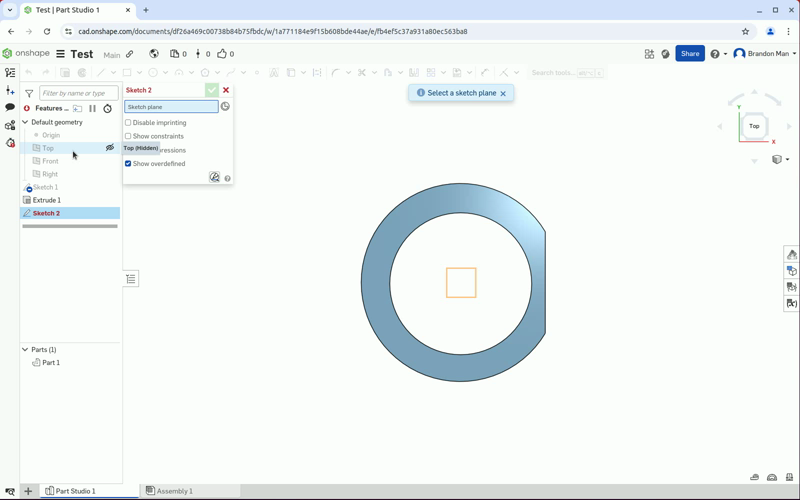
click(73, 150)
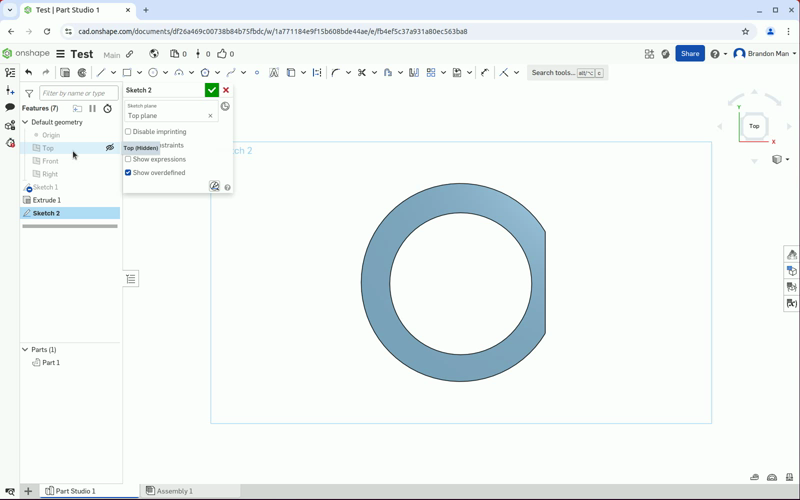
mouse_move(73, 352)
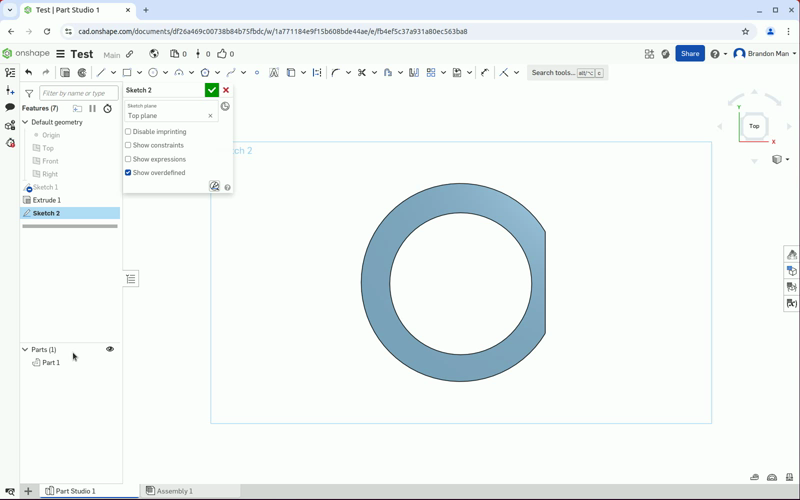
key(y)
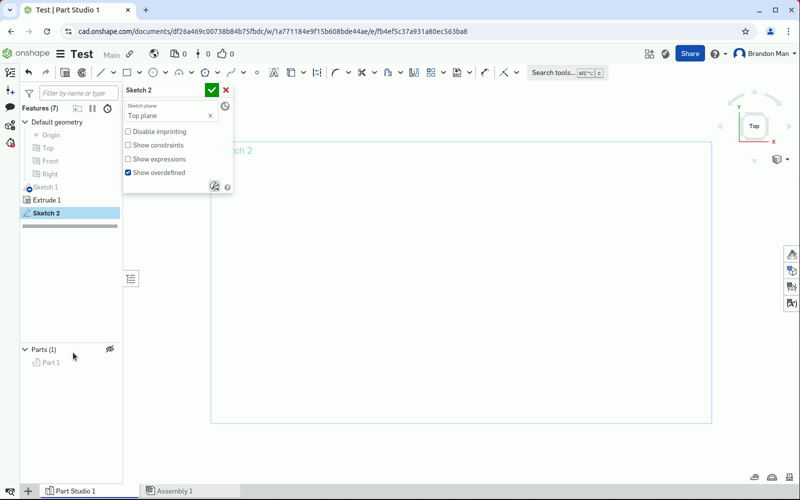
key(a)
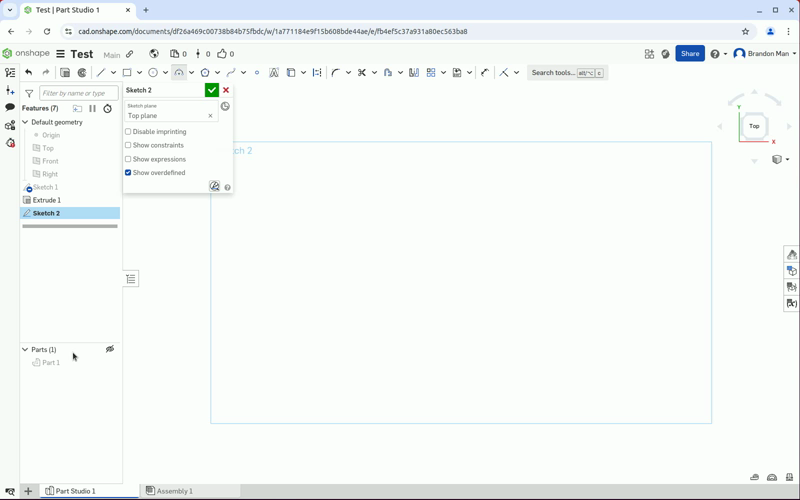
key_down(shift)
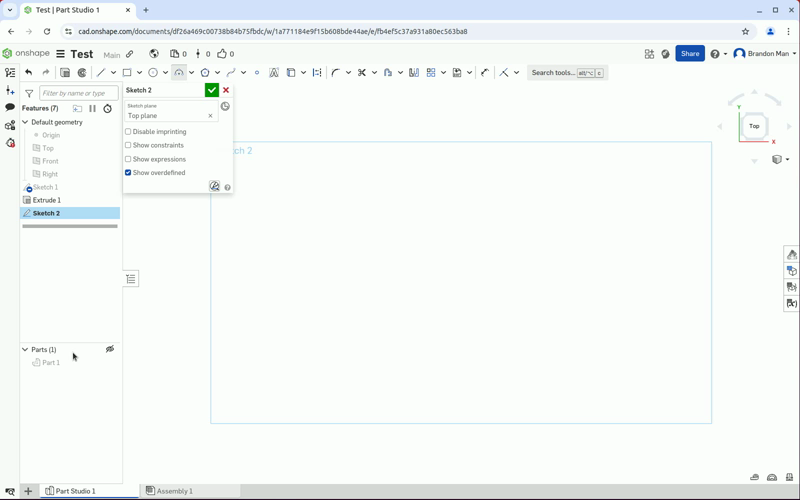
mouse_move(545, 333)
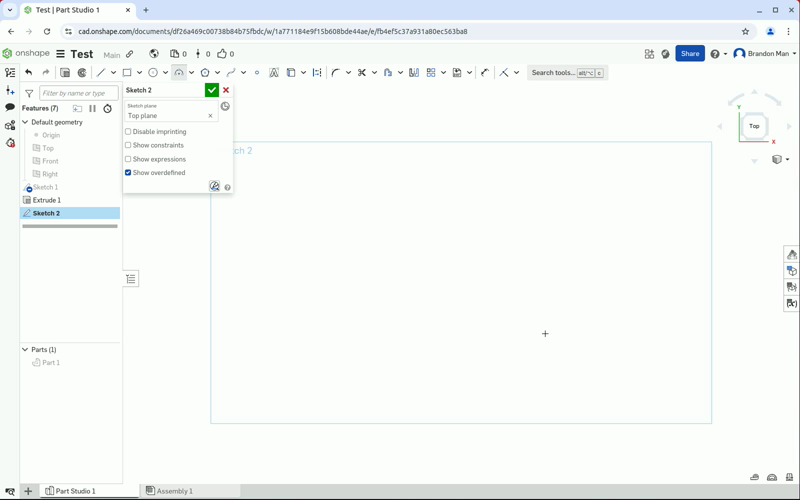
click(545, 333)
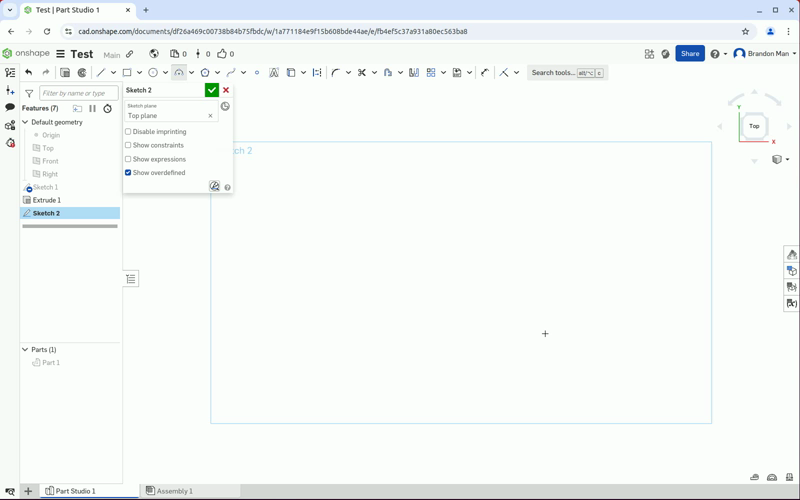
key_up(shift)
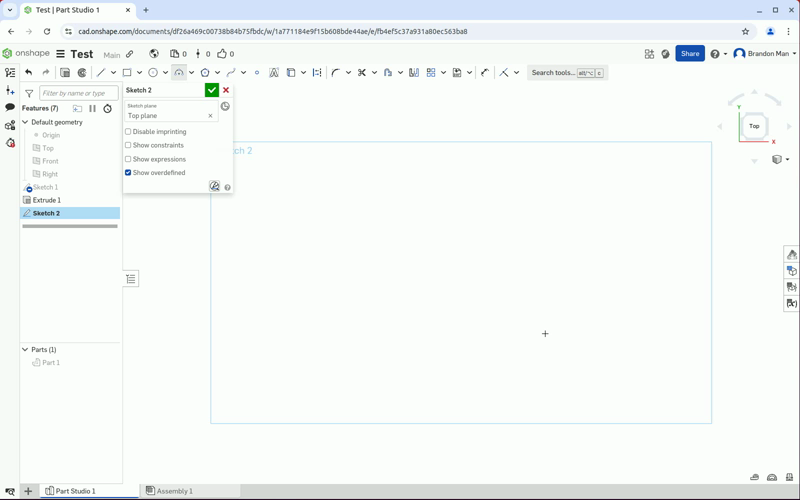
key_down(shift)
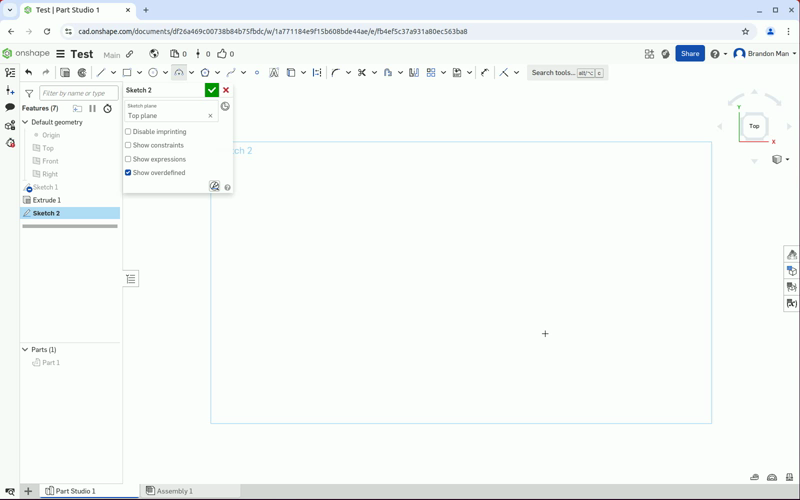
mouse_move(545, 231)
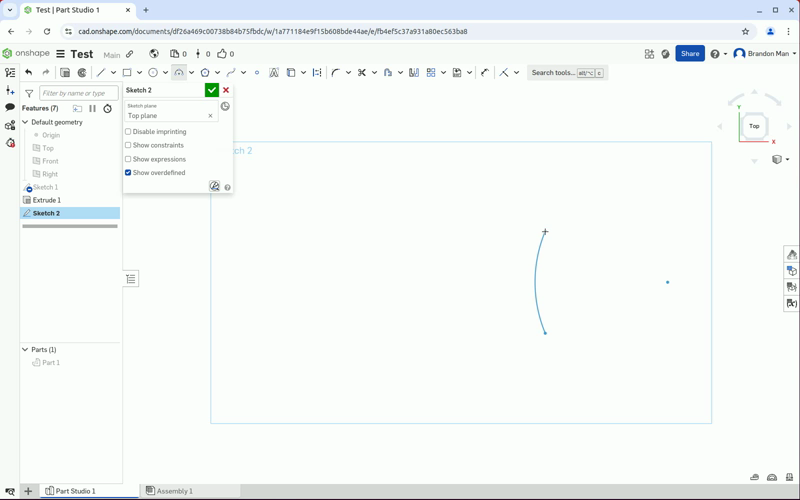
click(545, 231)
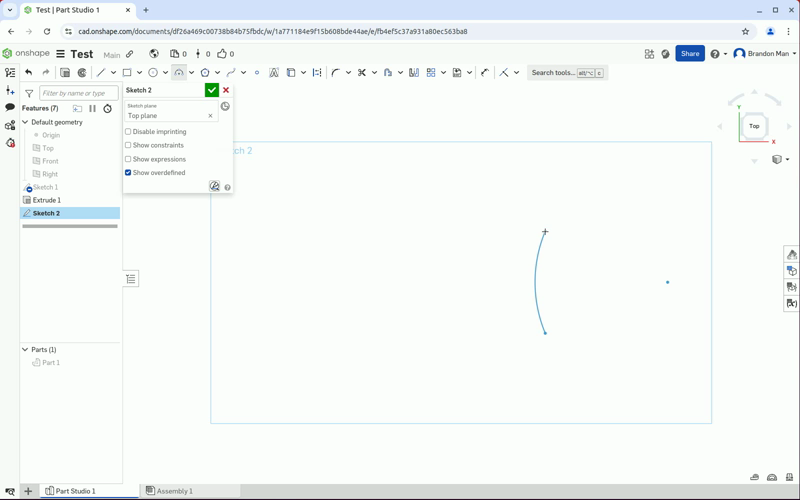
mouse_move(559, 282)
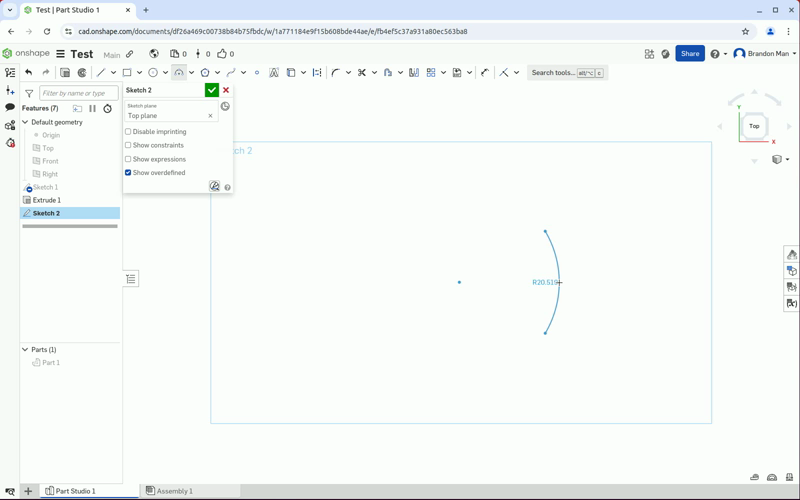
click(559, 282)
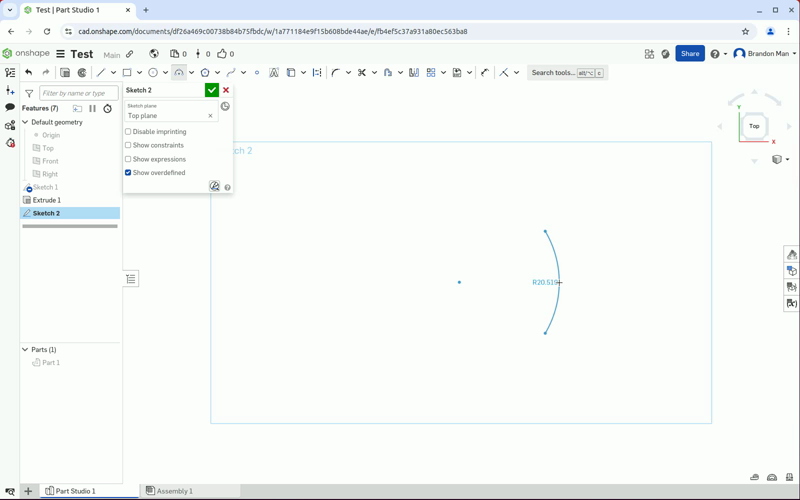
key_up(shift)
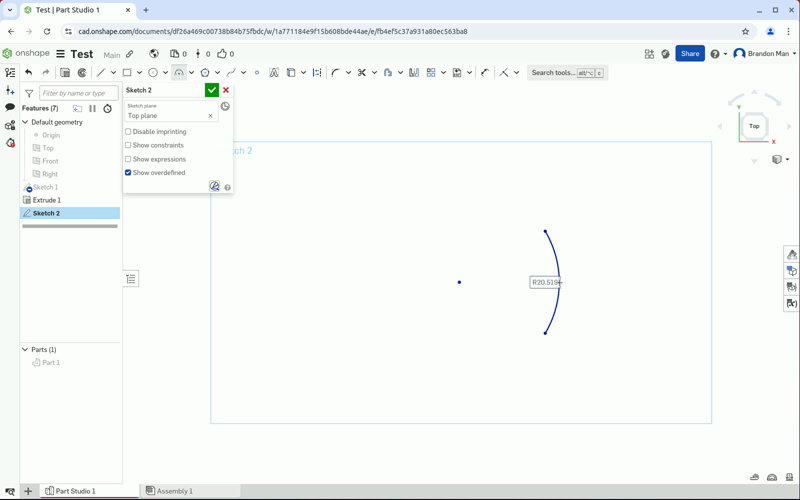
key(esc)
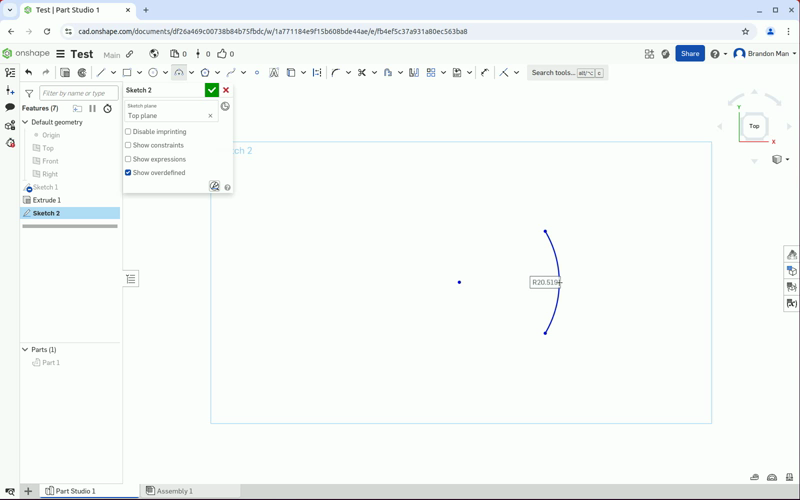
key(l)
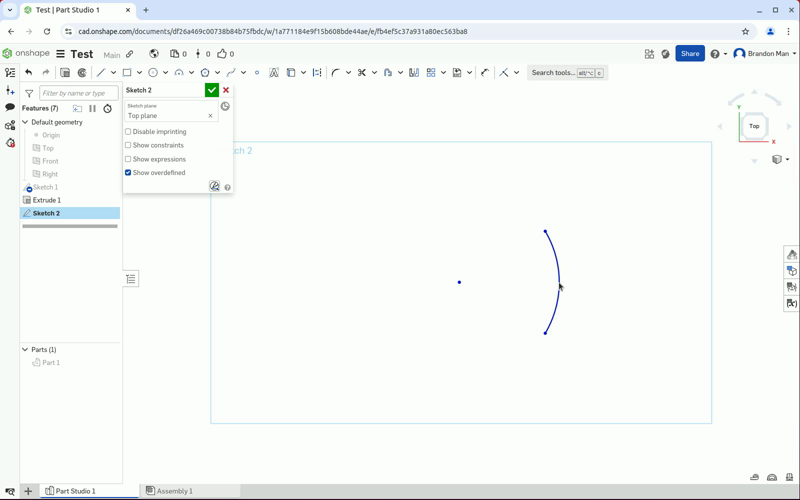
mouse_move(545, 231)
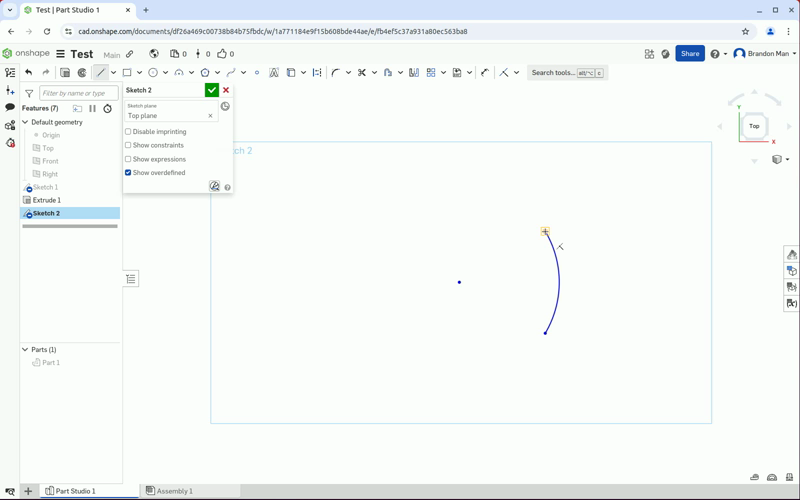
click(545, 231)
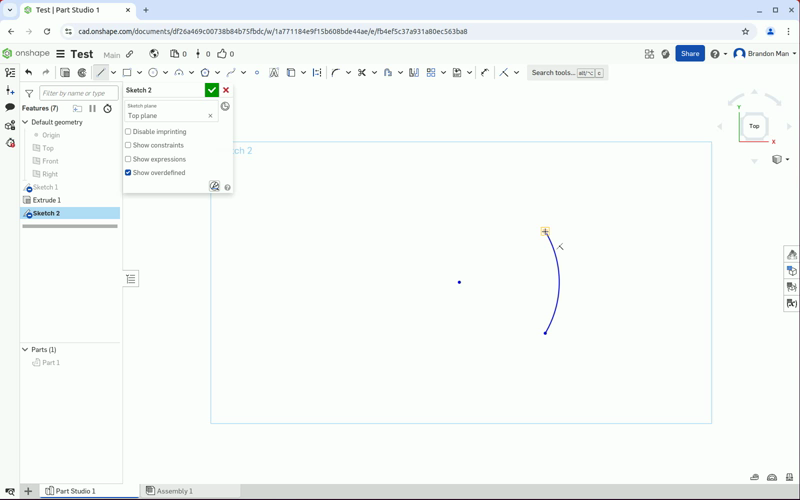
key_down(shift)
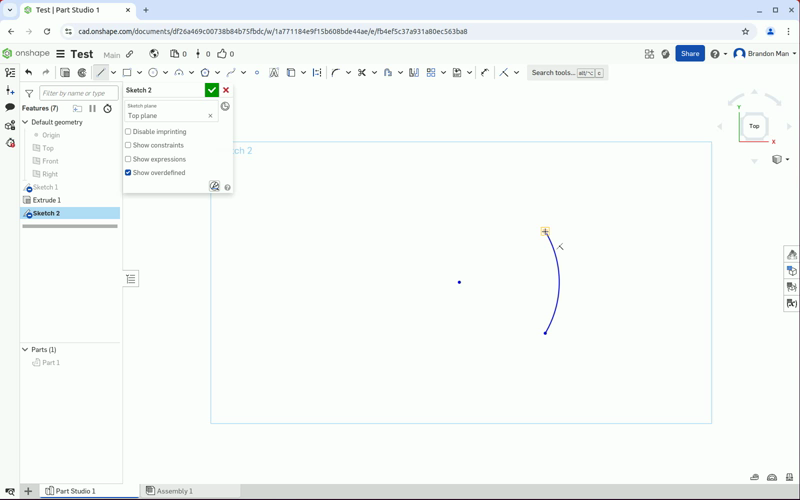
mouse_move(545, 333)
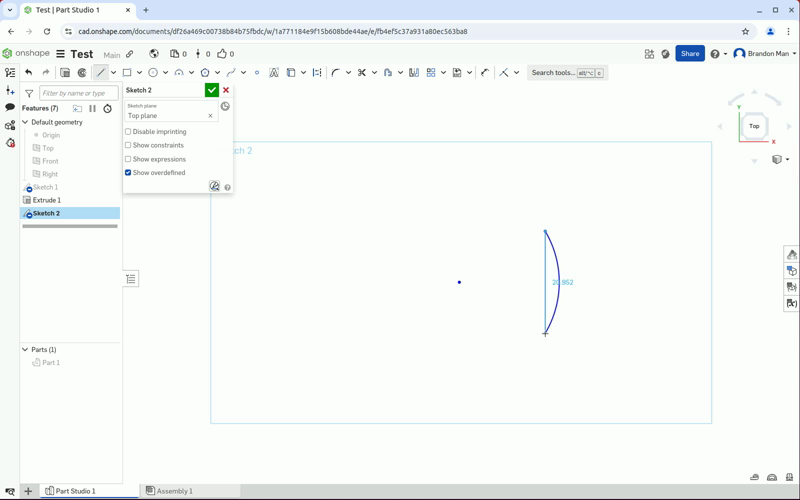
key_up(shift)
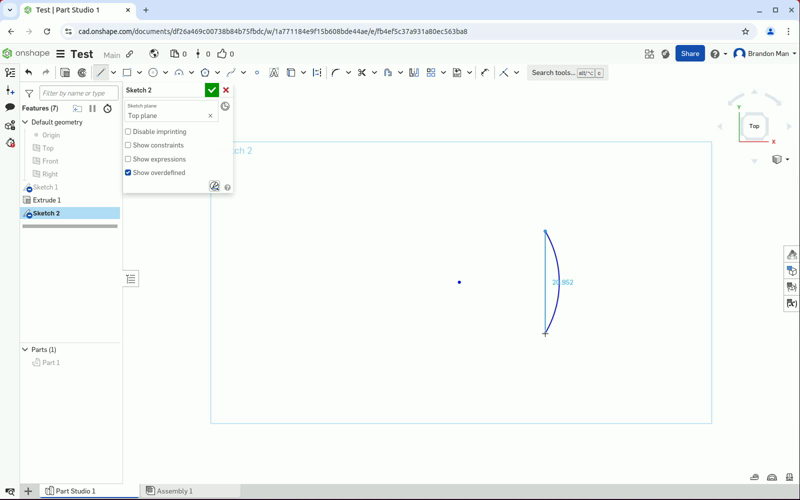
click(545, 333)
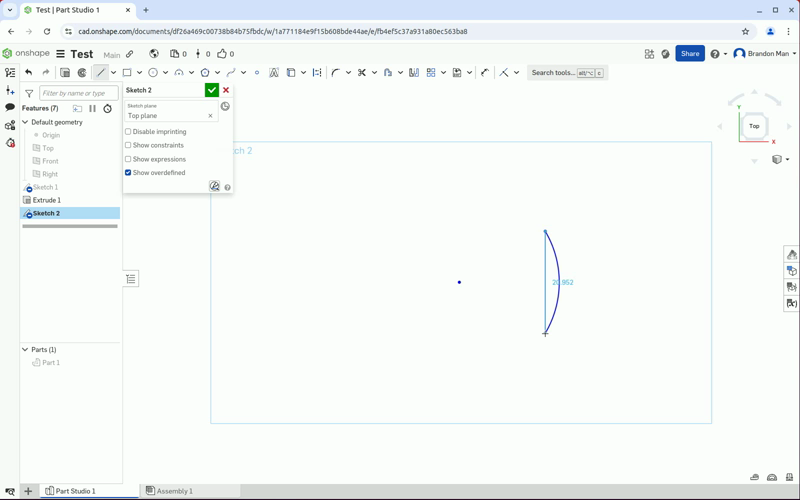
key(esc)
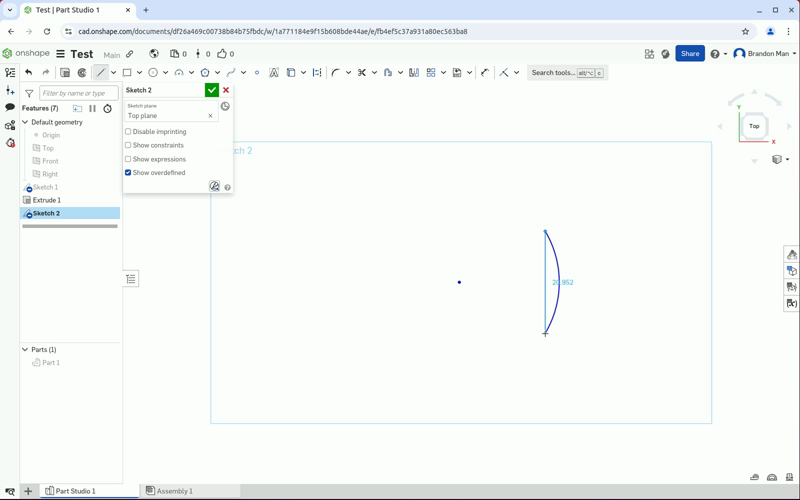
mouse_move(549, 244)
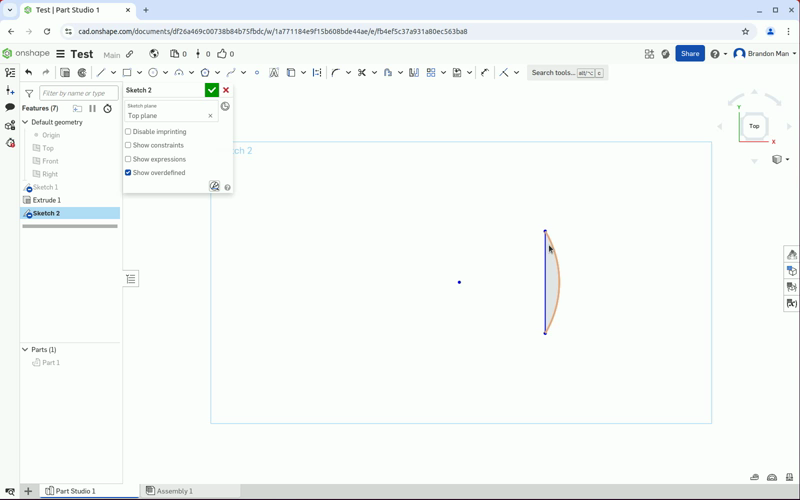
scroll(6)
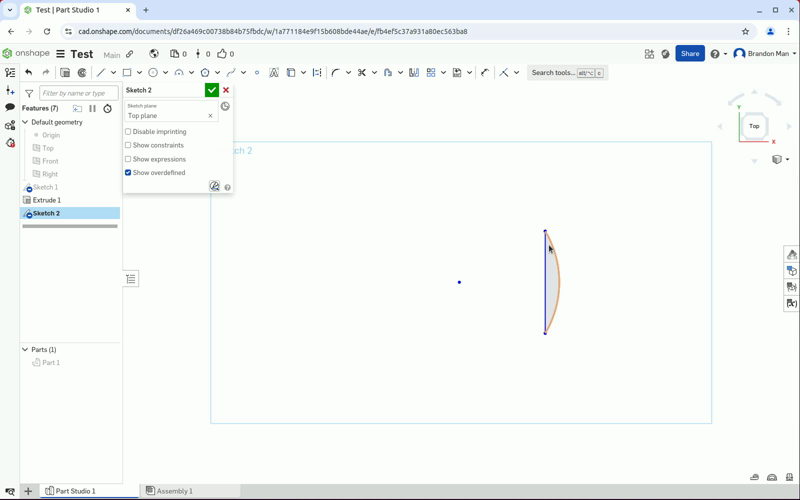
scroll(6)
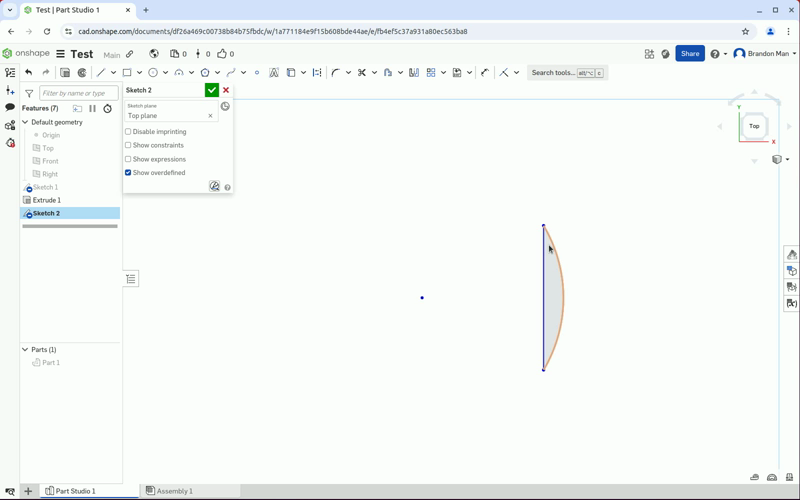
scroll(6)
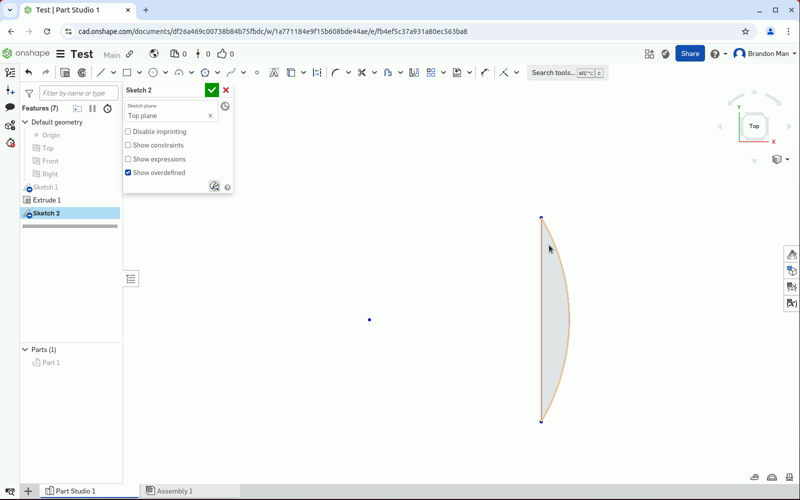
scroll(6)
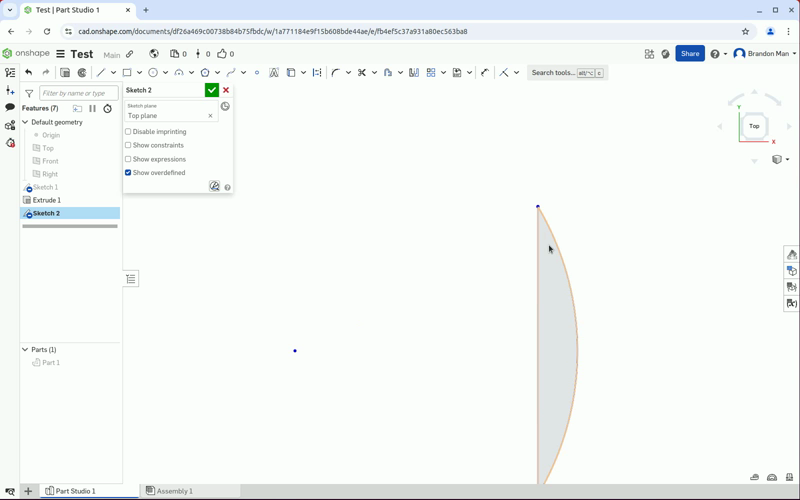
scroll(6)
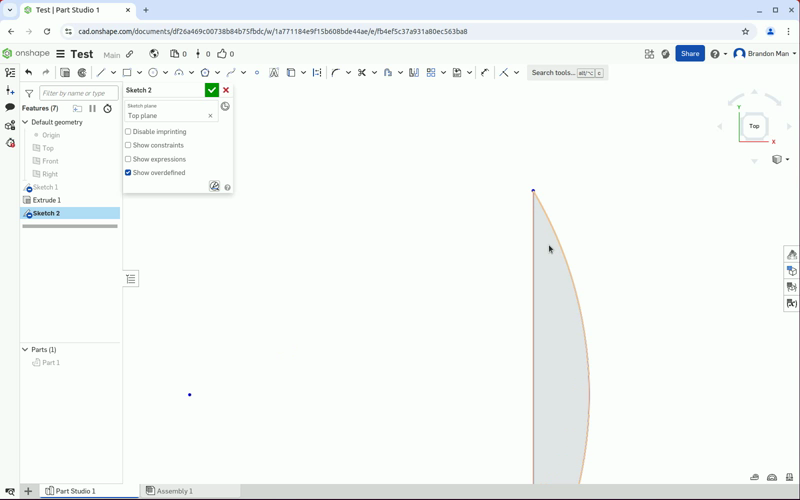
scroll(6)
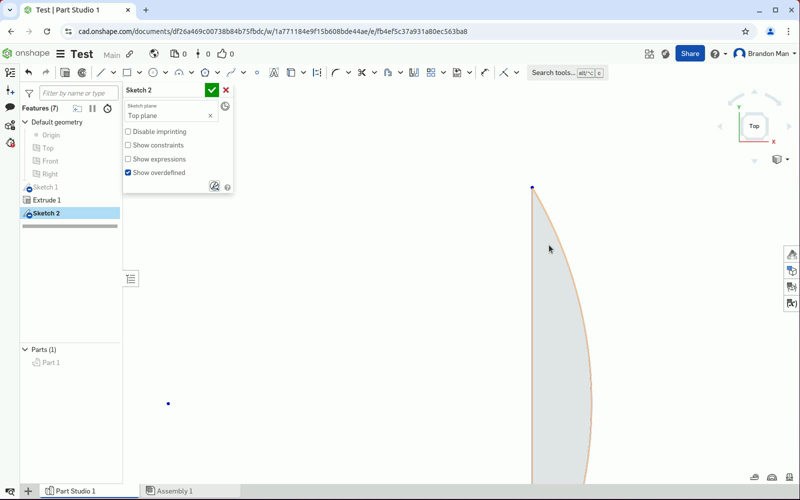
scroll(6)
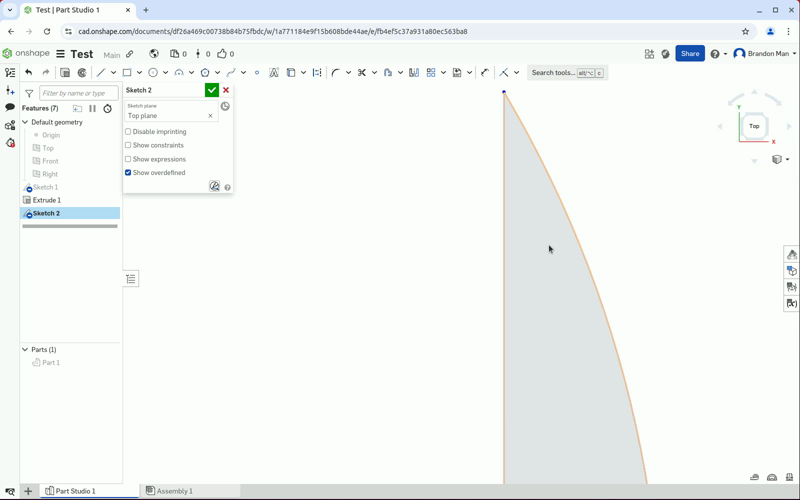
click(549, 244)
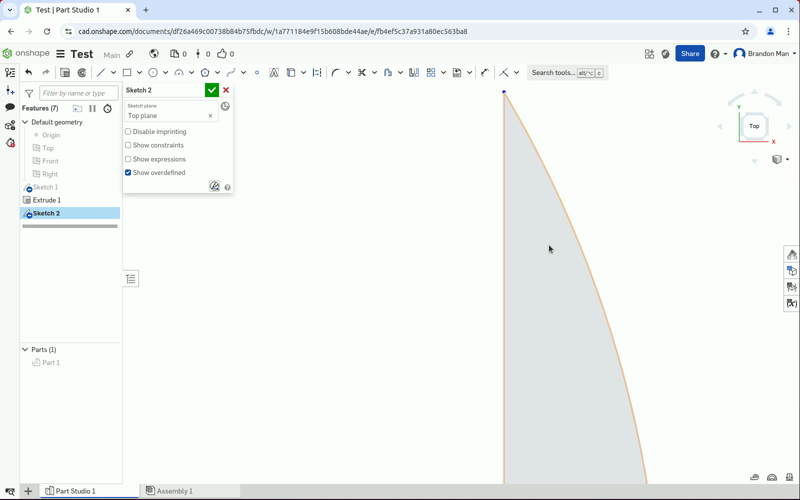
scroll(-6)
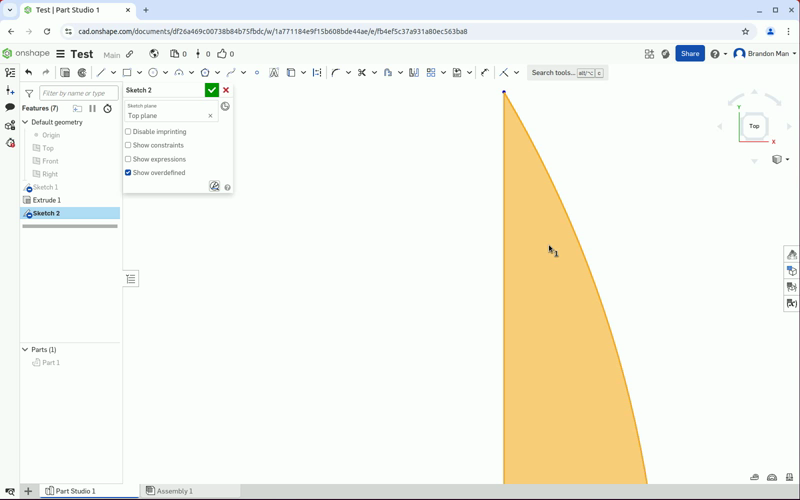
scroll(-6)
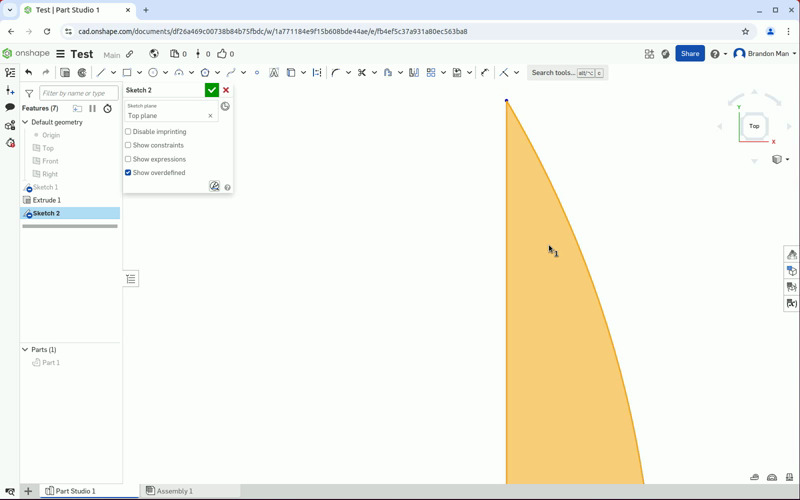
scroll(-6)
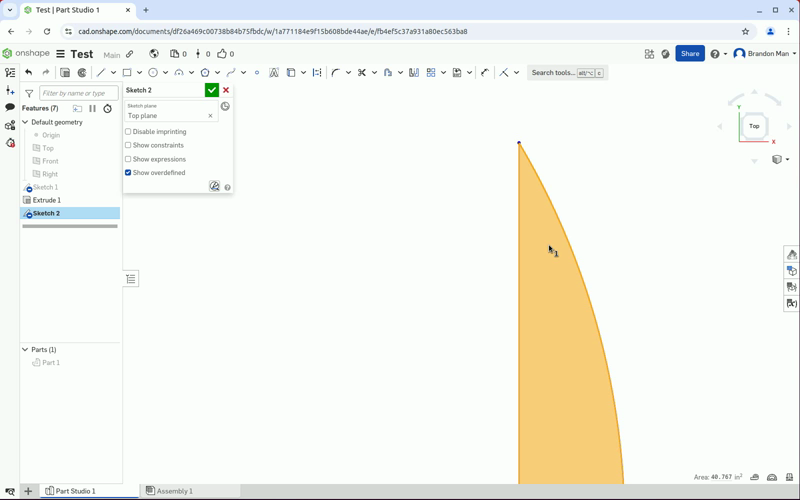
scroll(-6)
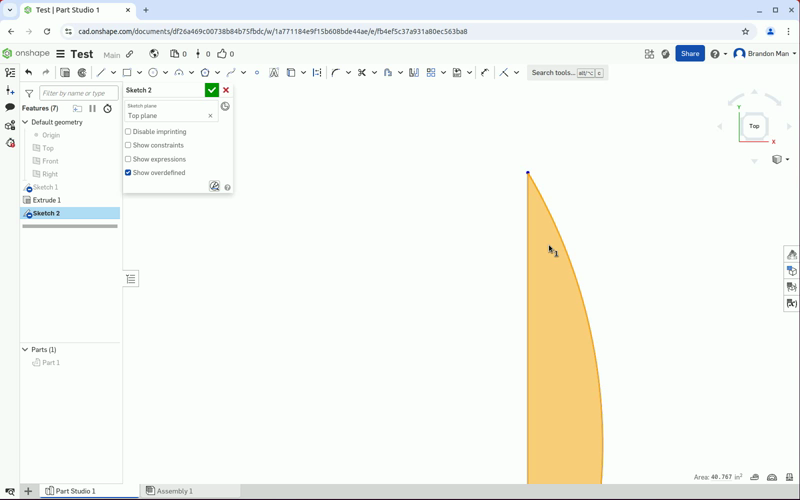
scroll(-6)
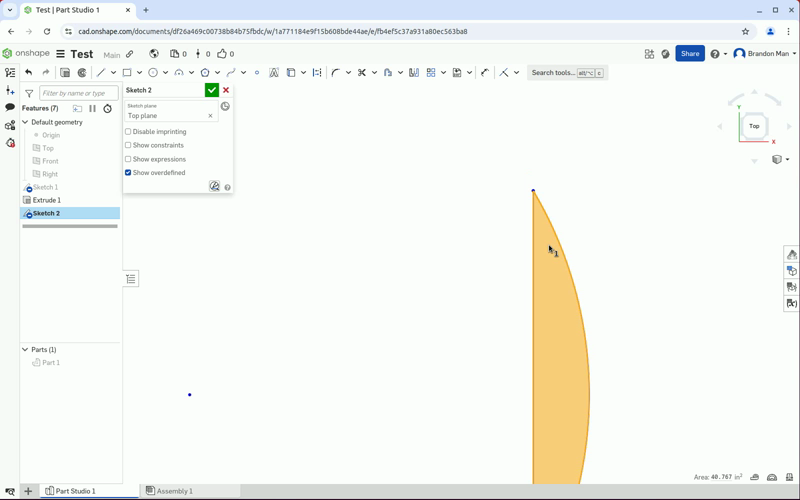
scroll(-6)
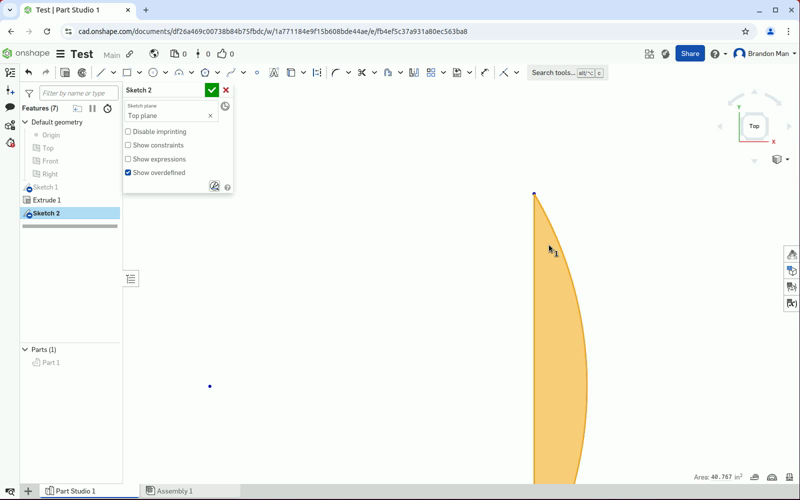
scroll(-6)
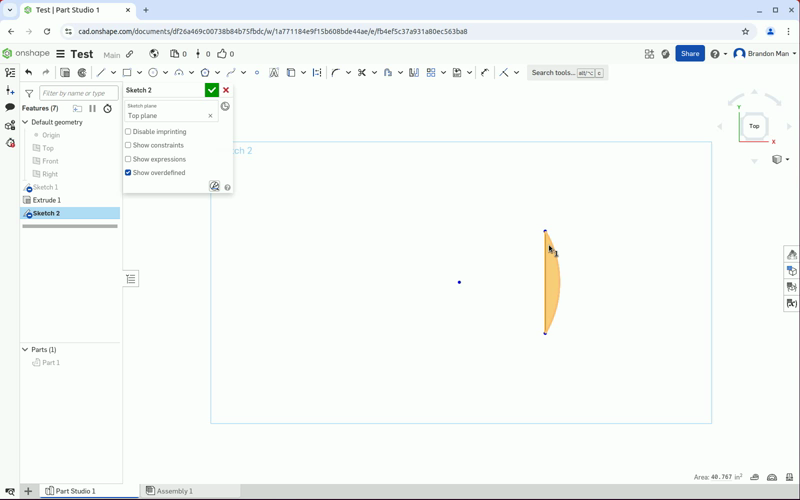
mouse_move(73, 352)
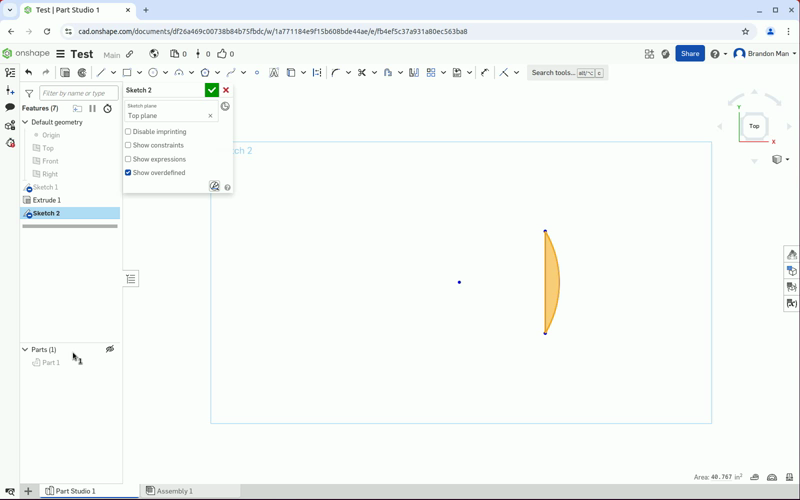
key(shift+y)
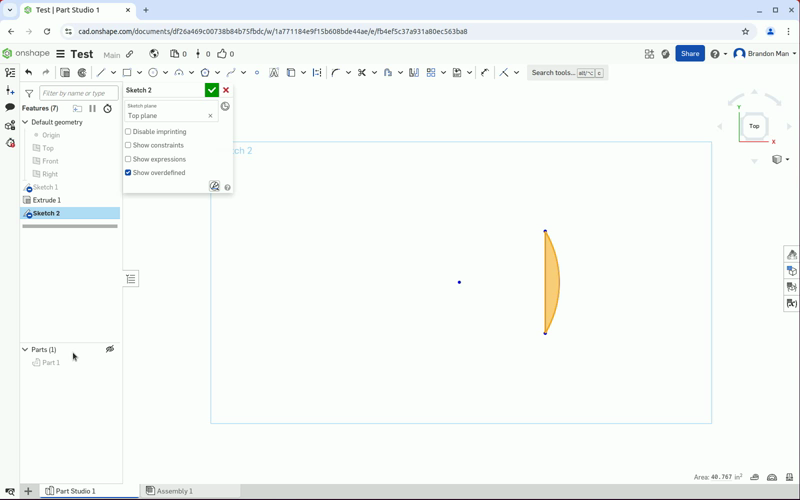
key(shift+e)
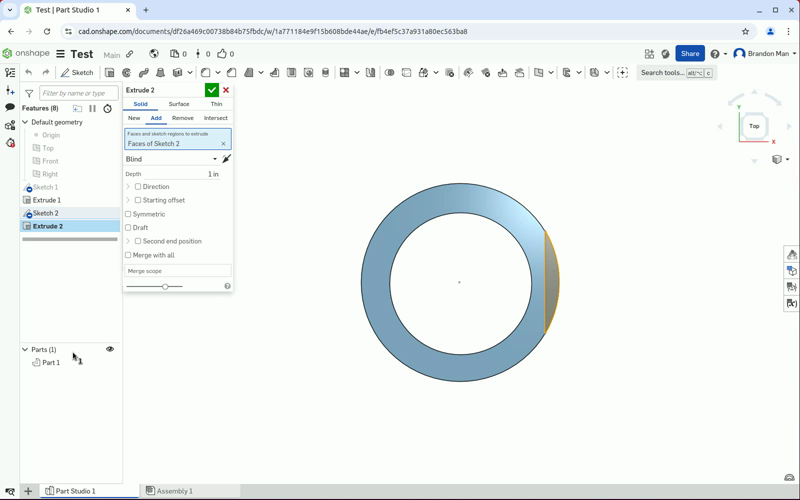
mouse_move(143, 106)
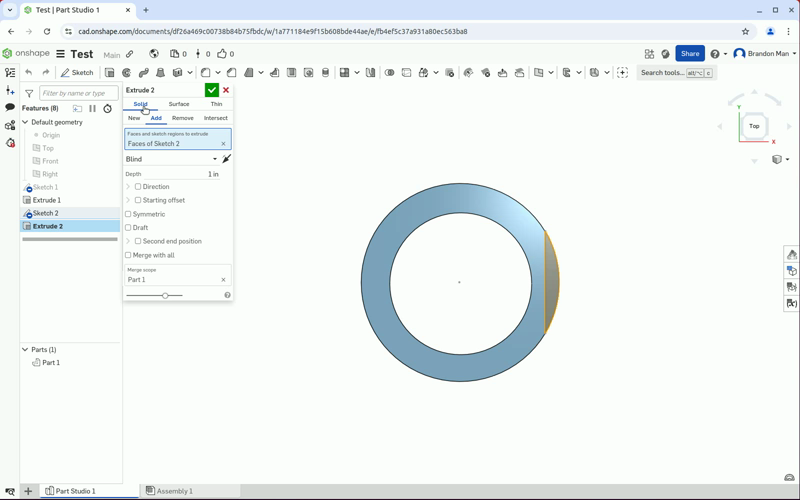
click(143, 106)
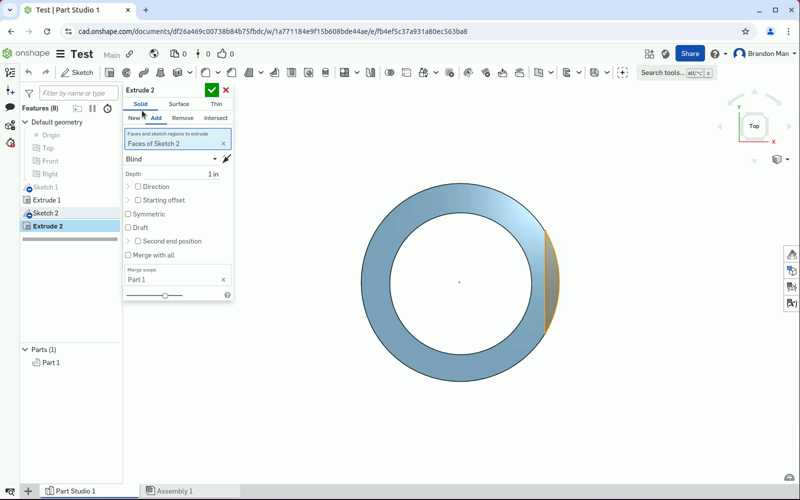
mouse_move(137, 120)
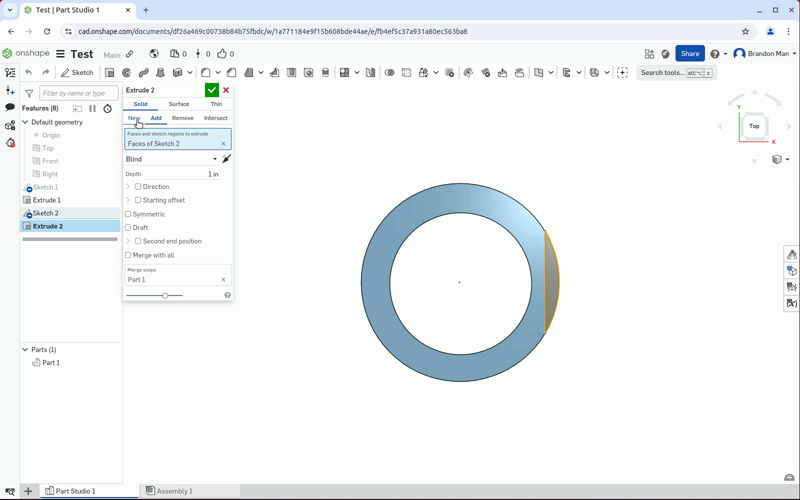
click(137, 120)
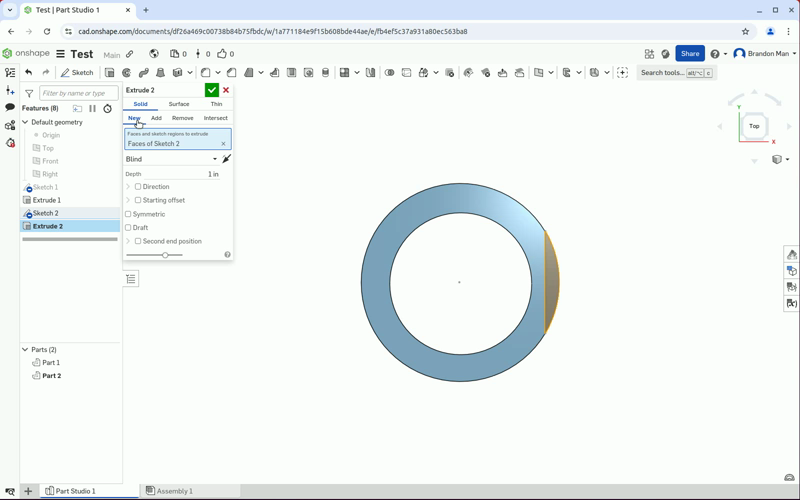
key(tab, 4)
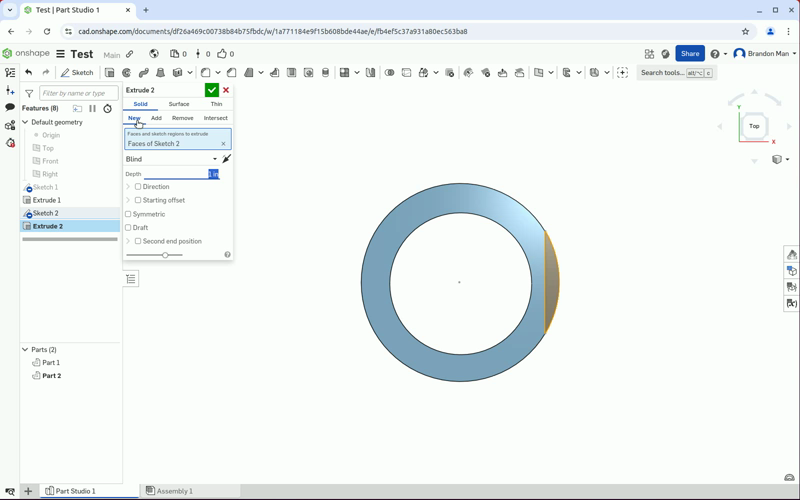
text(2.407)
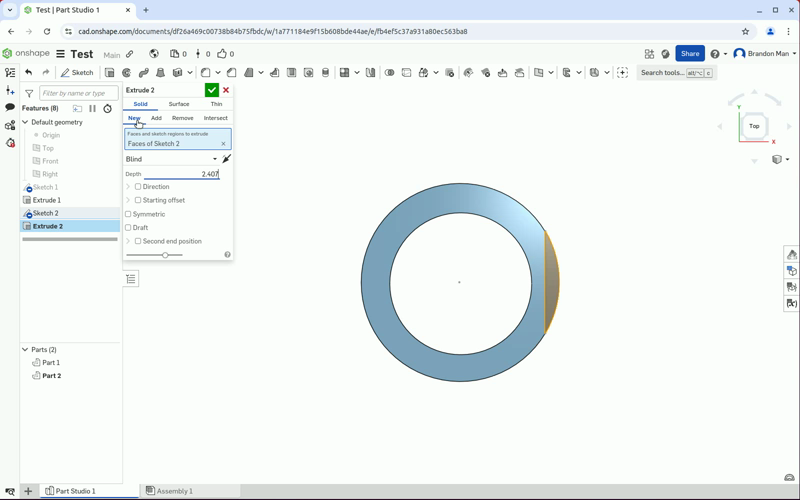
key(enter)
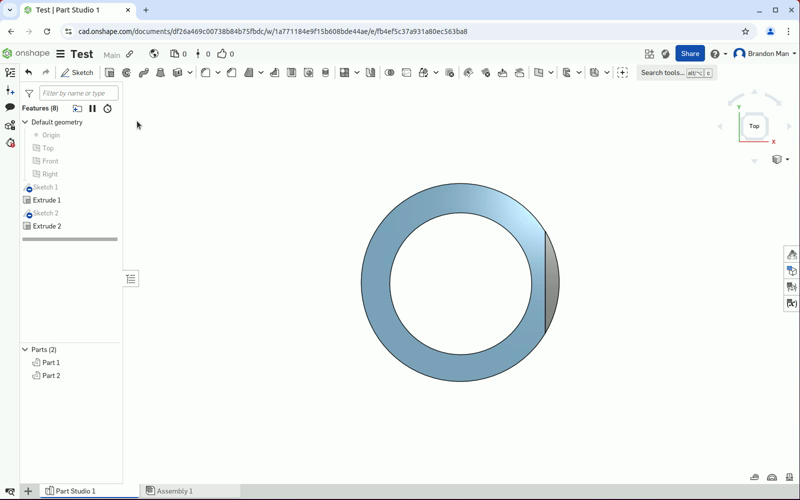
key(shift+h)
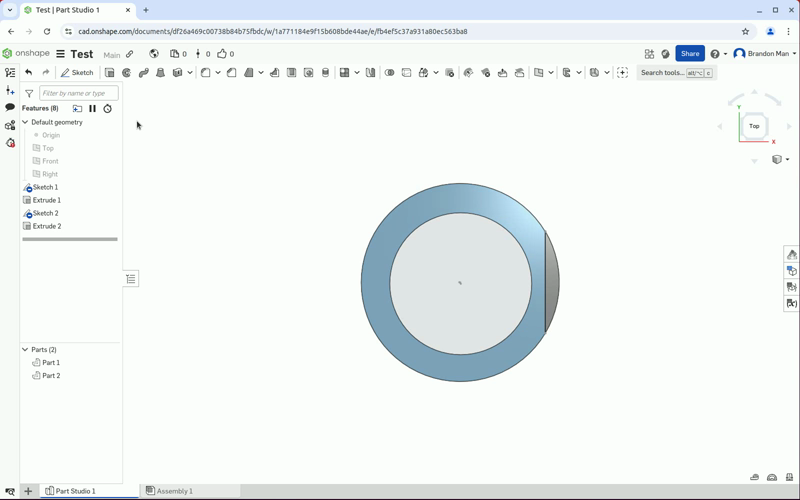
key(shift+h)
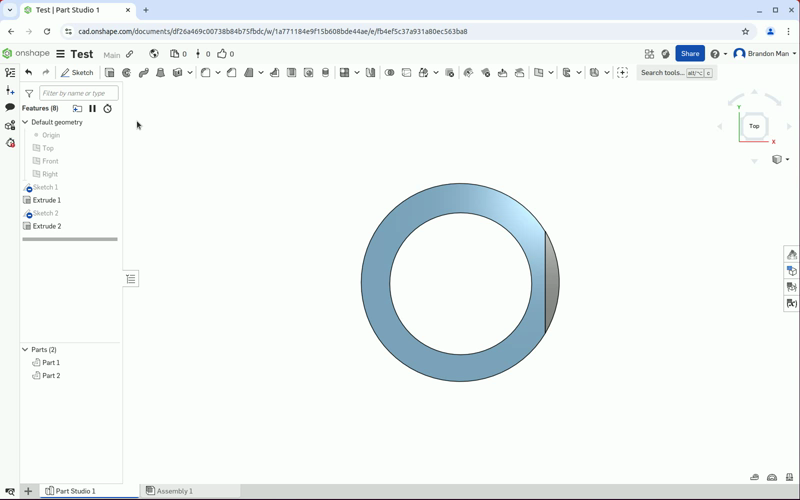
mouse_move(73, 189)
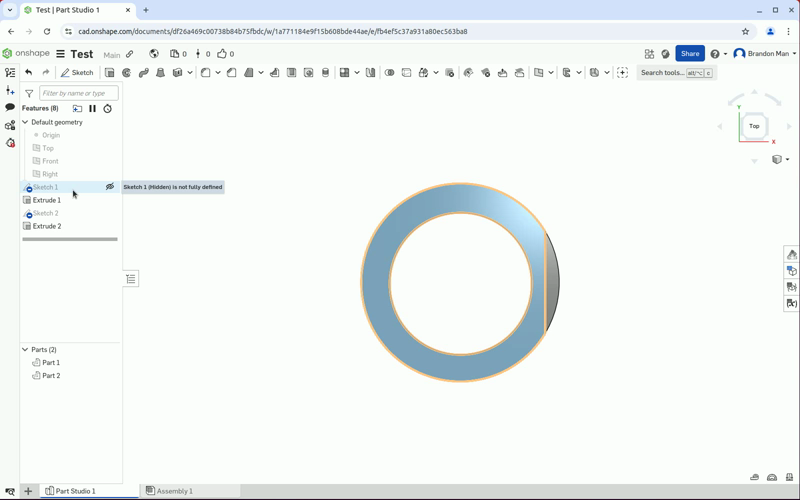
click(73, 189)
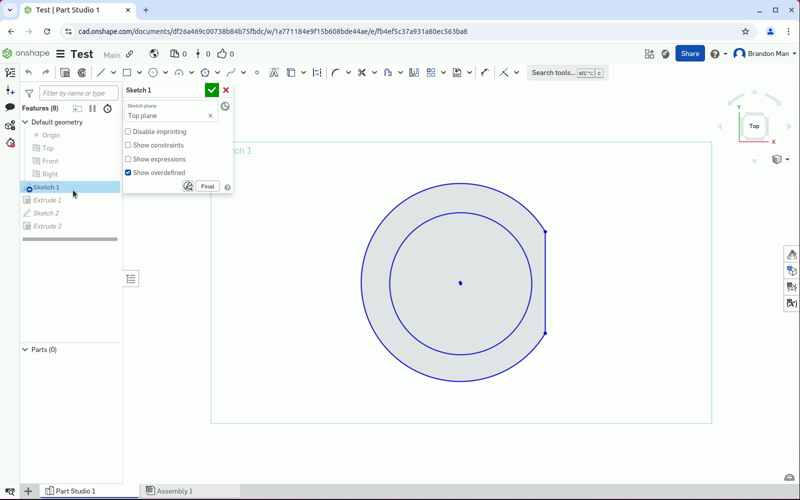
mouse_move(229, 92)
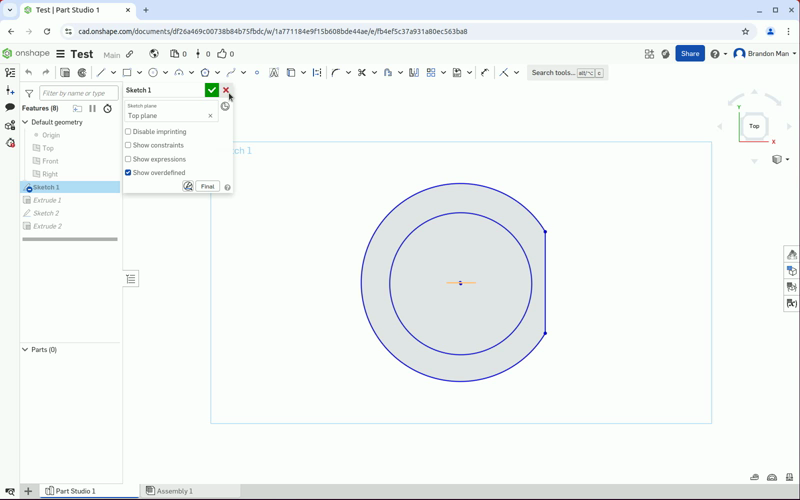
click(229, 92)
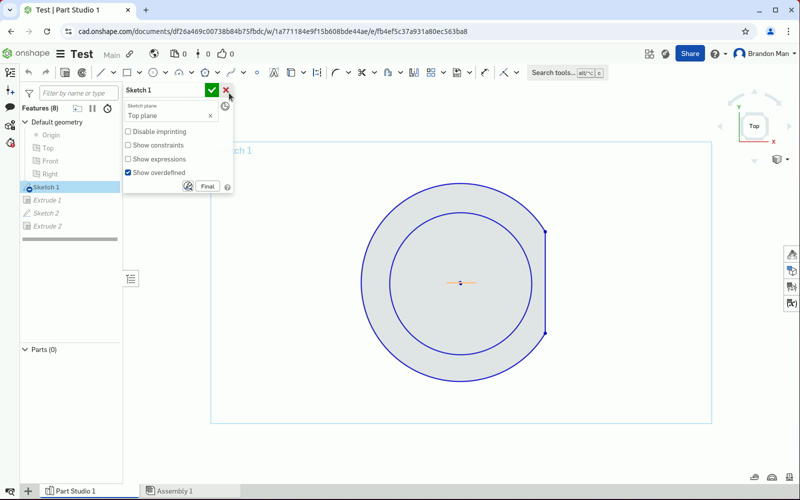
key(shift+s)
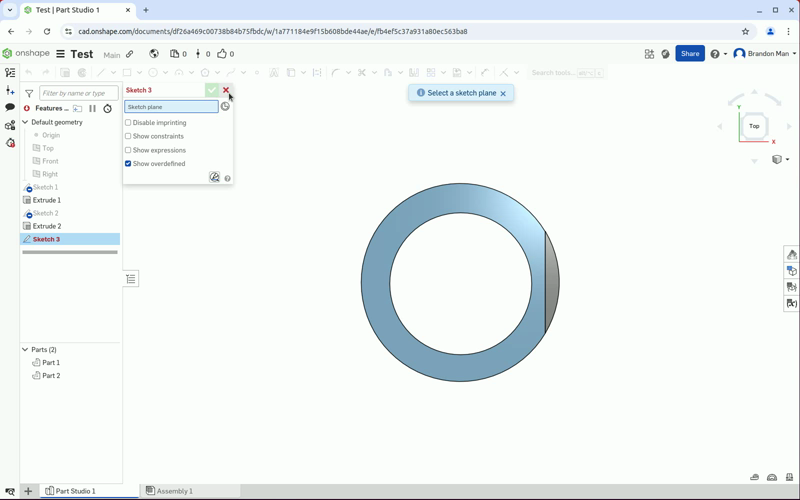
mouse_move(73, 150)
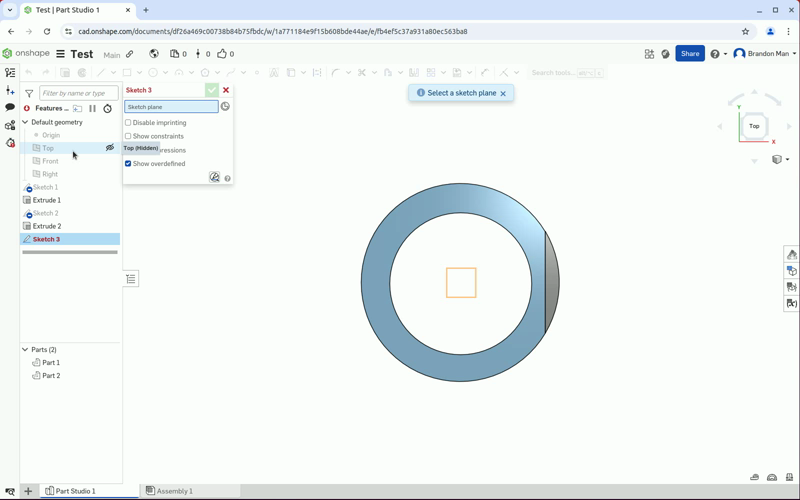
click(73, 150)
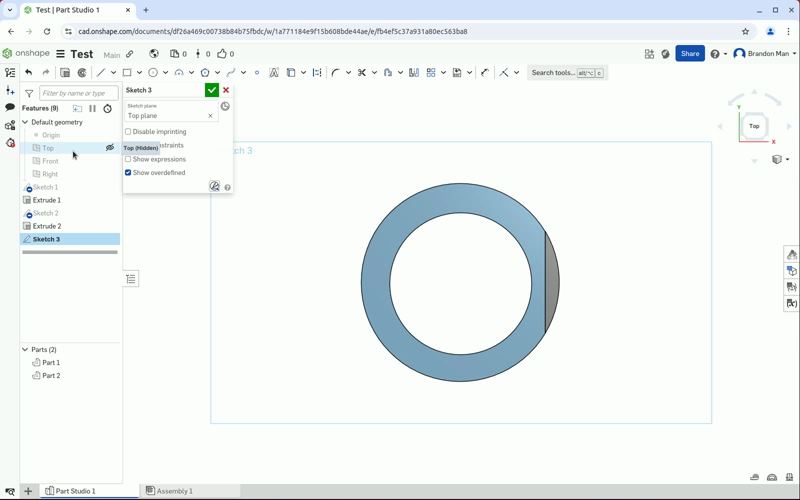
mouse_move(73, 352)
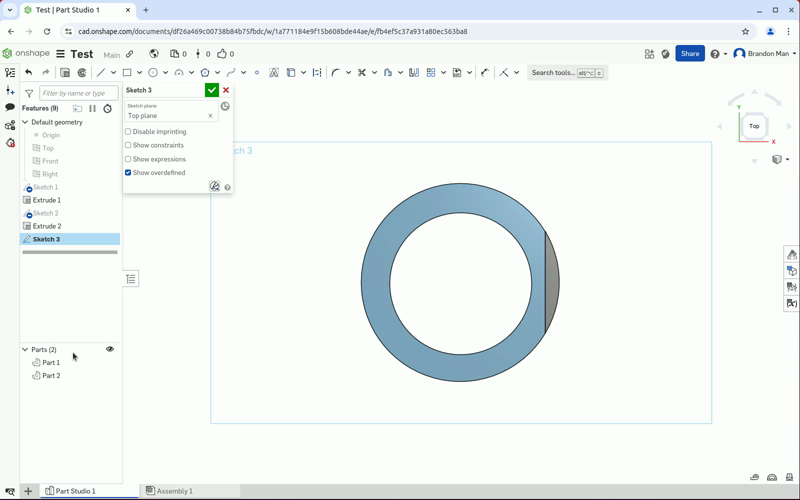
key(y)
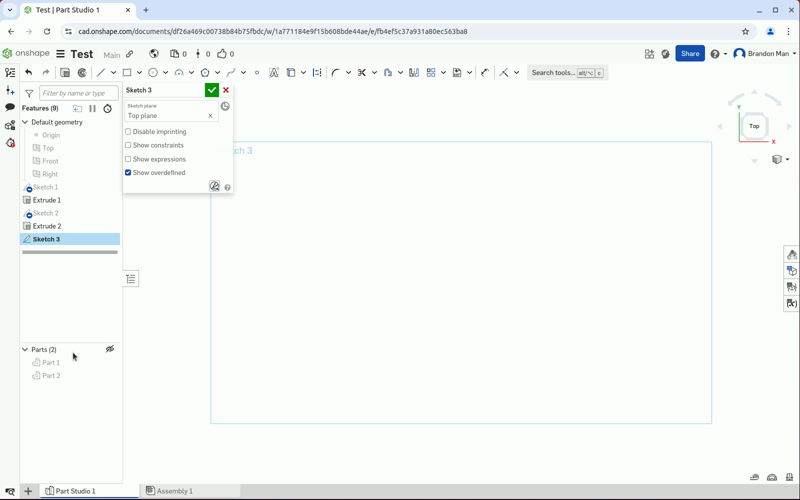
key(l)
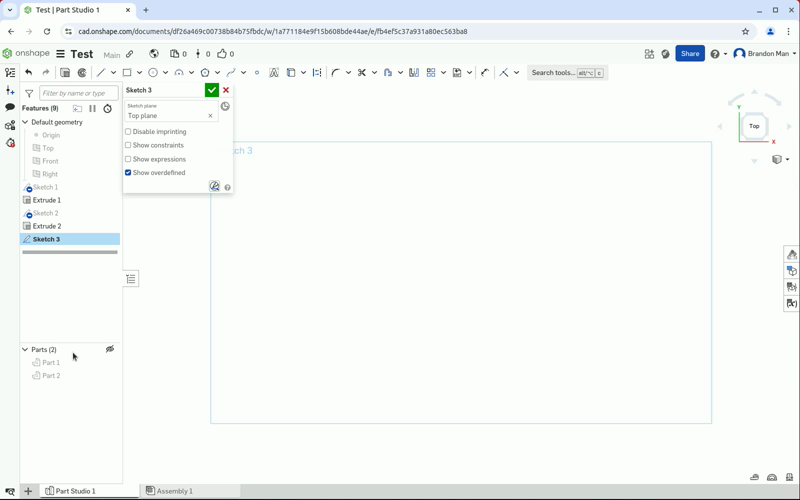
key_down(shift)
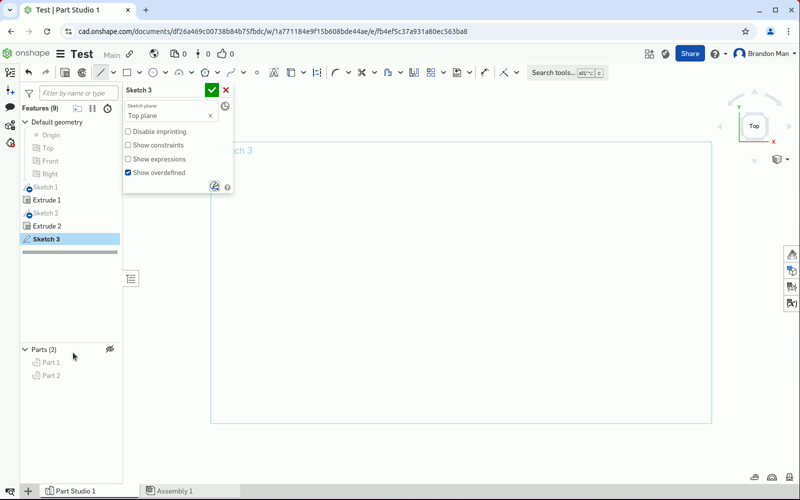
mouse_move(545, 381)
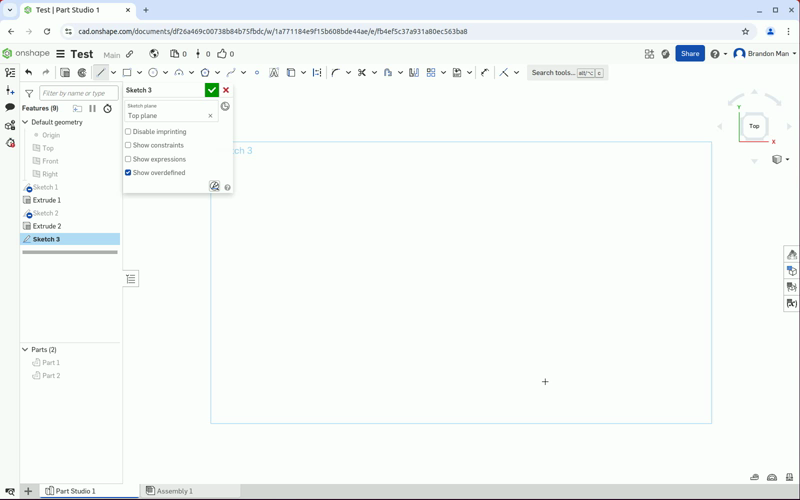
click(545, 381)
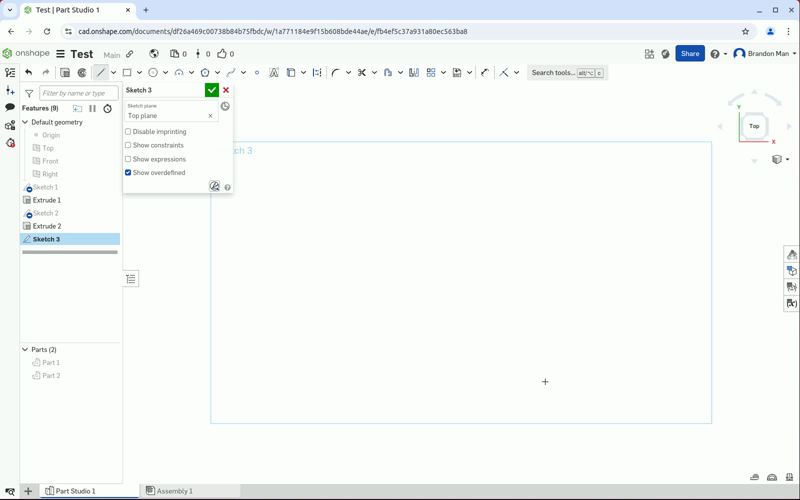
key_up(shift)
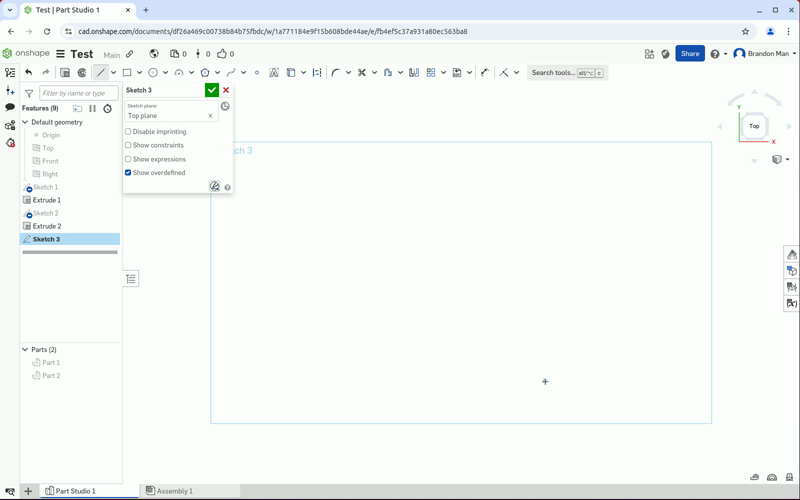
key_down(shift)
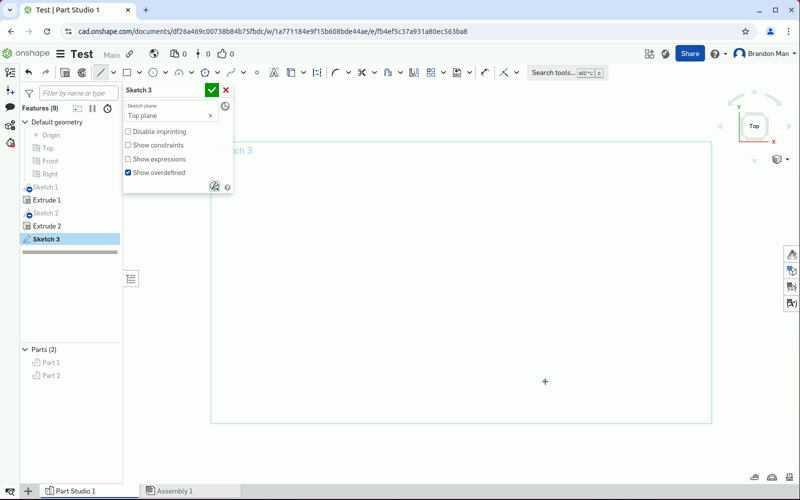
mouse_move(575, 381)
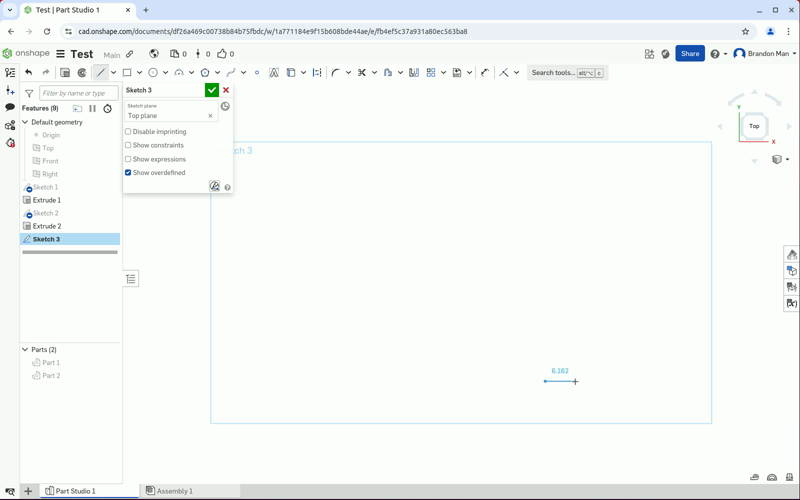
mouse_move(573, 381)
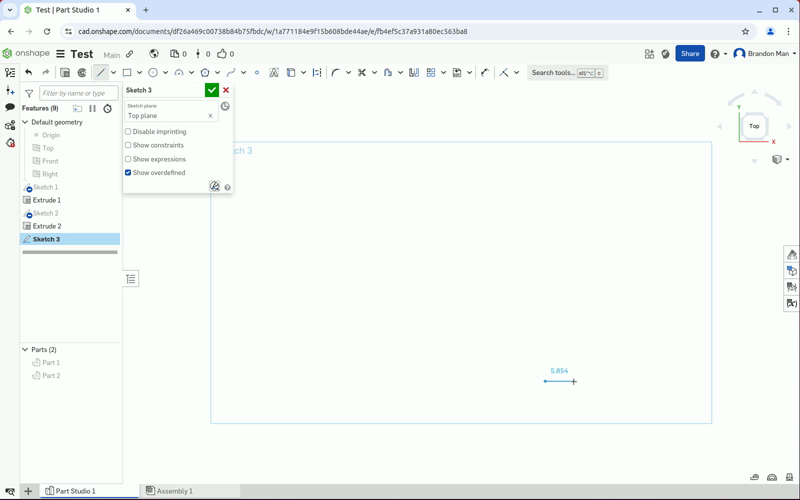
click(573, 381)
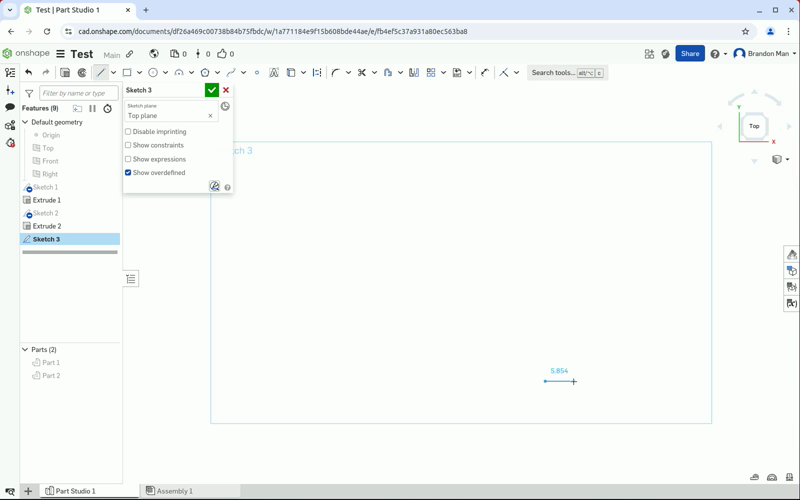
key_up(shift)
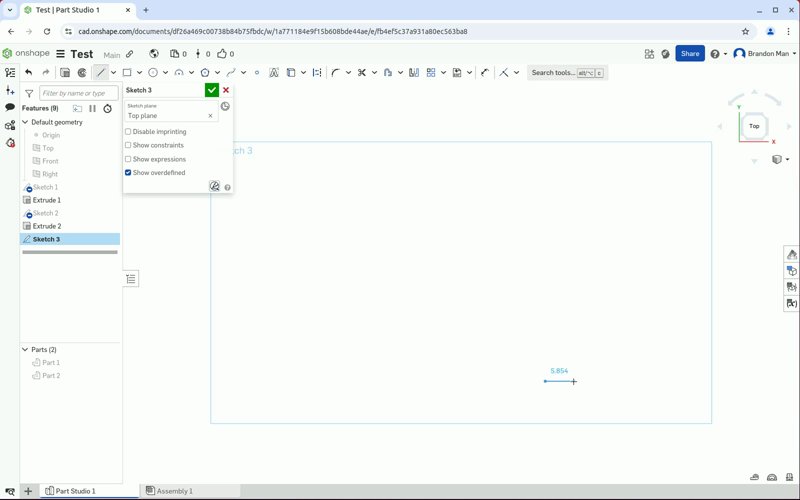
key_down(shift)
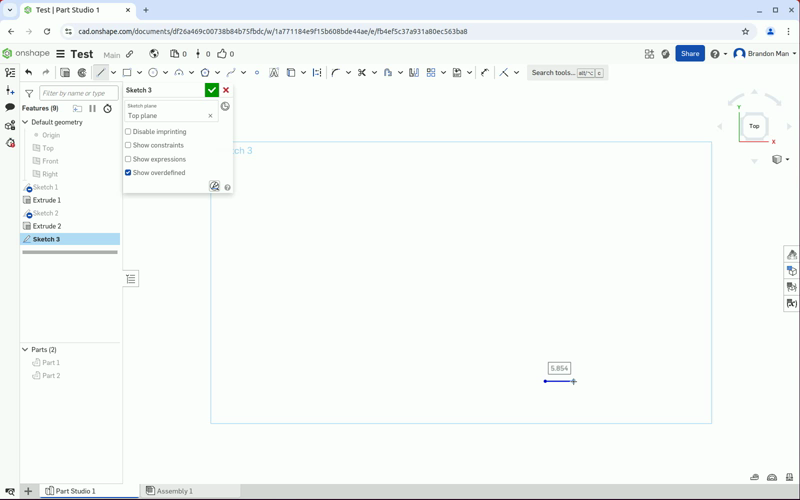
mouse_move(573, 185)
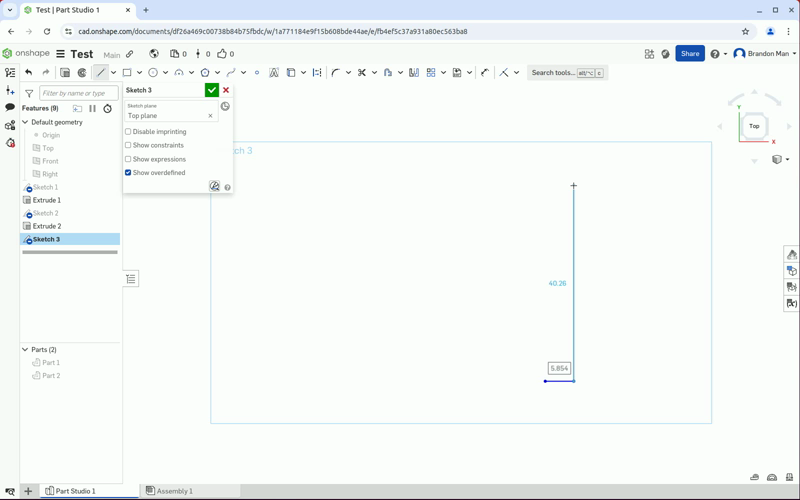
click(573, 185)
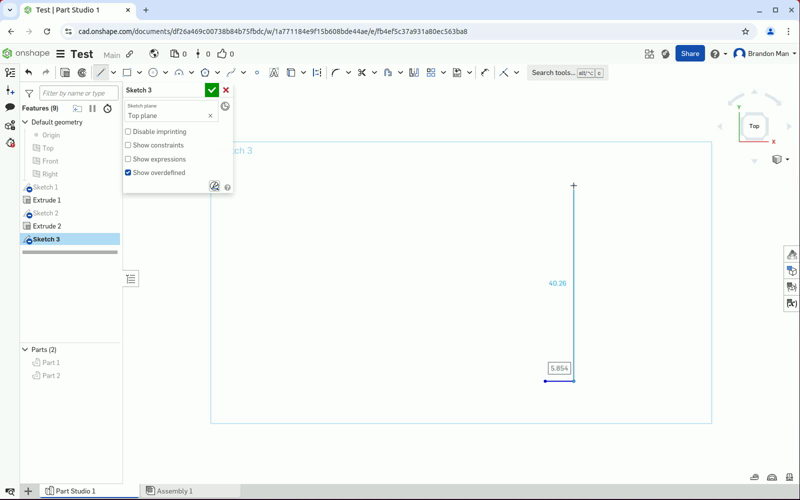
key_up(shift)
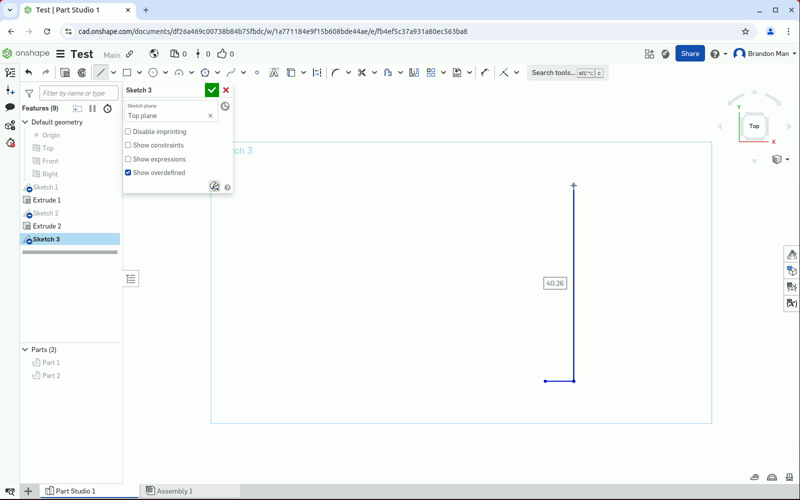
key_down(shift)
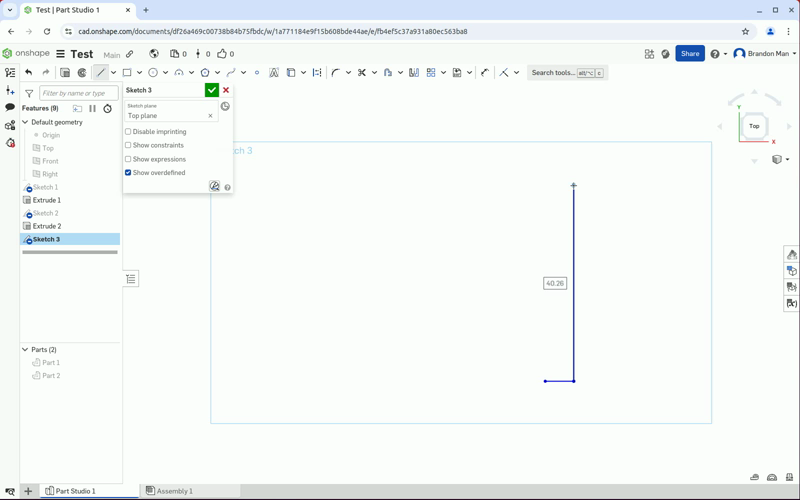
mouse_move(589, 185)
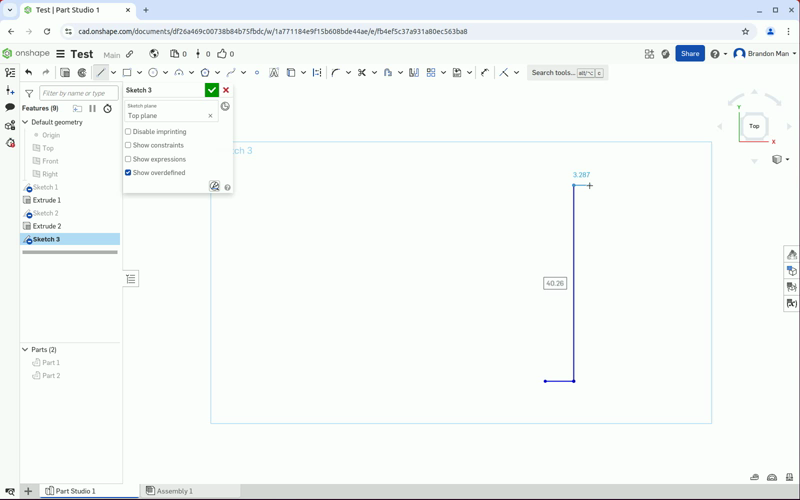
mouse_move(545, 185)
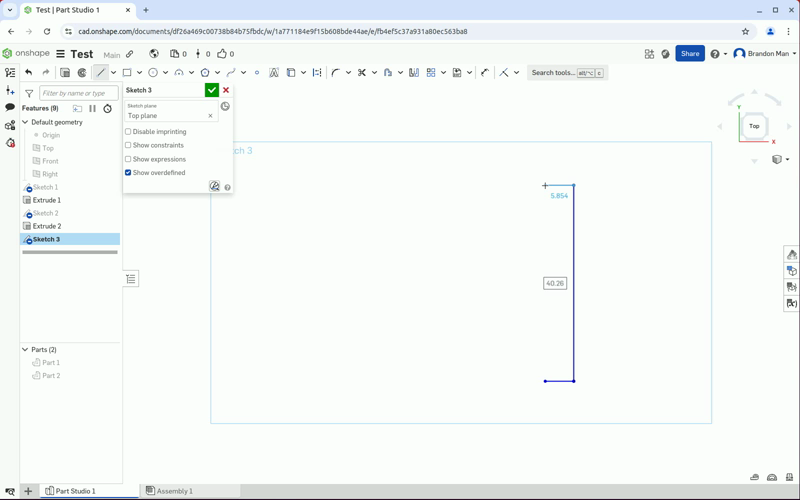
click(545, 185)
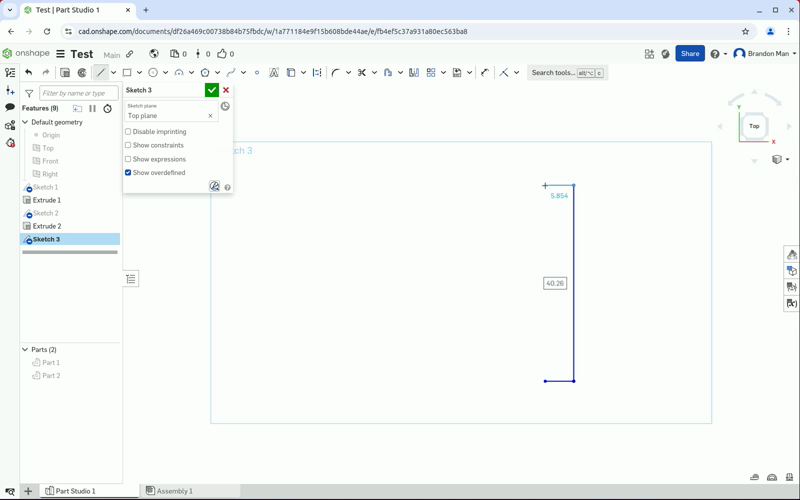
key_up(shift)
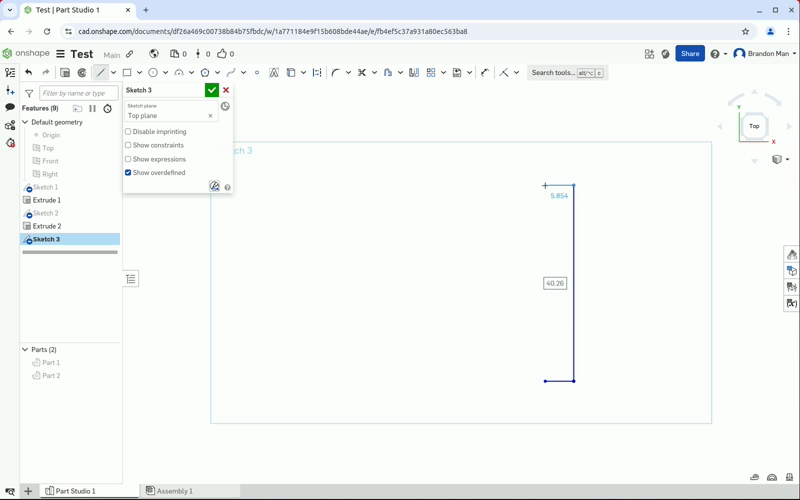
key_down(shift)
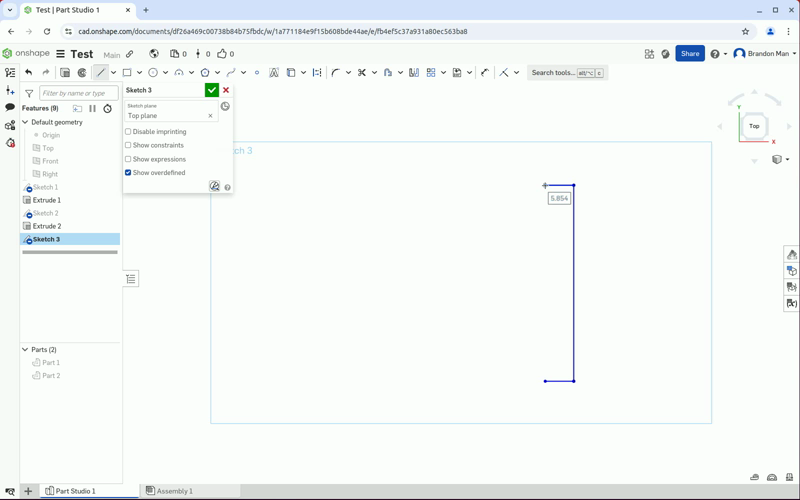
mouse_move(575, 185)
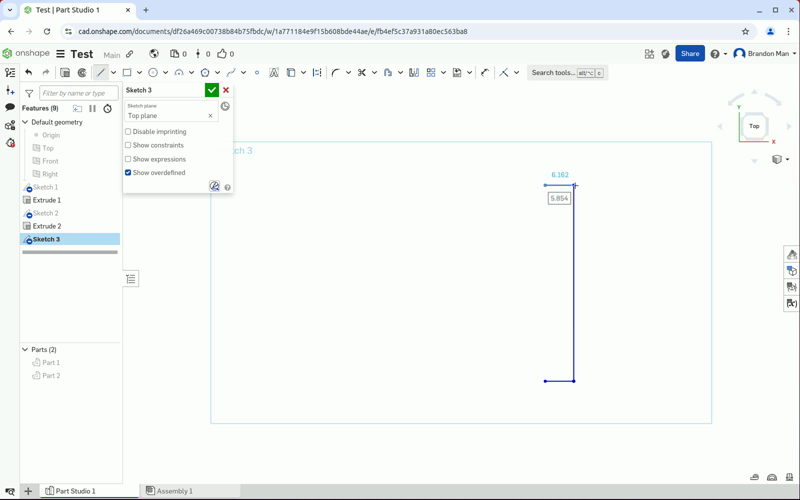
mouse_move(545, 232)
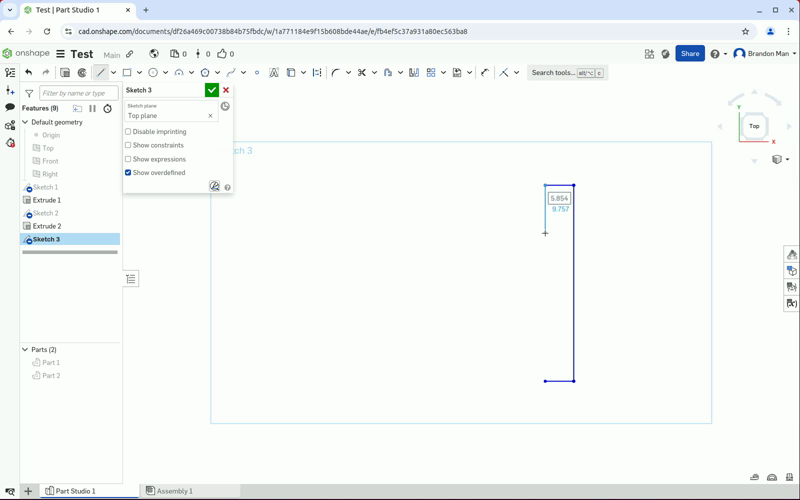
click(545, 232)
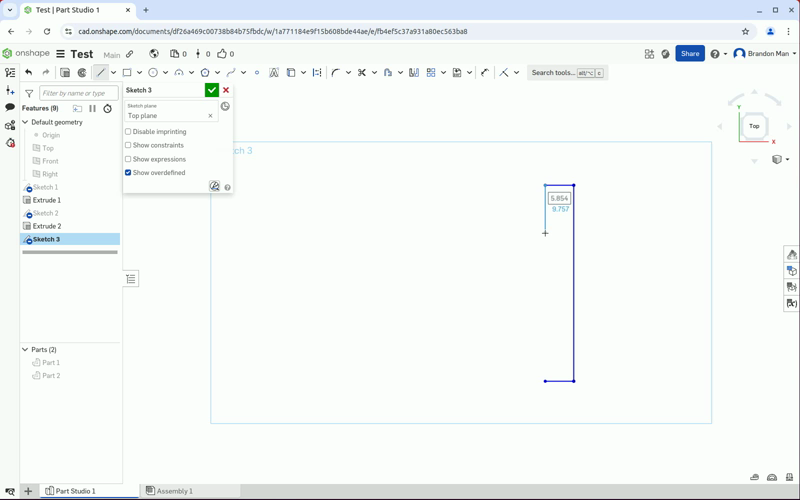
key_up(shift)
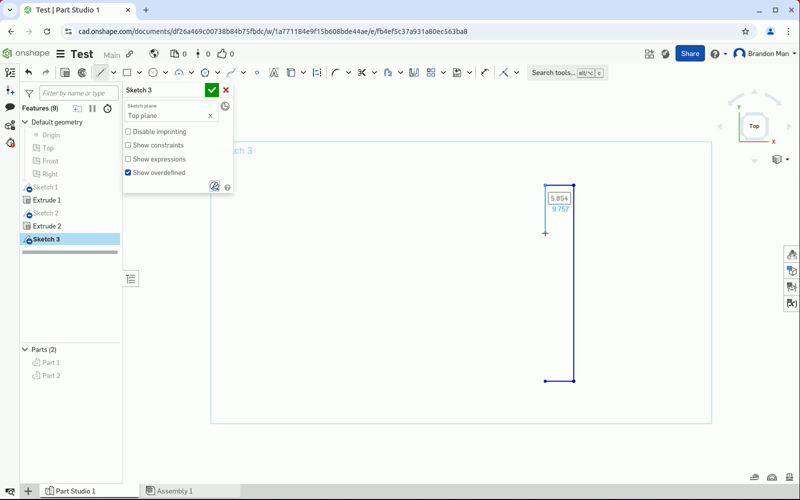
key(esc)
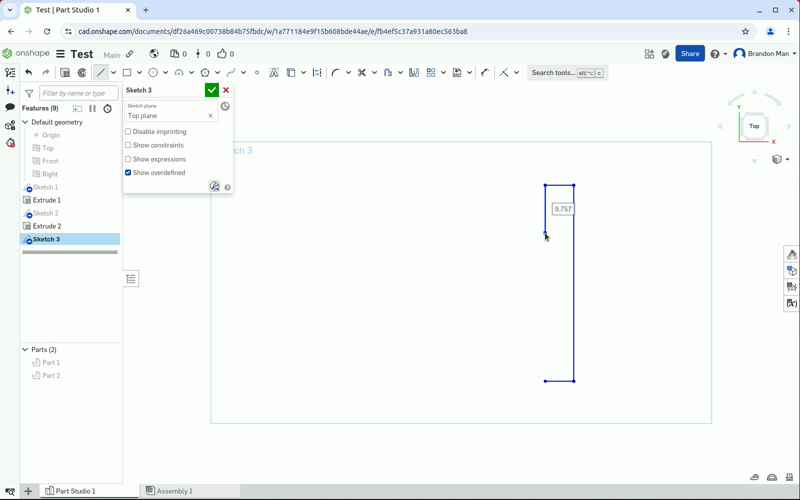
key(a)
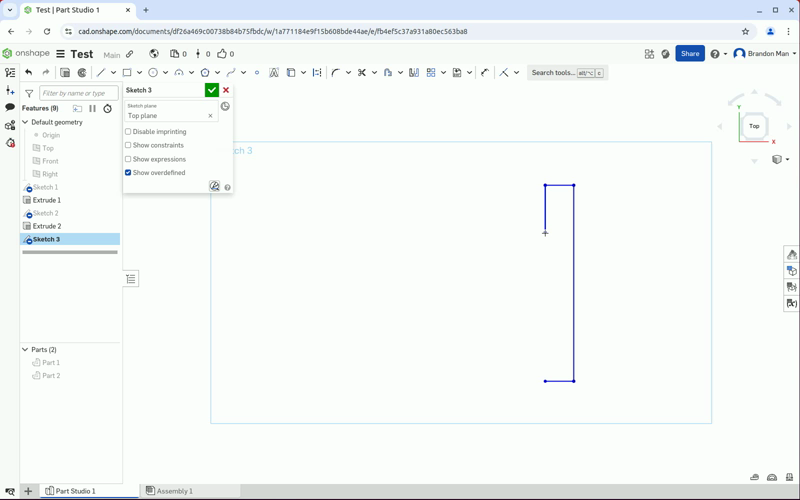
mouse_move(545, 232)
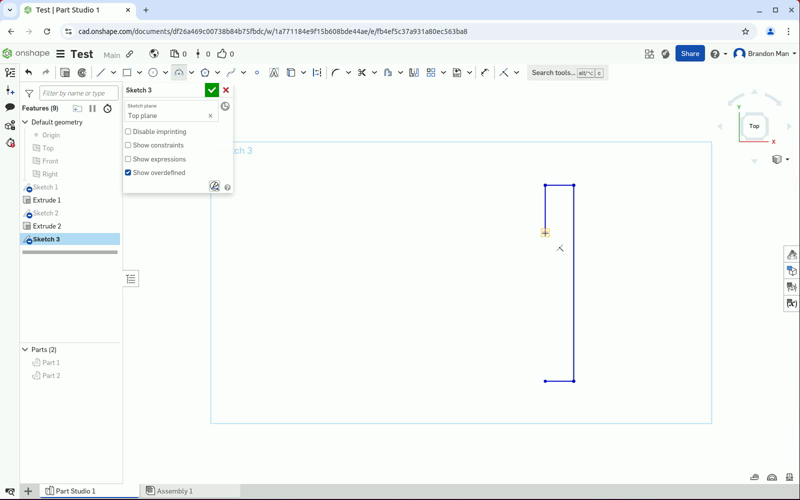
click(545, 232)
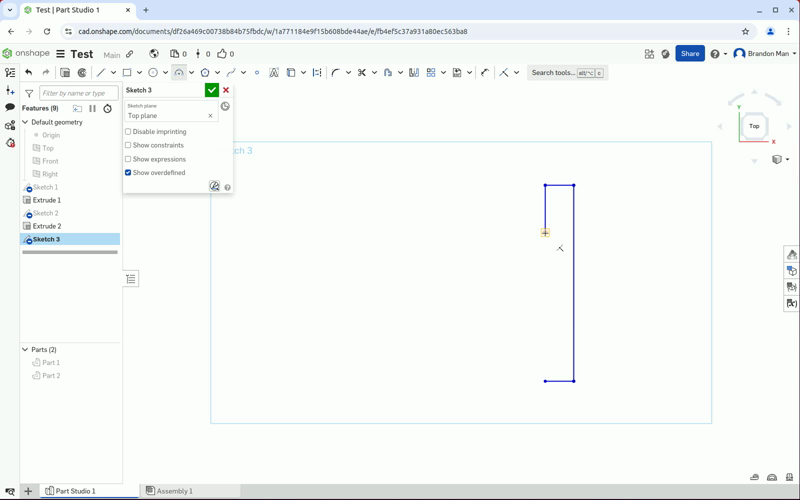
key_down(shift)
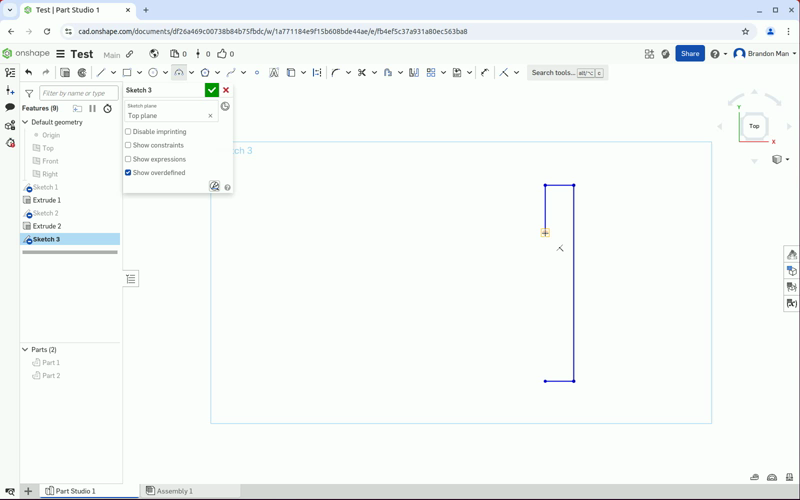
mouse_move(545, 333)
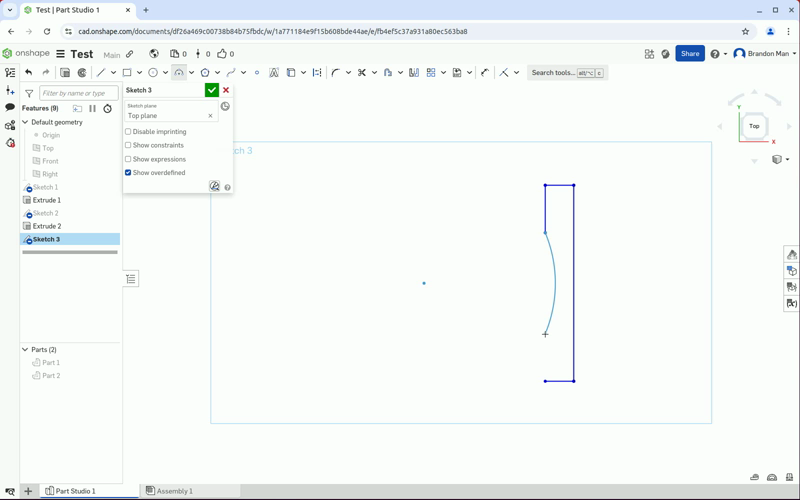
click(545, 333)
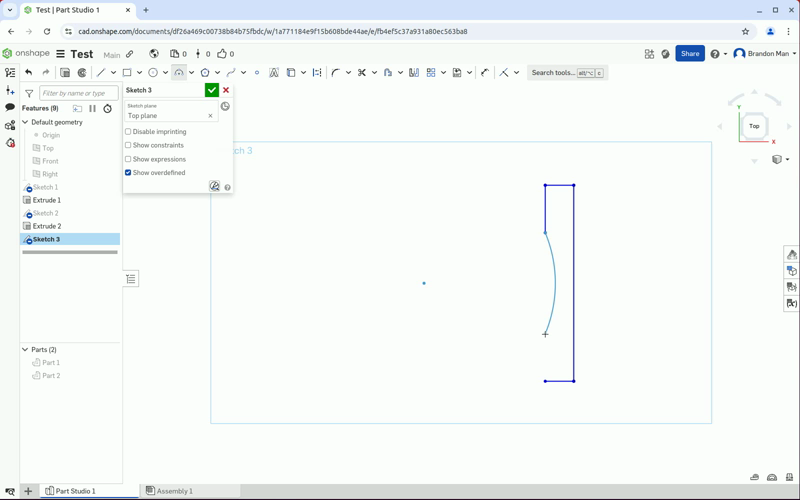
mouse_move(559, 283)
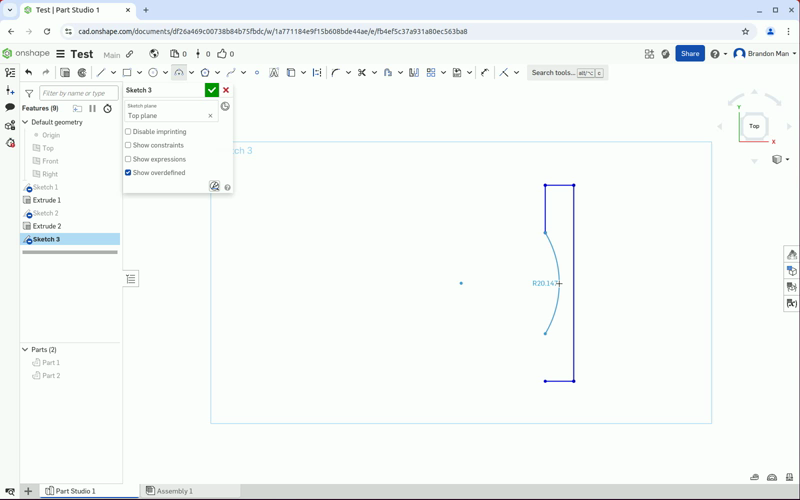
click(559, 283)
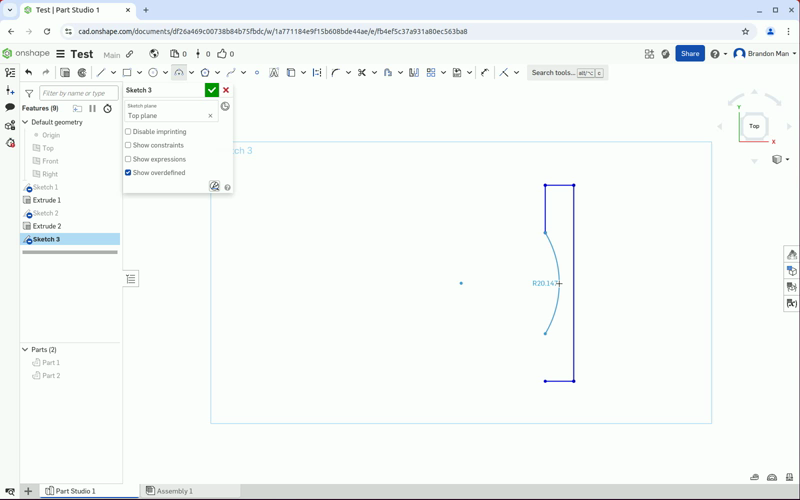
key_up(shift)
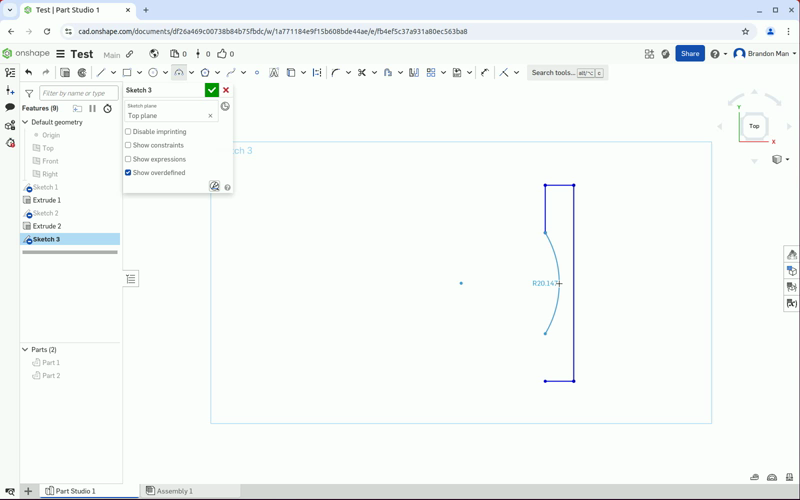
key(esc)
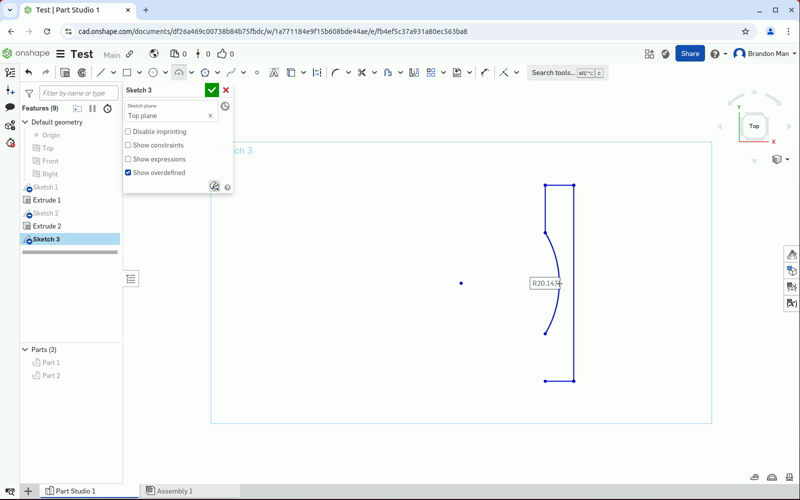
key(l)
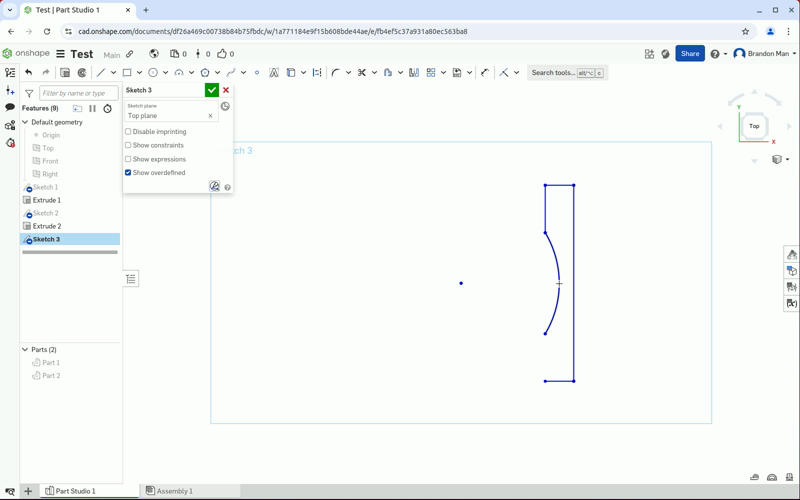
mouse_move(545, 333)
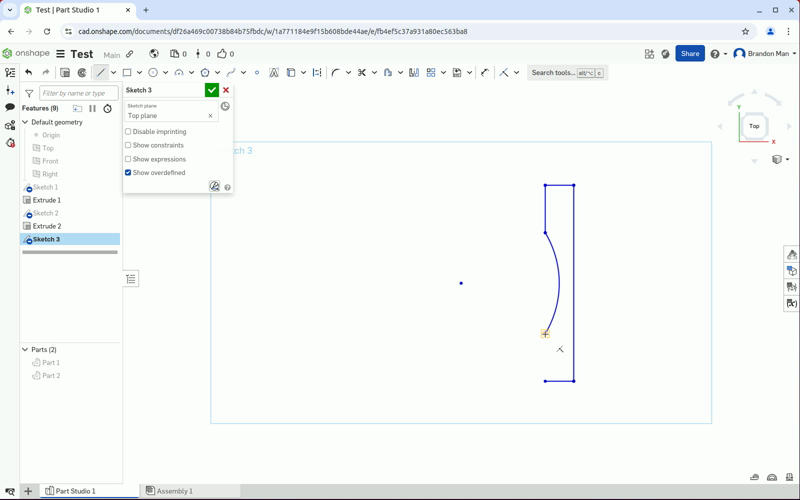
click(545, 333)
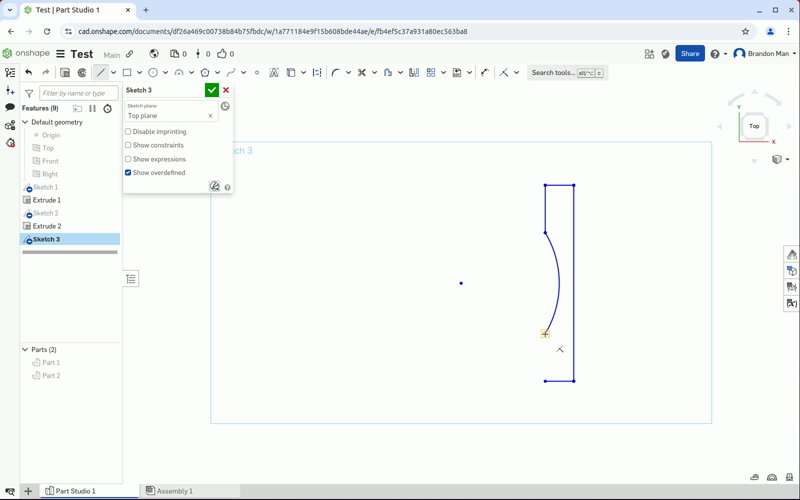
mouse_move(575, 333)
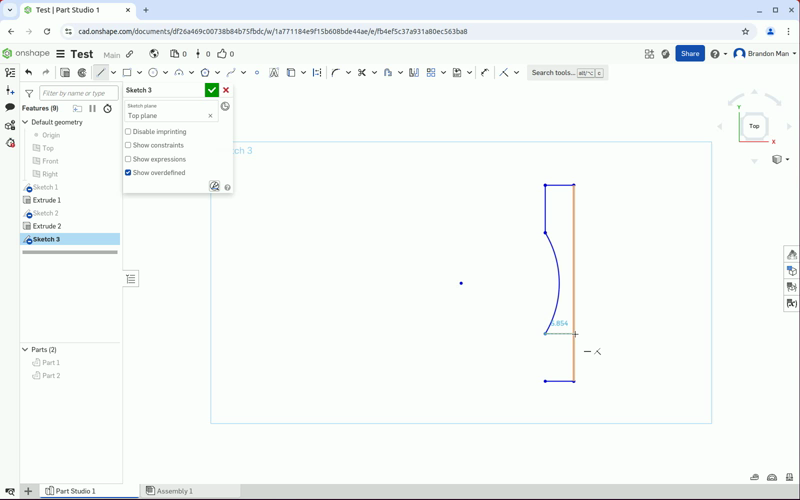
key_down(shift)
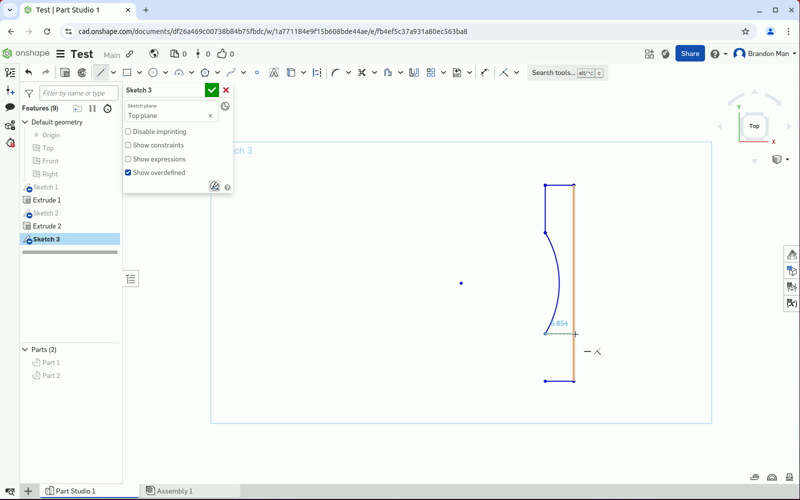
mouse_move(545, 381)
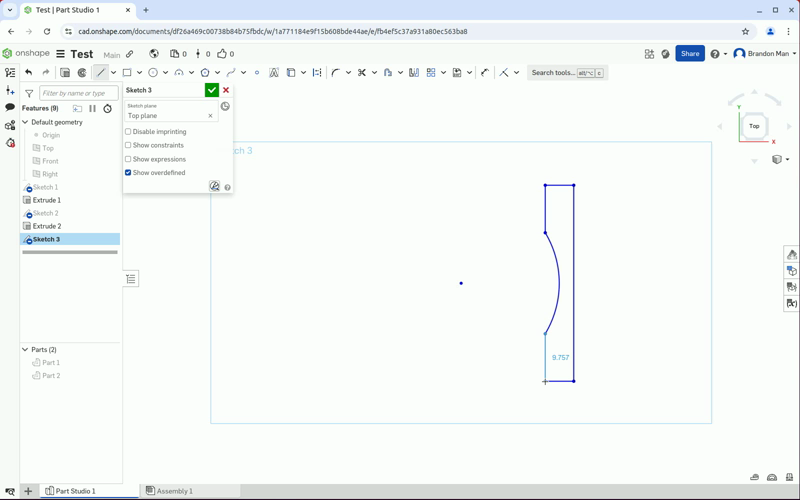
key_up(shift)
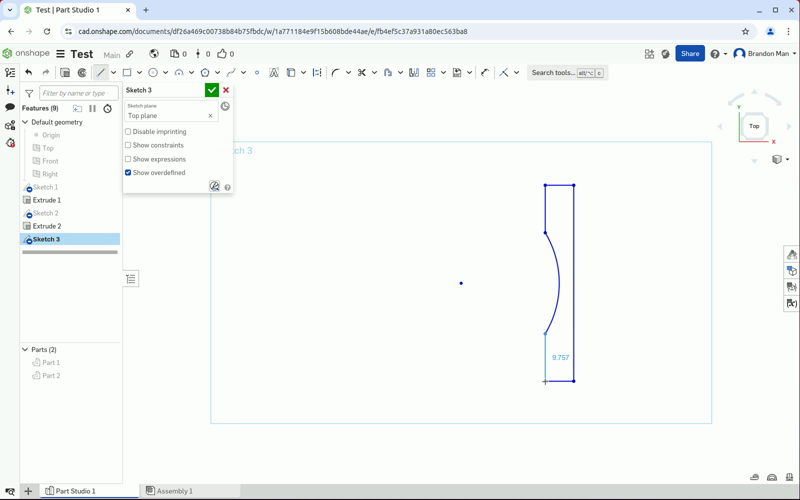
click(545, 381)
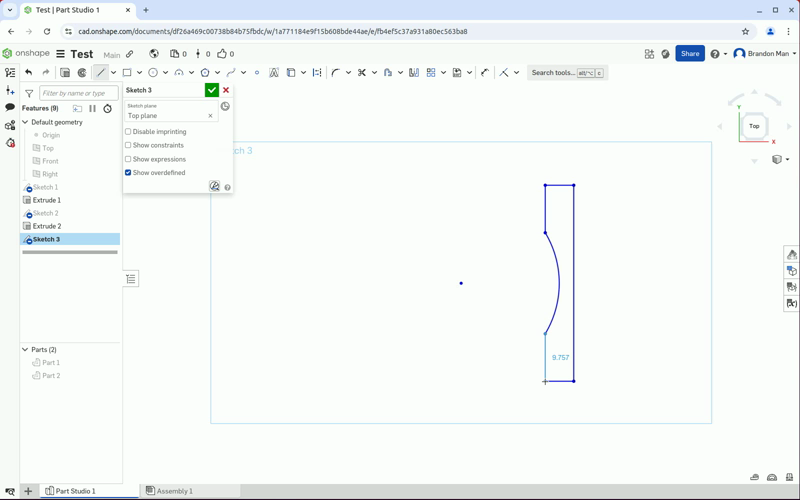
key(esc)
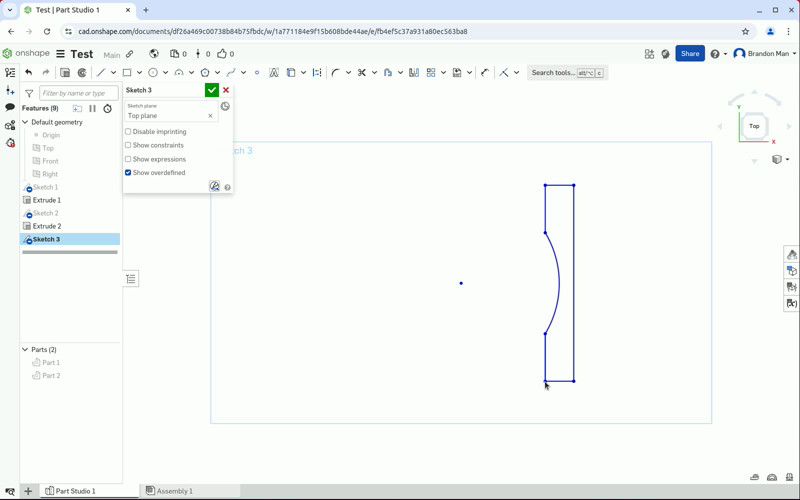
mouse_move(564, 360)
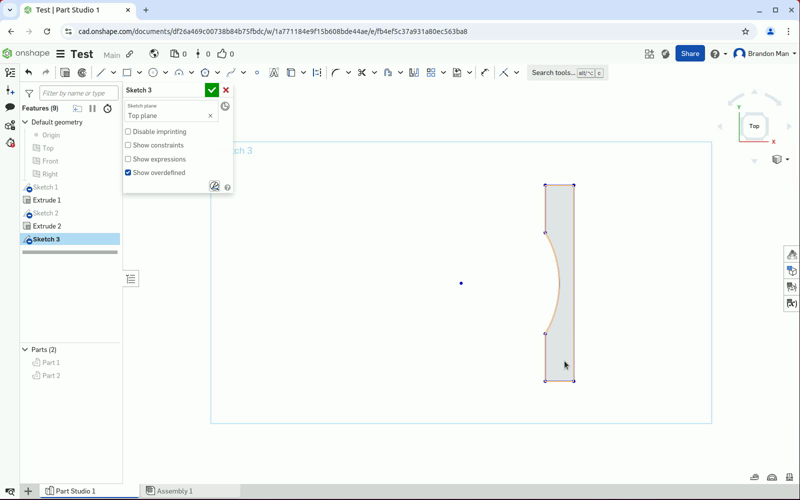
click(564, 360)
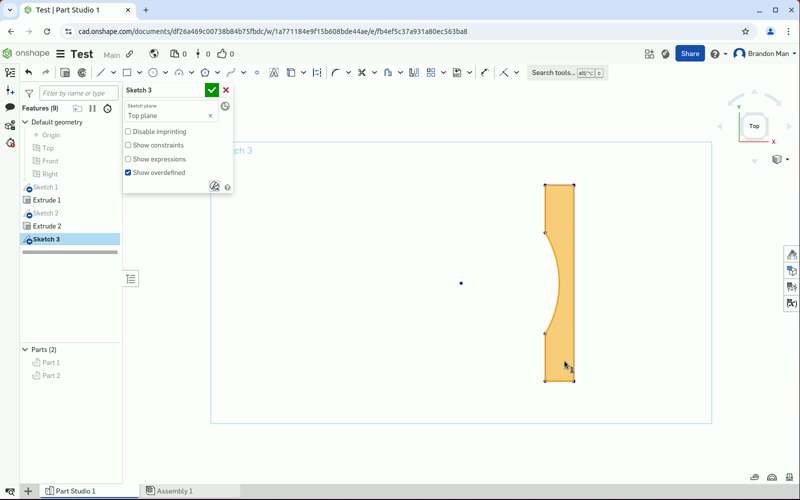
mouse_move(73, 352)
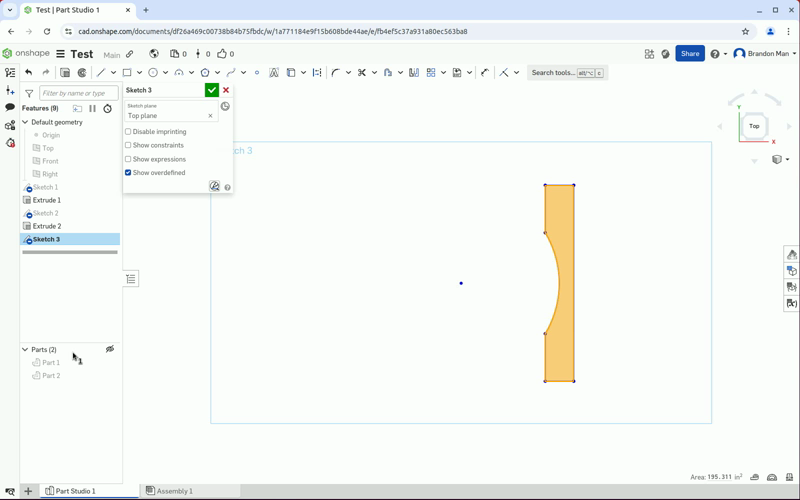
key(shift+y)
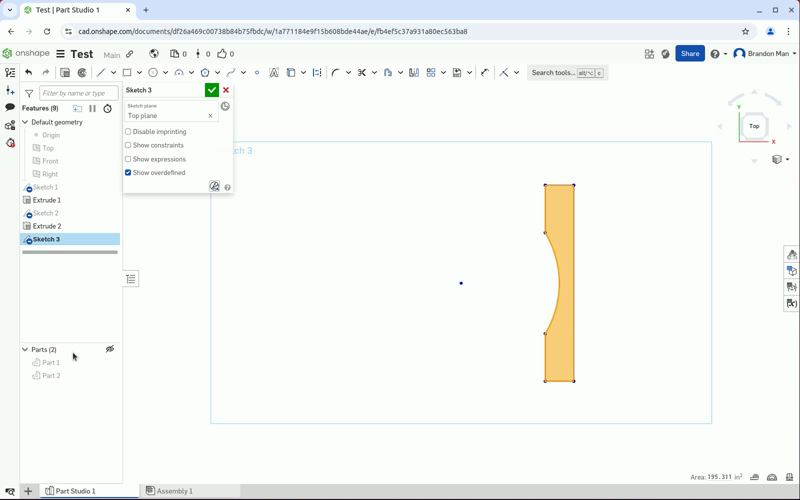
key(shift+e)
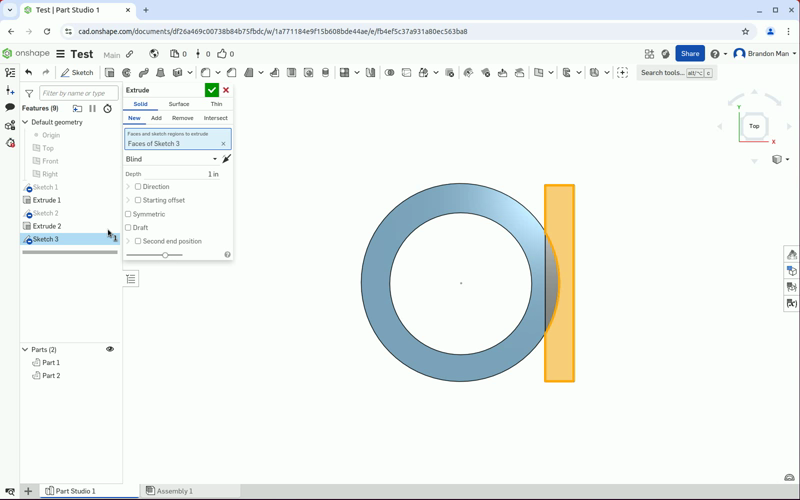
mouse_move(143, 106)
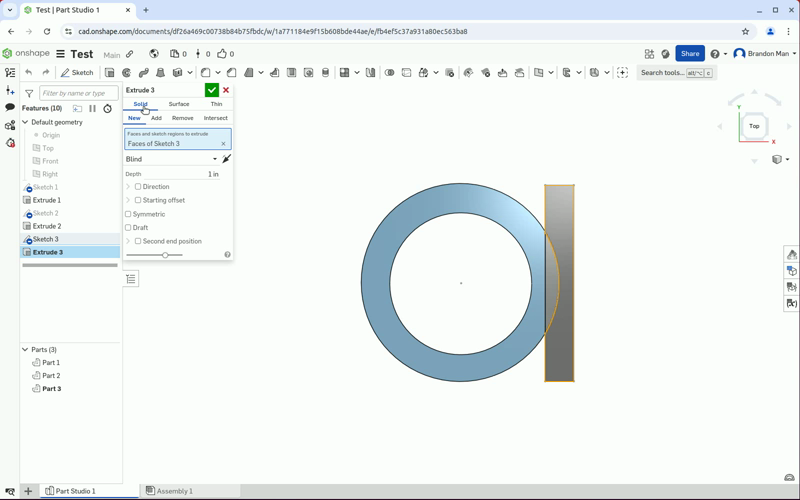
click(143, 106)
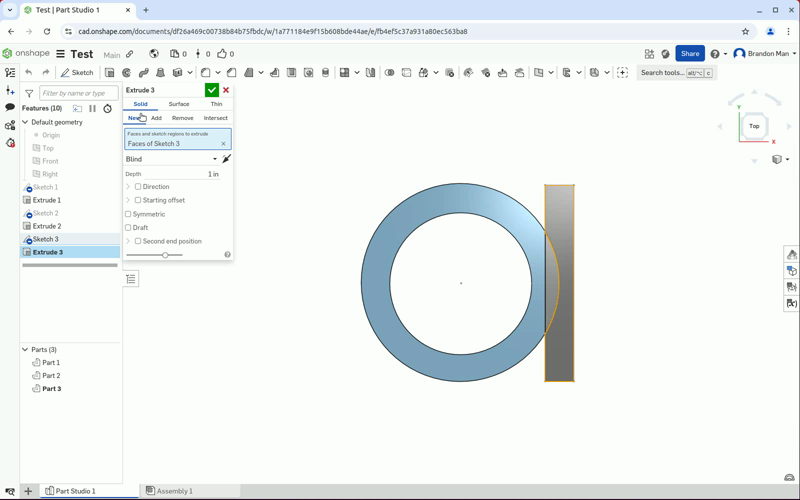
mouse_move(137, 120)
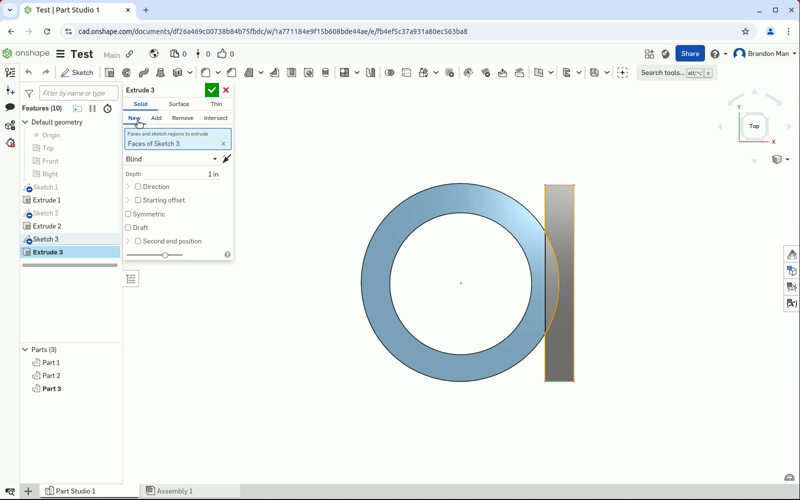
click(137, 120)
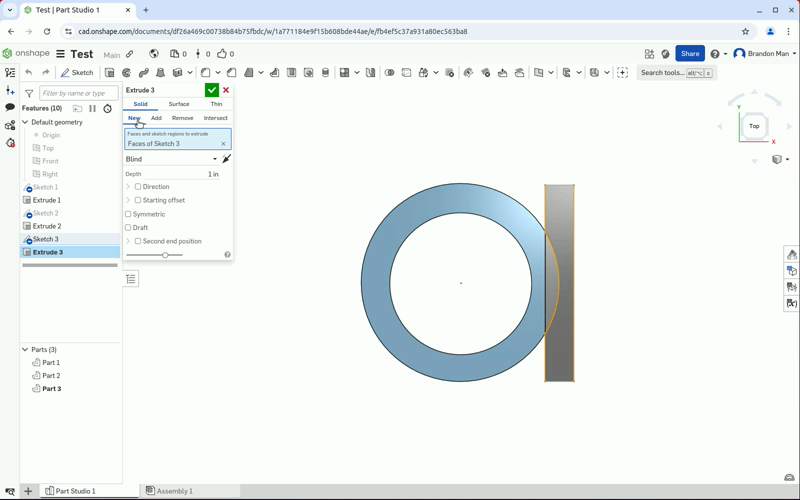
key(tab, 4)
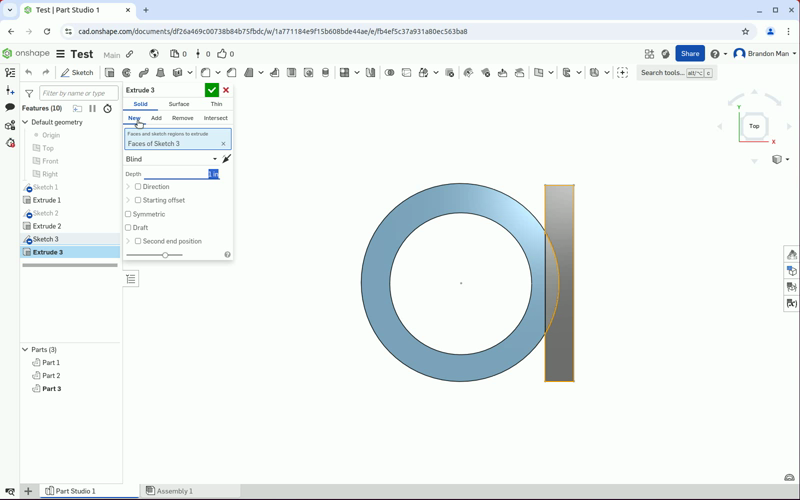
text(2.407)
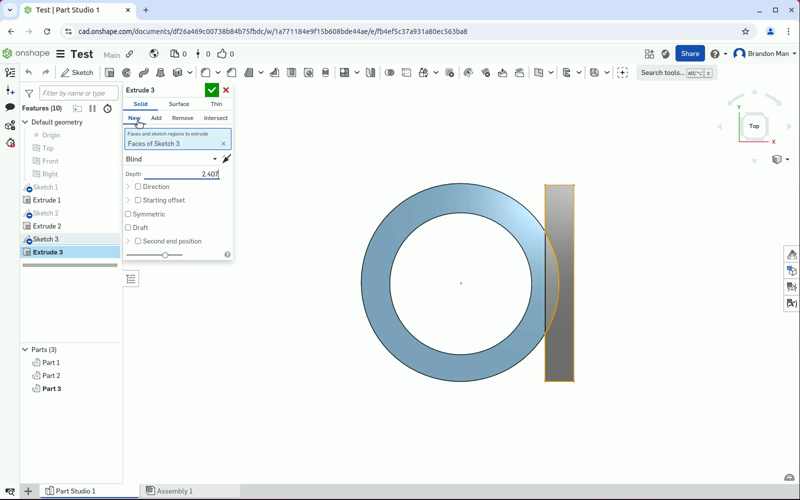
key(enter)
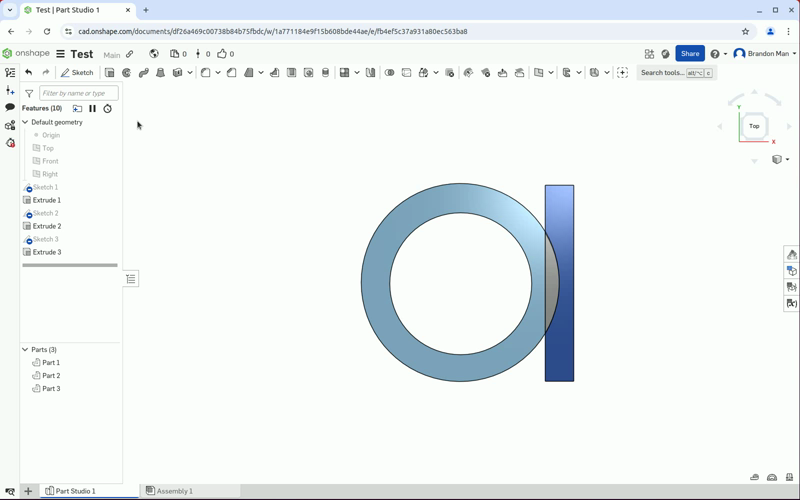
key(shift+h)
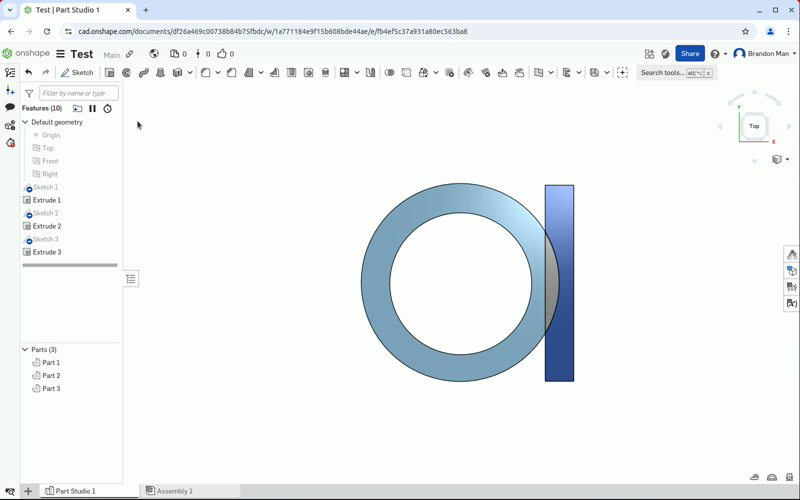
key(shift+h)
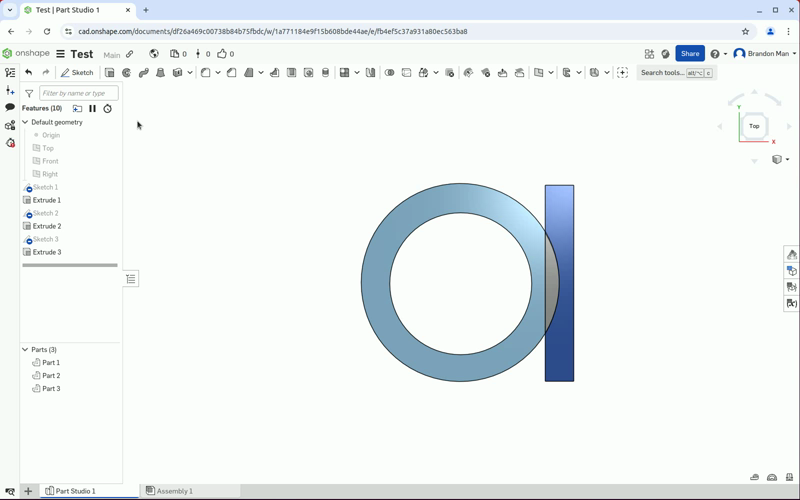
mouse_move(73, 189)
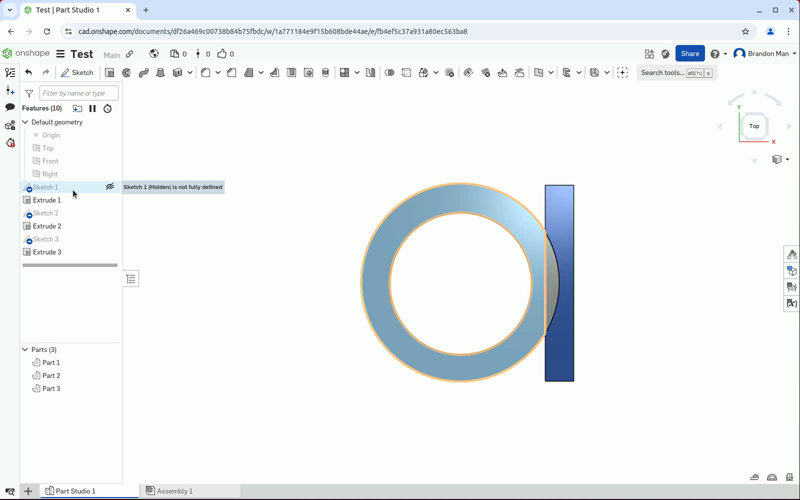
click(73, 189)
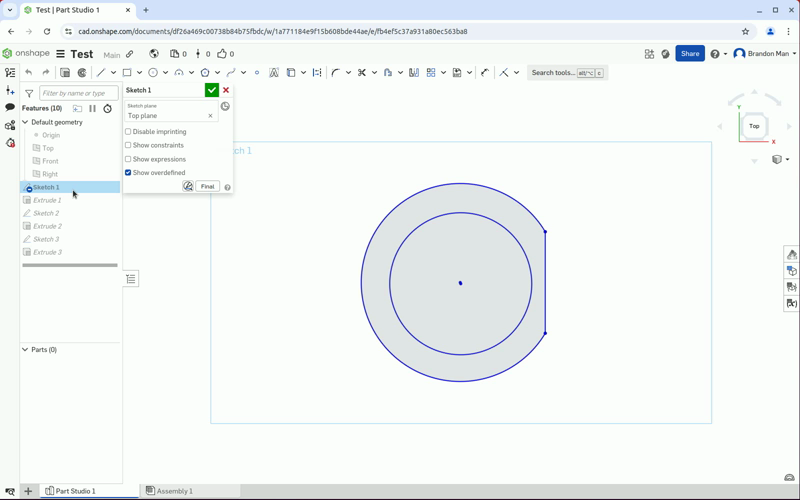
mouse_move(229, 92)
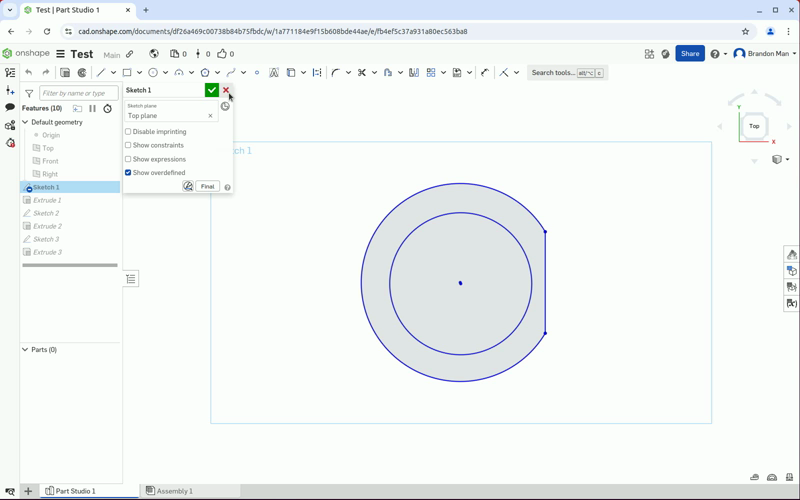
click(229, 92)
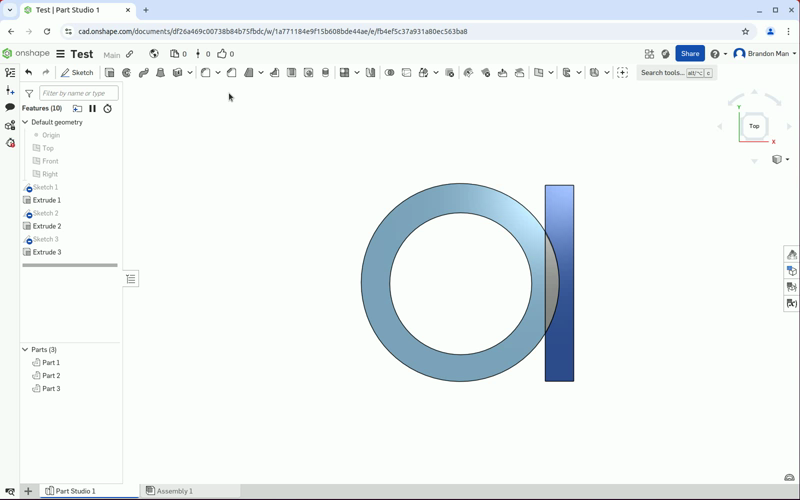
mouse_move(541, 75)
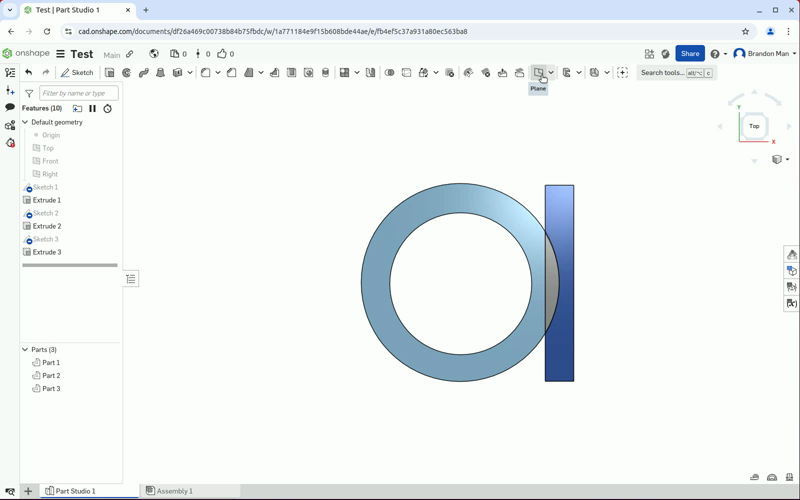
click(541, 75)
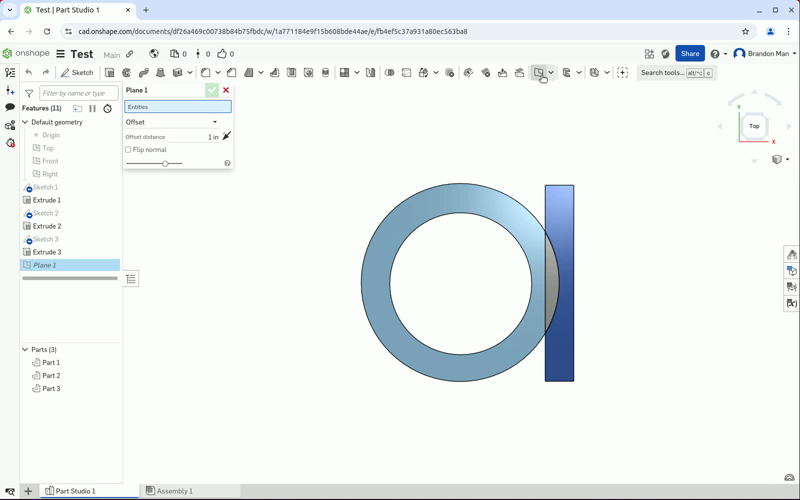
mouse_move(73, 150)
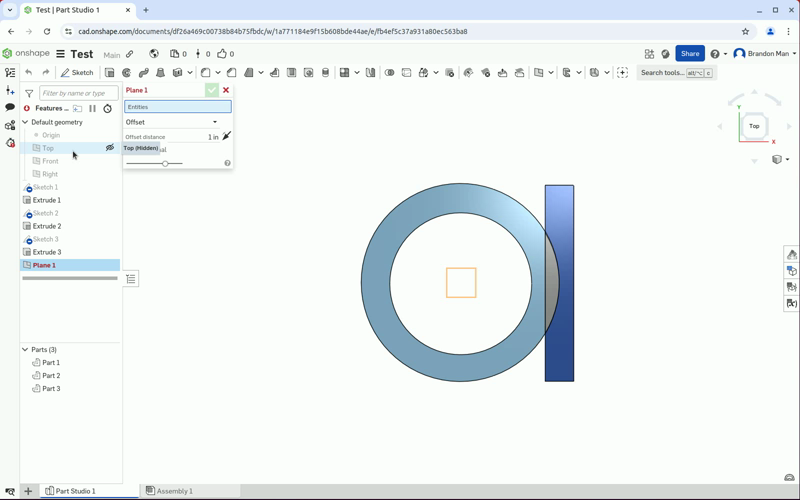
click(73, 150)
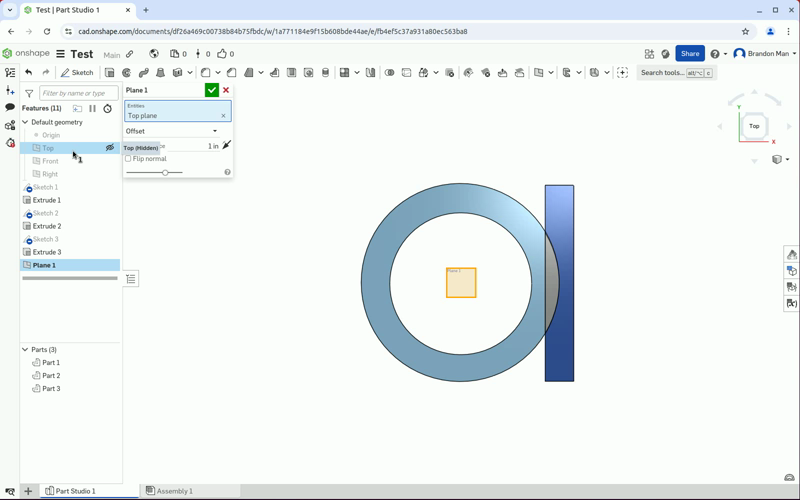
key(tab, 2)
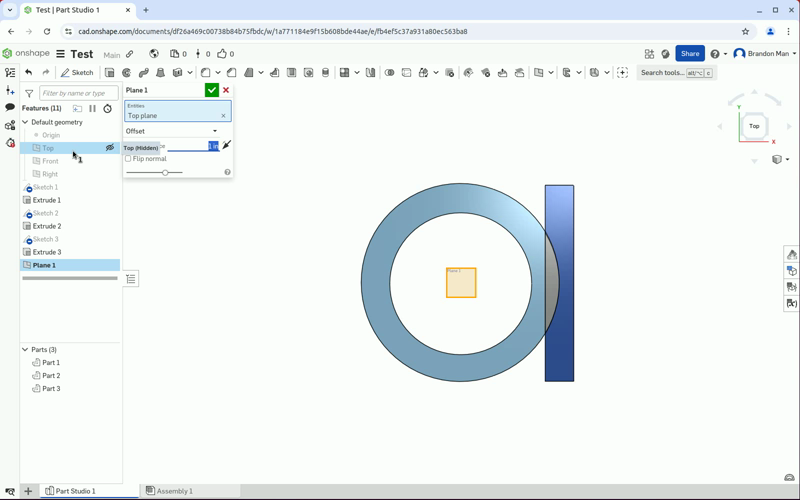
text(2.403)
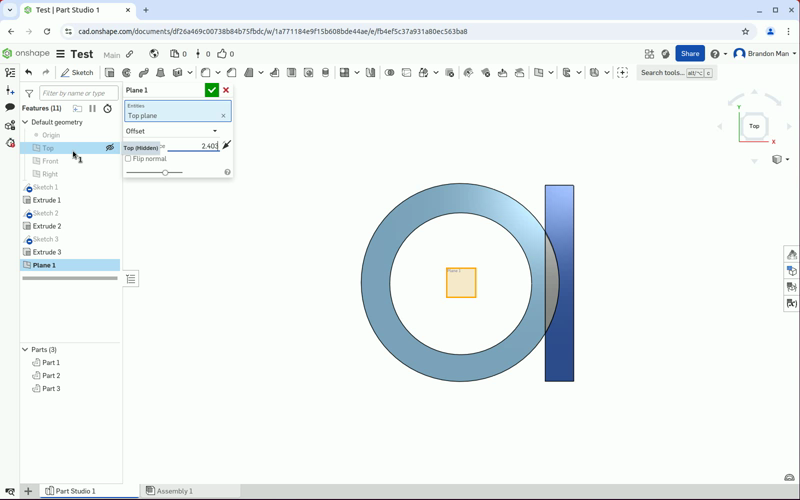
key(enter, 2)
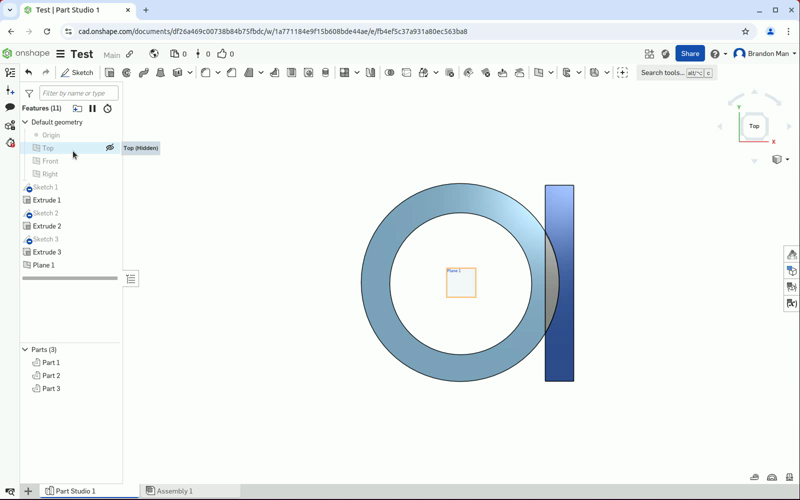
key(shift+s)
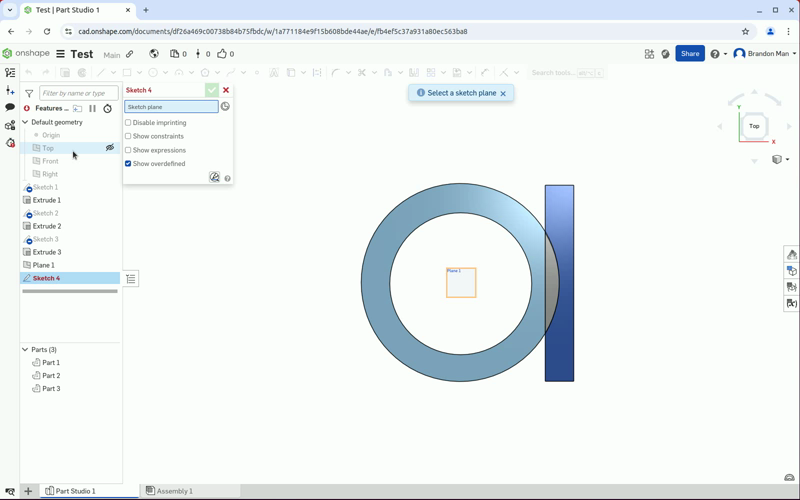
mouse_move(73, 267)
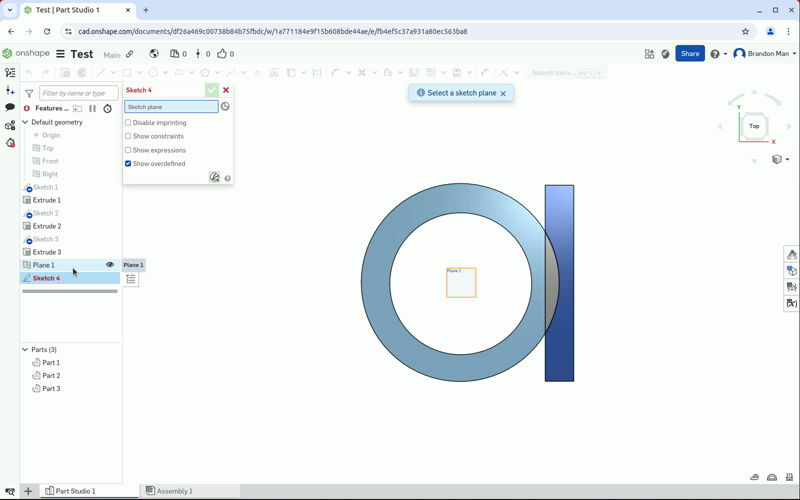
click(73, 267)
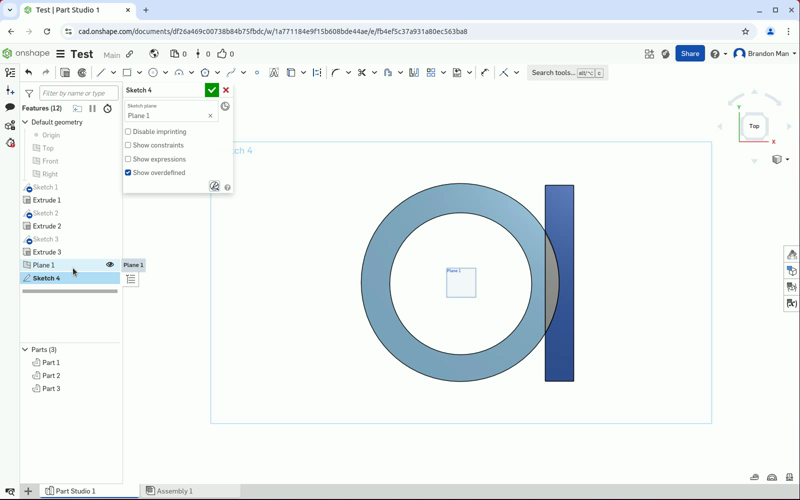
mouse_move(73, 352)
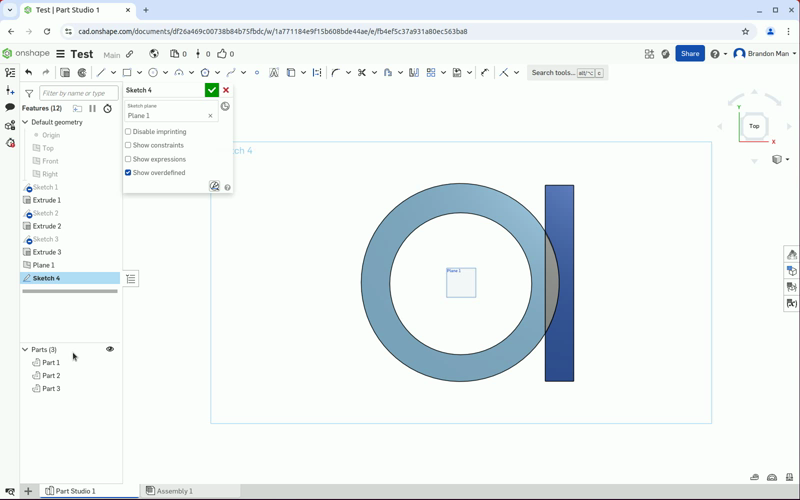
key(y)
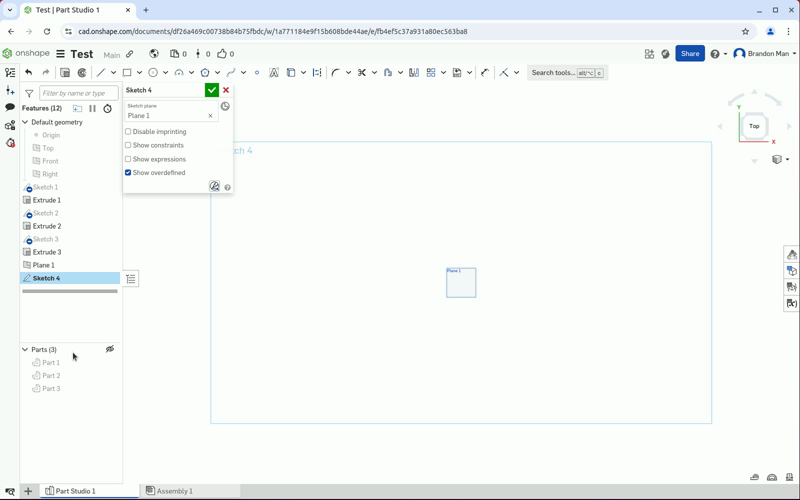
key(c)
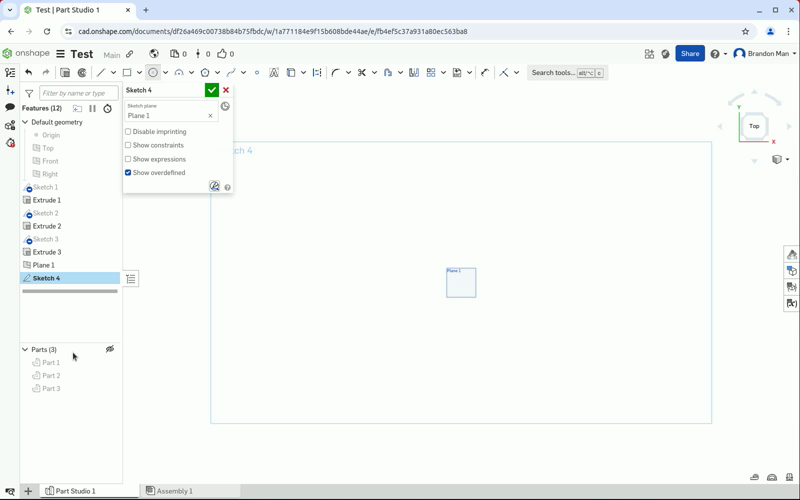
key_down(shift)
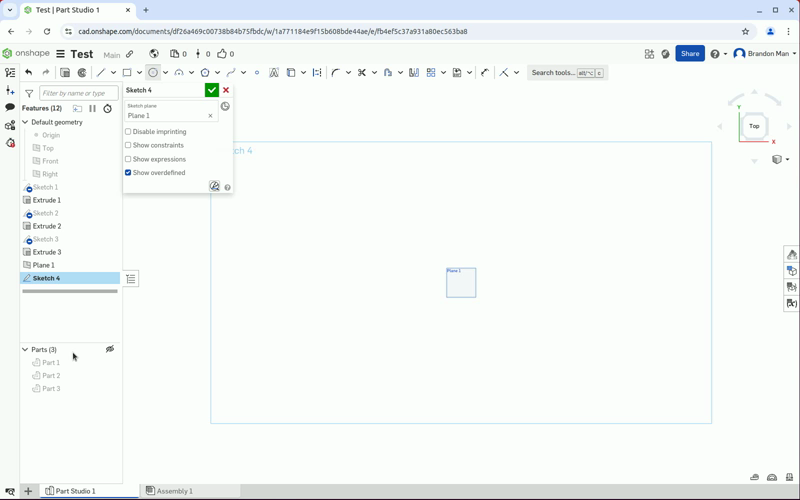
mouse_move(559, 198)
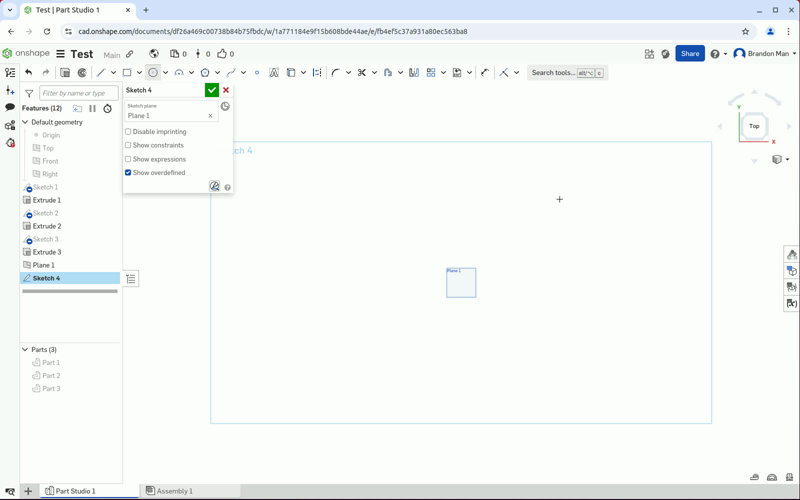
click(559, 198)
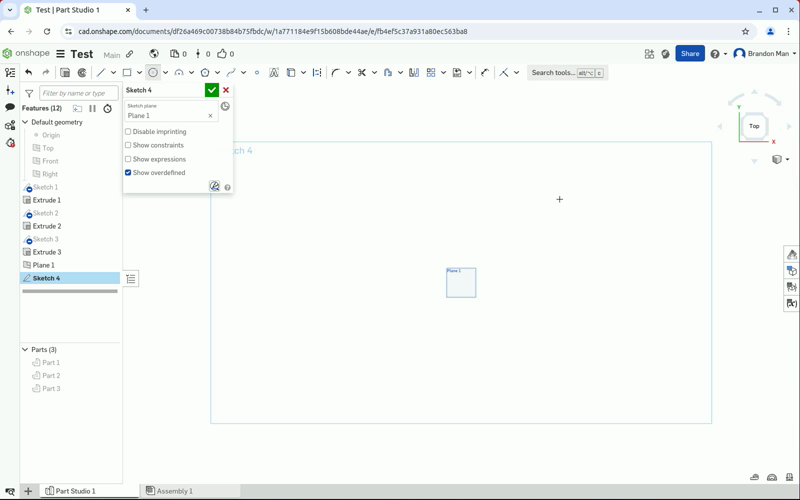
key_up(shift)
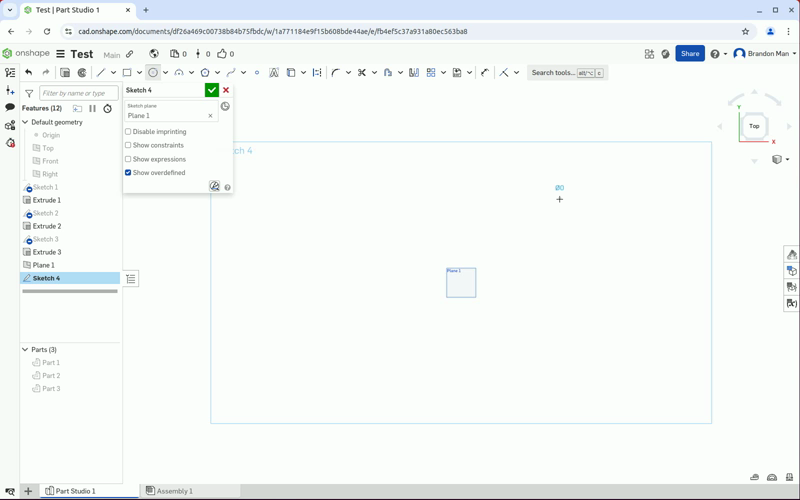
mouse_move(566, 198)
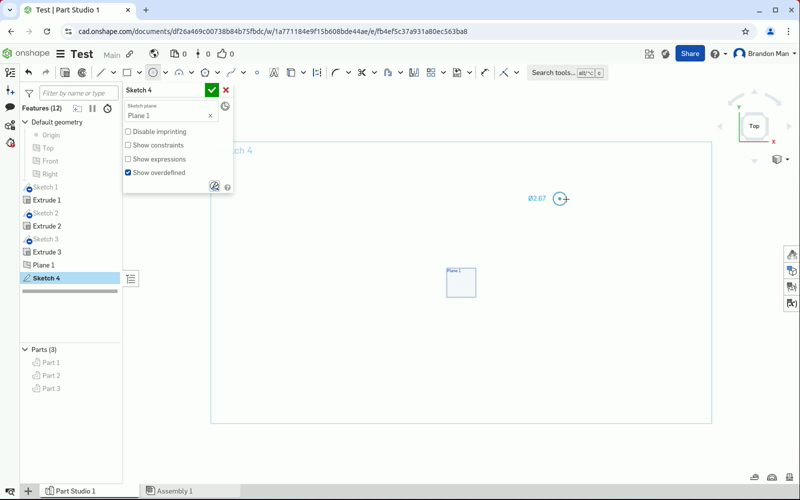
click(566, 198)
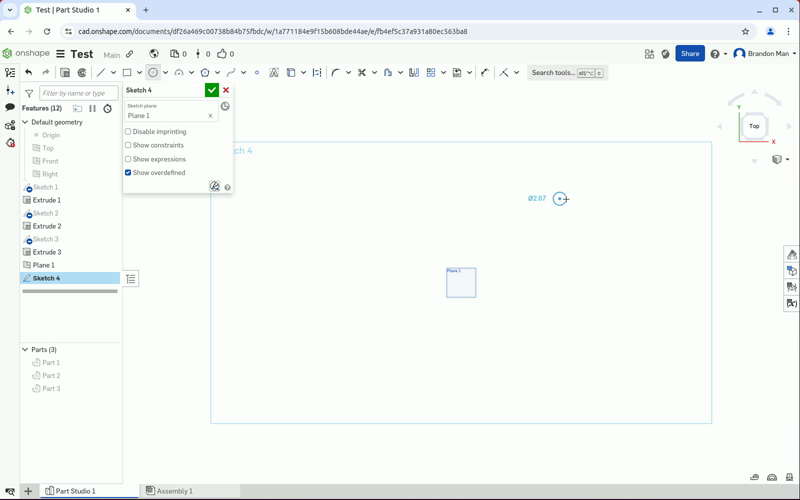
key(esc)
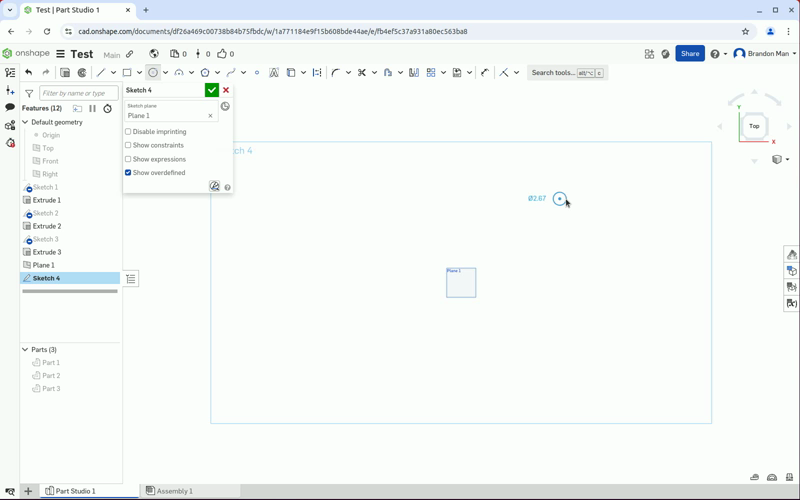
mouse_move(559, 193)
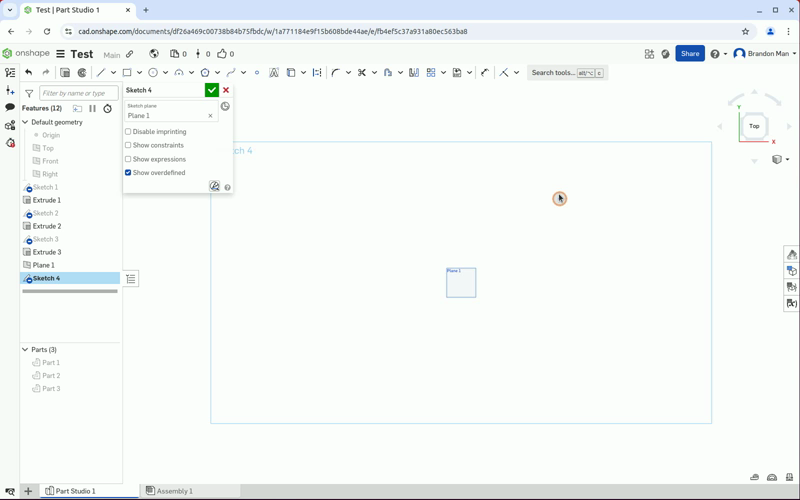
scroll(6)
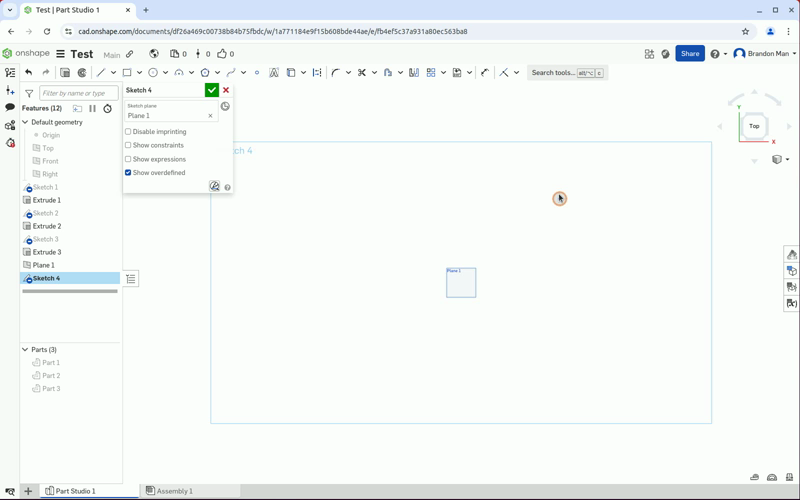
scroll(6)
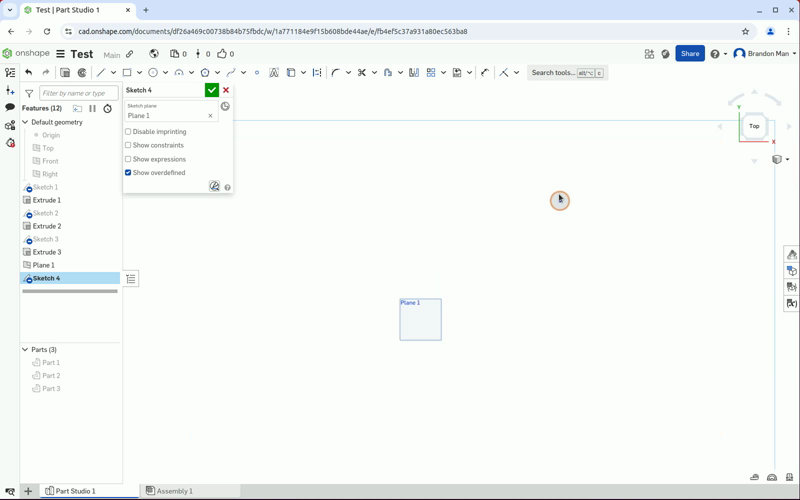
scroll(6)
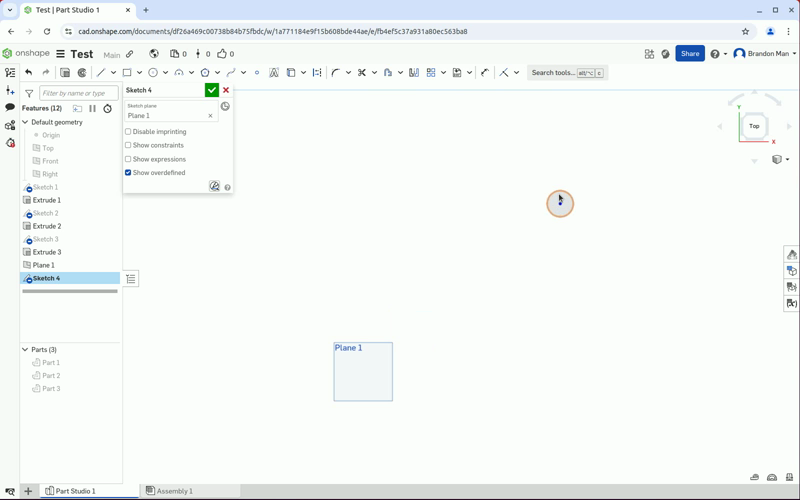
scroll(6)
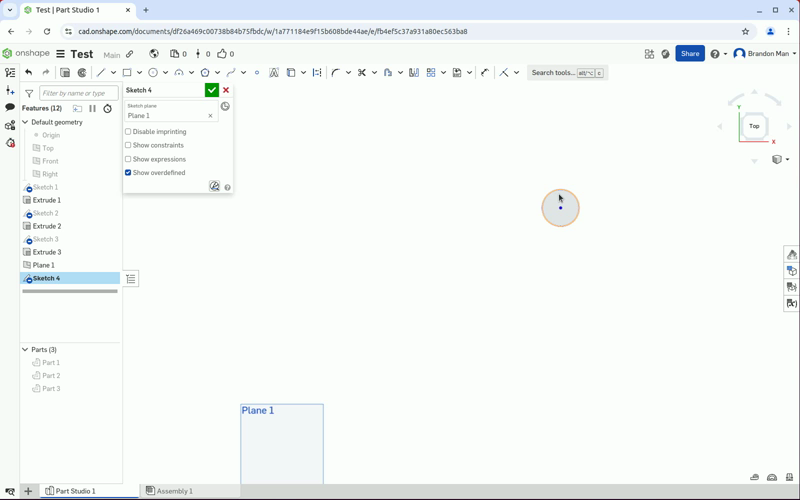
scroll(6)
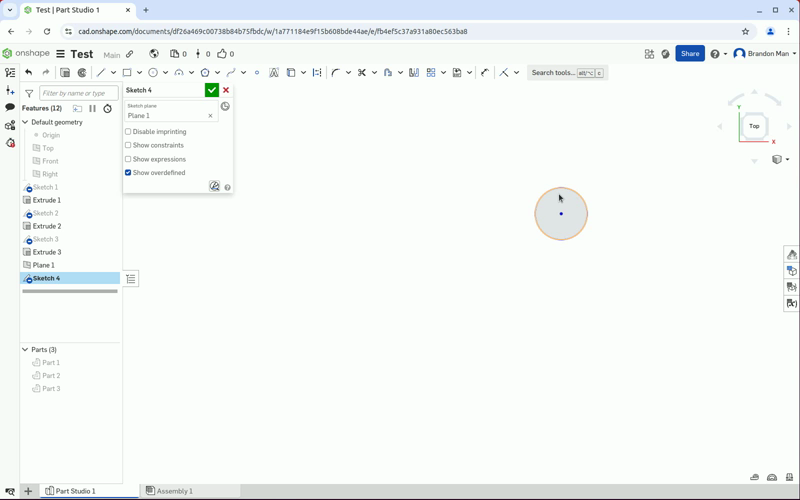
scroll(6)
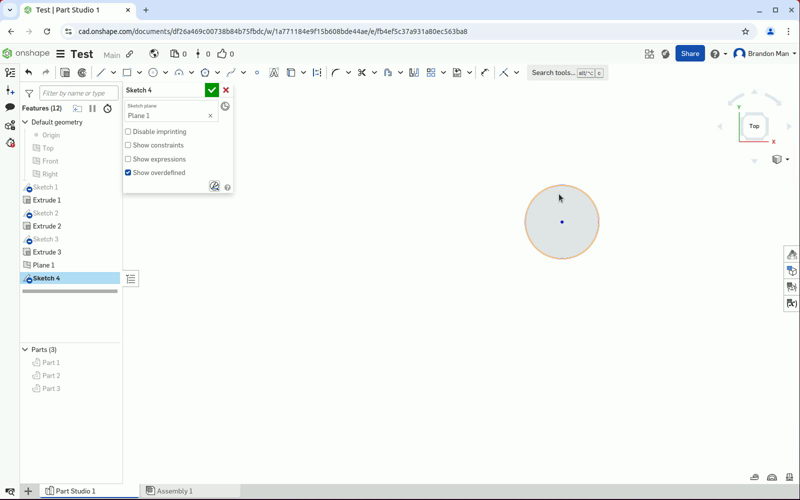
scroll(6)
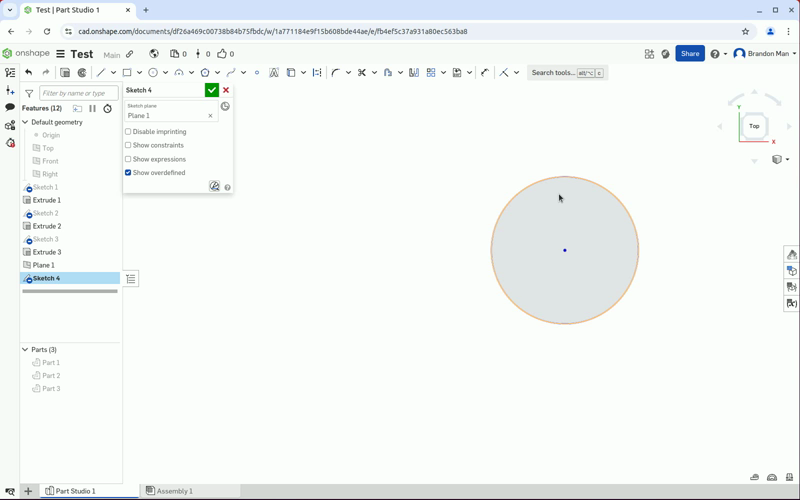
click(559, 193)
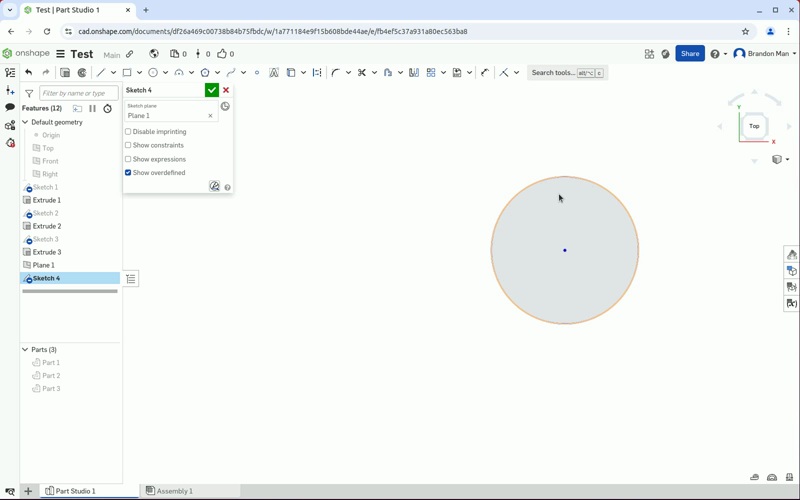
scroll(-6)
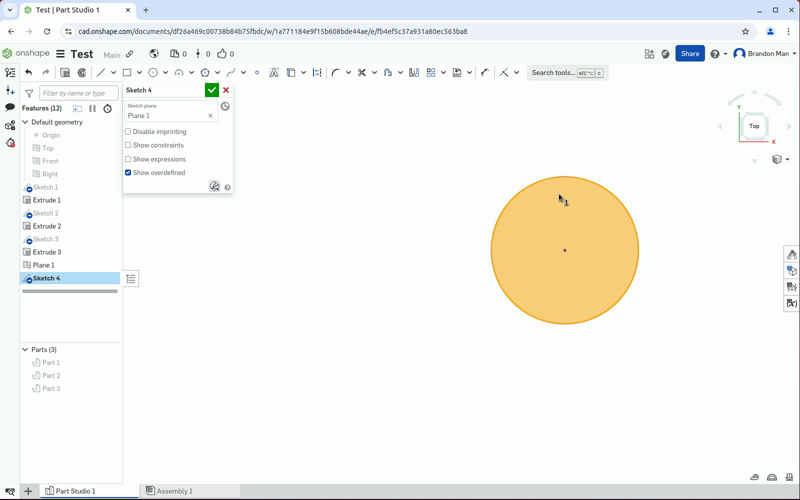
scroll(-6)
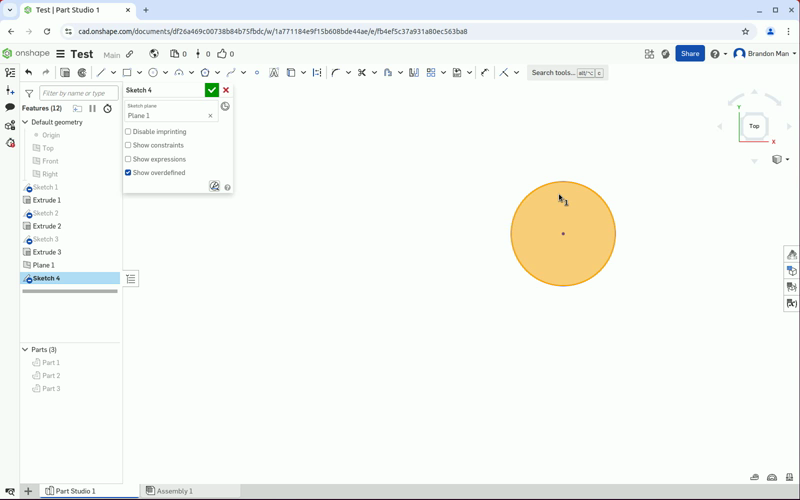
scroll(-6)
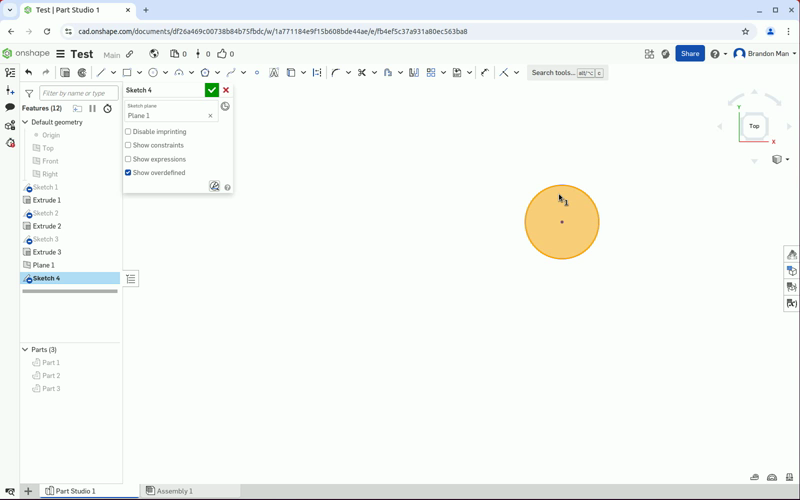
scroll(-6)
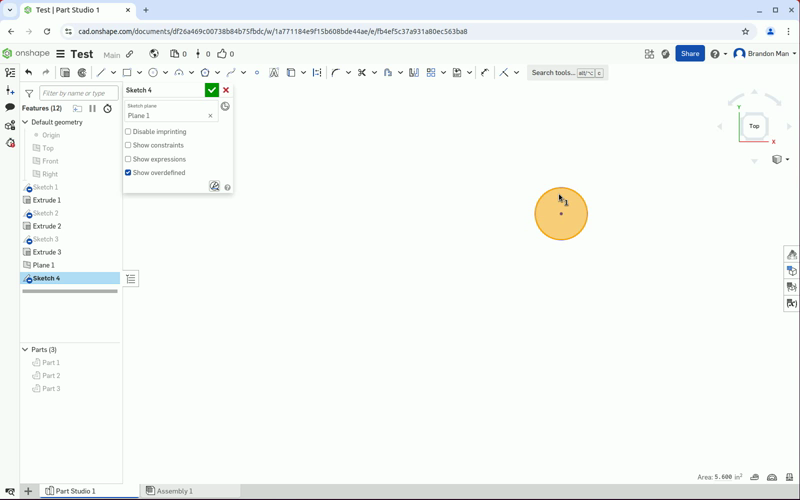
scroll(-6)
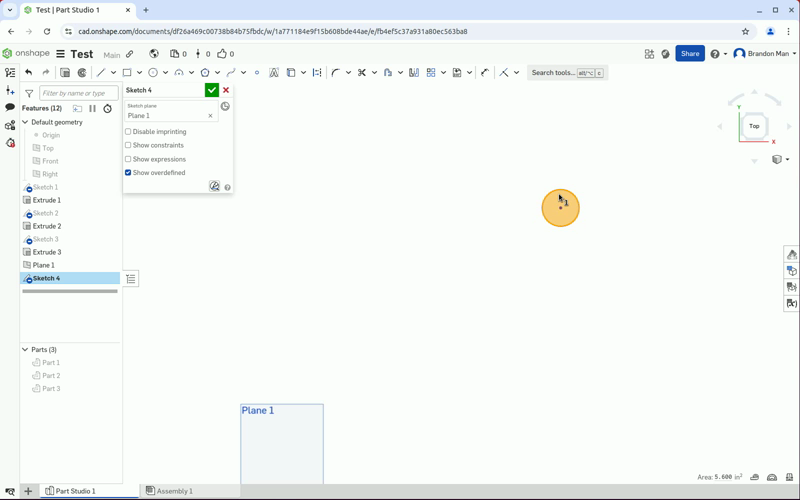
scroll(-6)
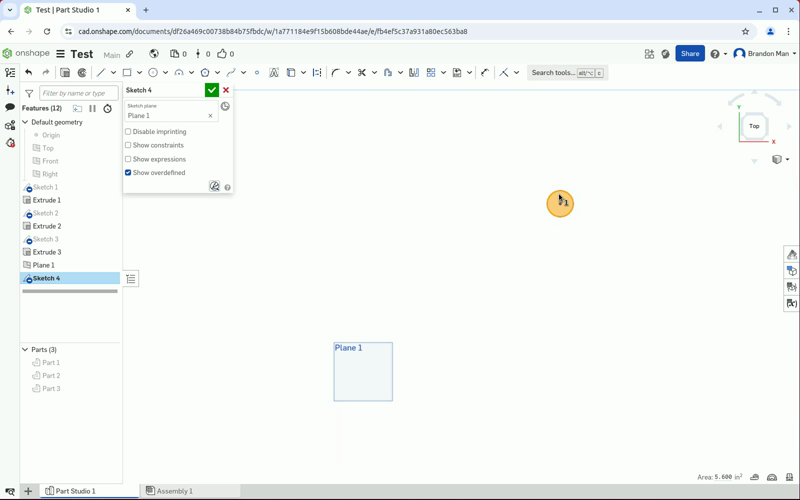
scroll(-6)
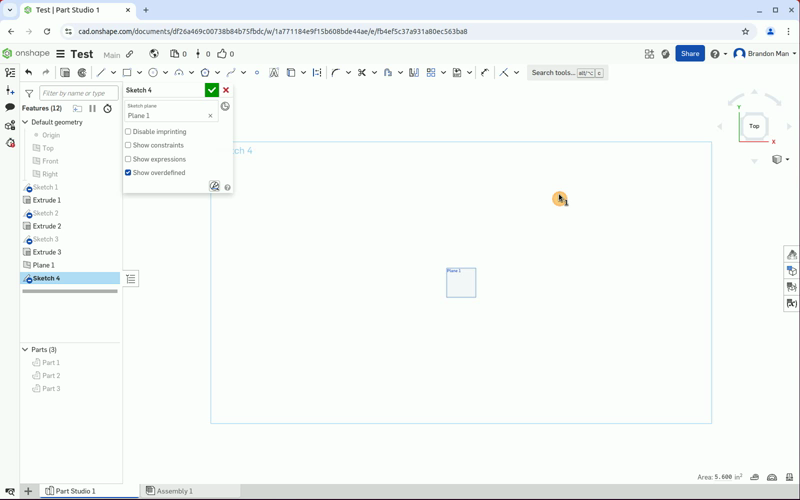
mouse_move(73, 352)
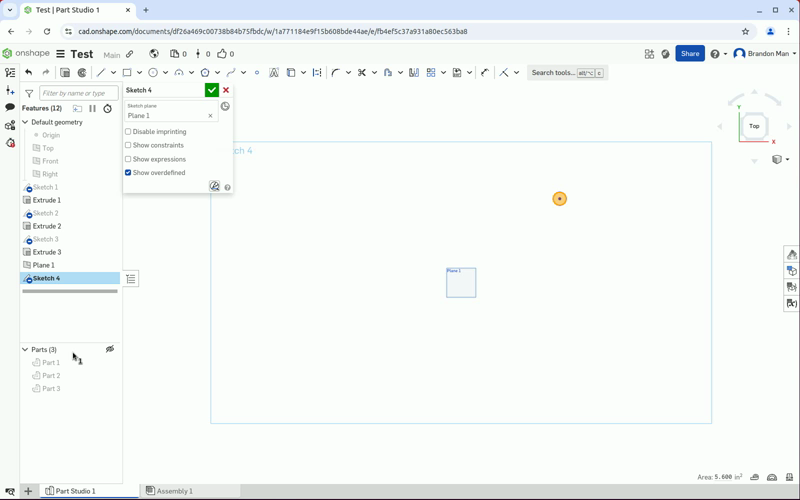
key(shift+y)
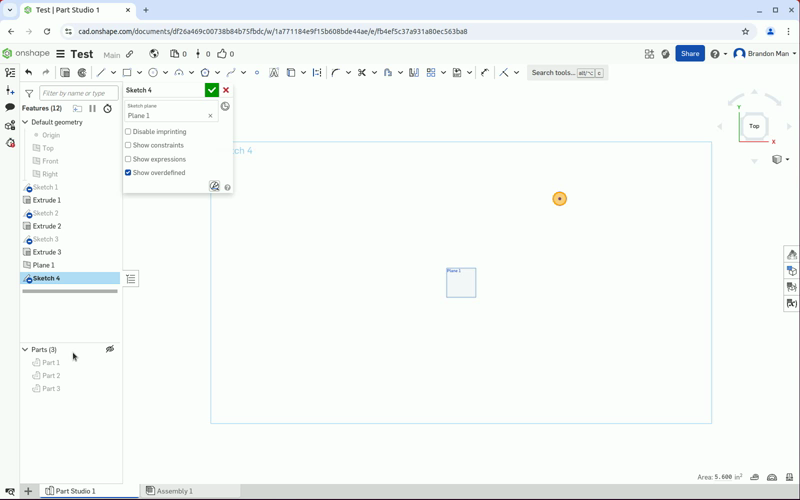
key(shift+e)
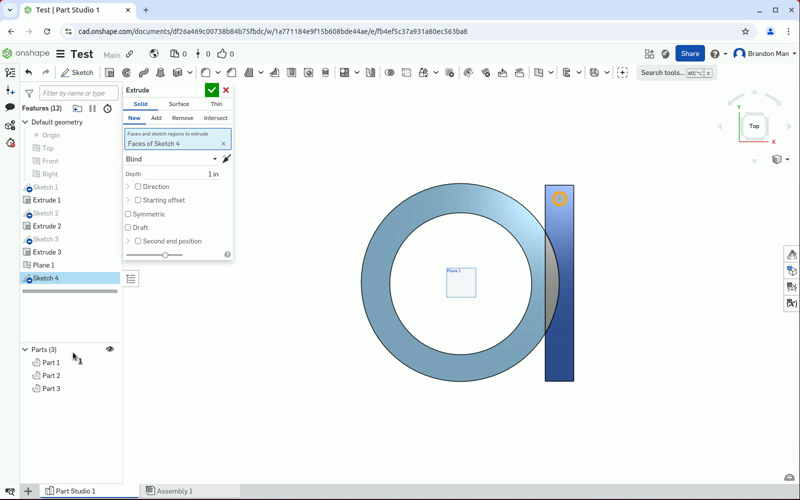
mouse_move(143, 106)
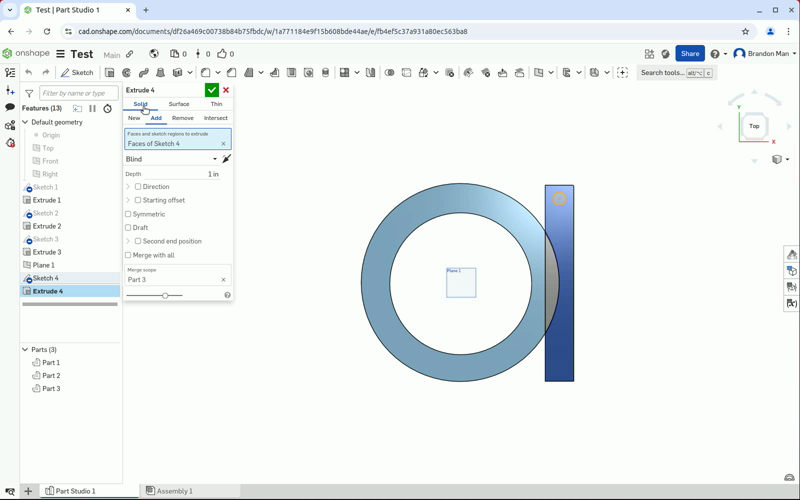
click(143, 106)
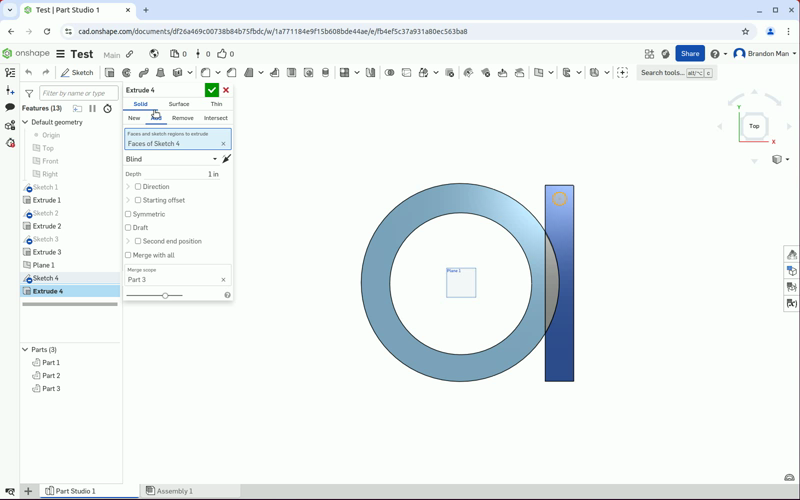
mouse_move(186, 120)
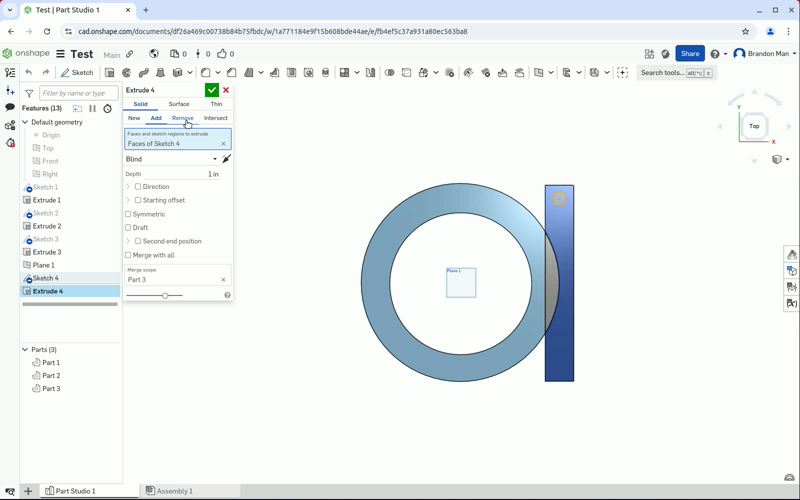
click(186, 120)
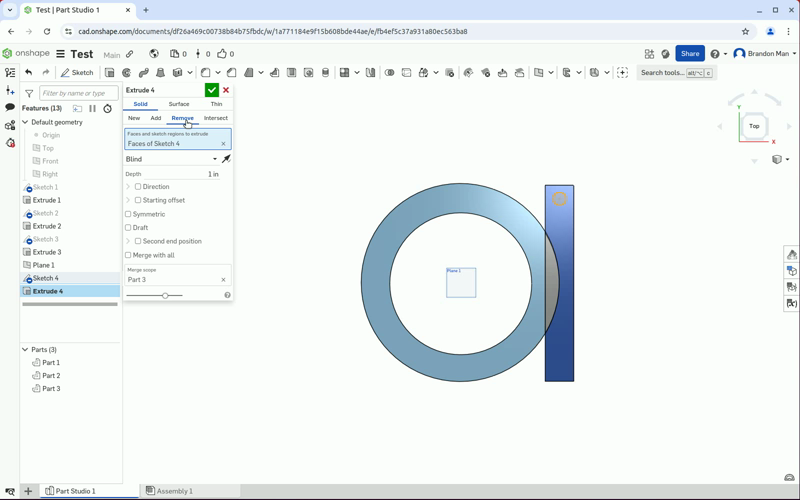
key(tab, 4)
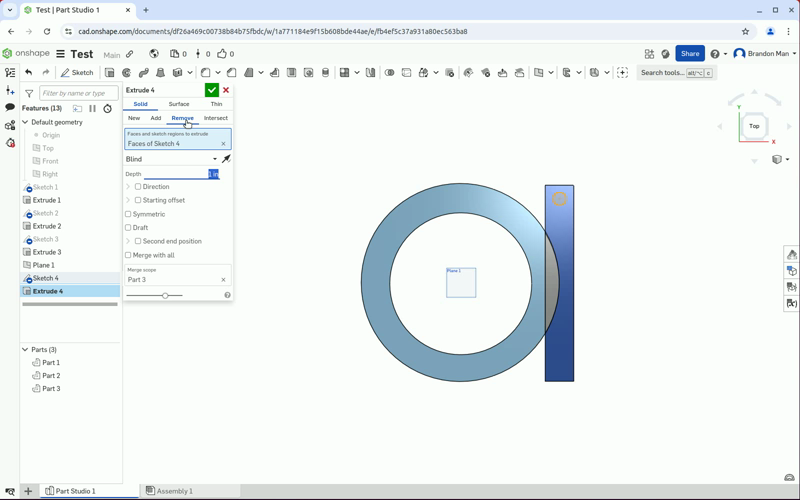
text(2.407)
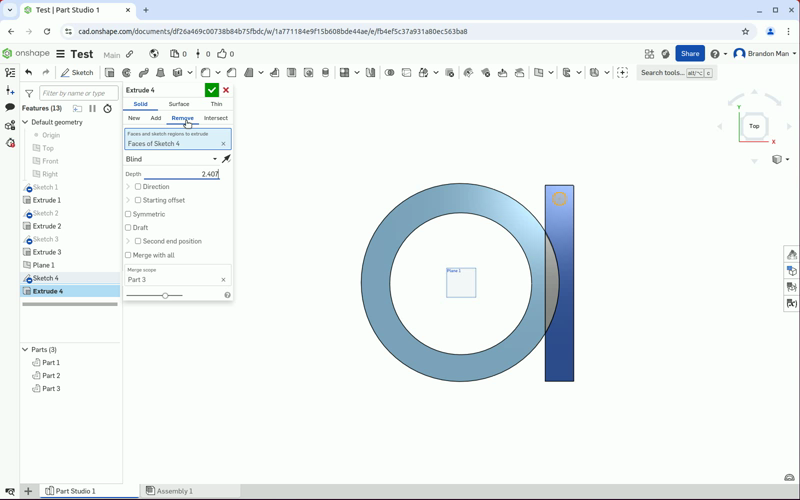
key(tab, 6)
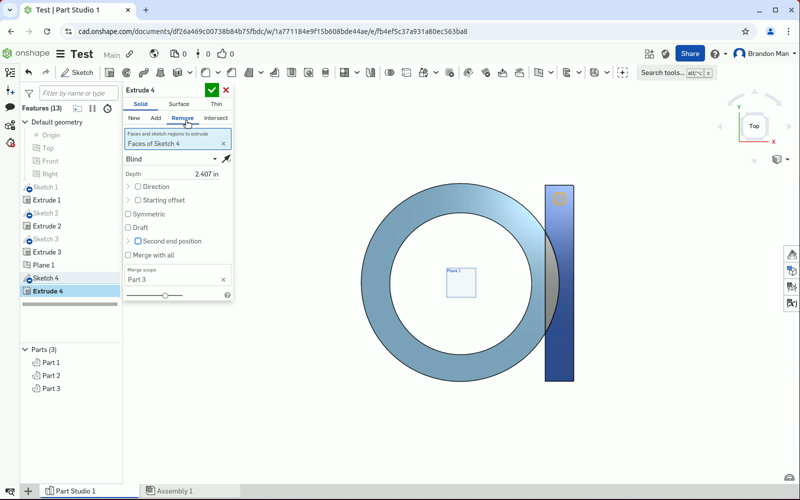
key(space)
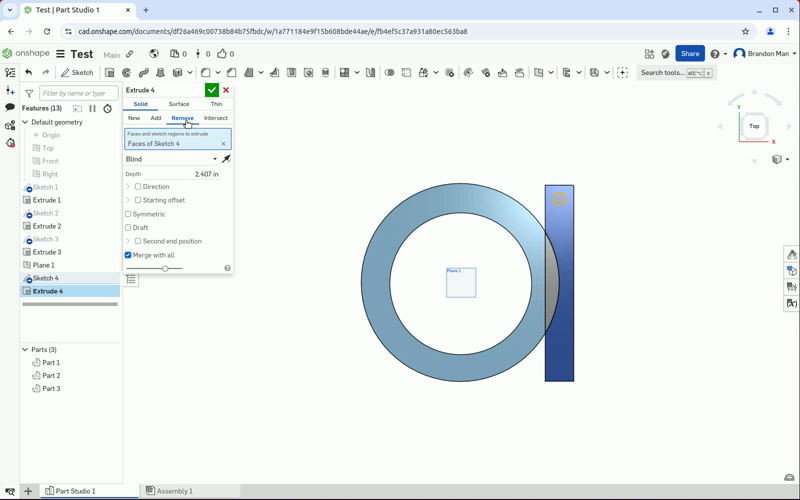
key(enter)
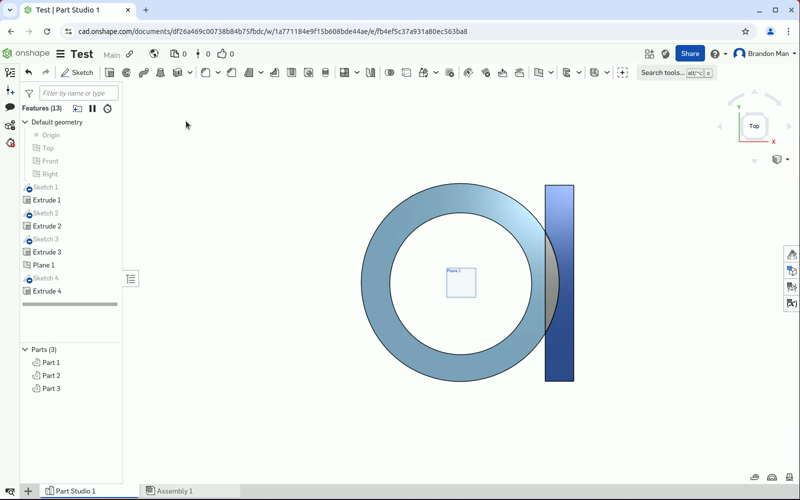
key(shift+h)
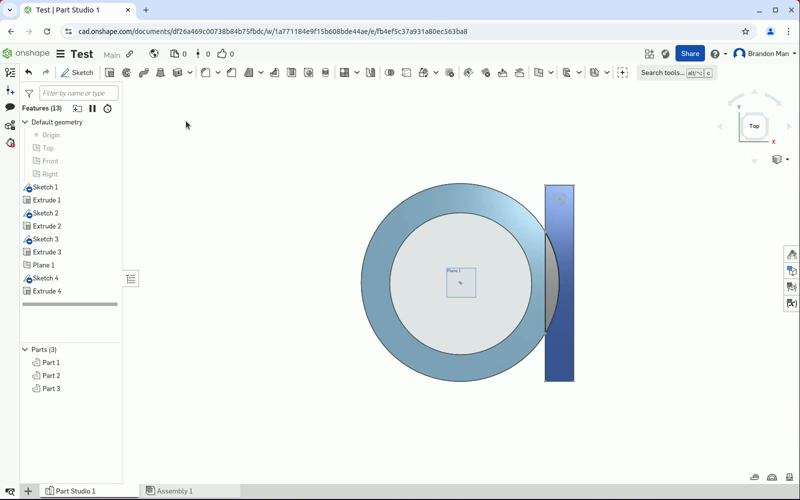
key(shift+h)
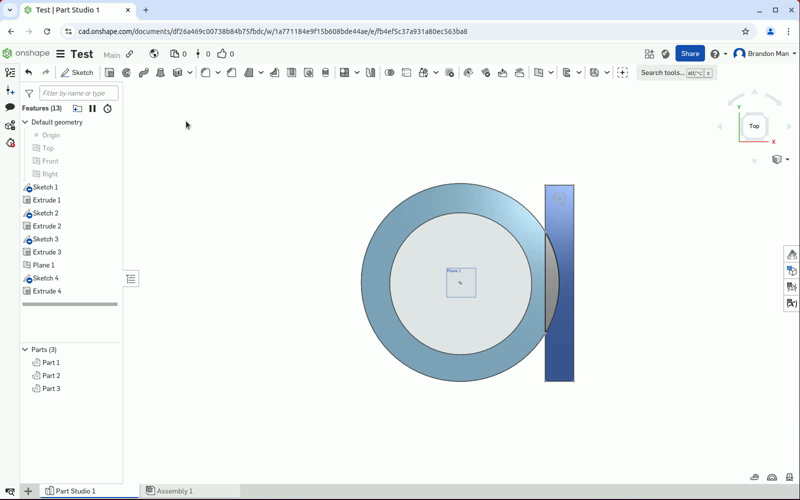
key(shift+7)
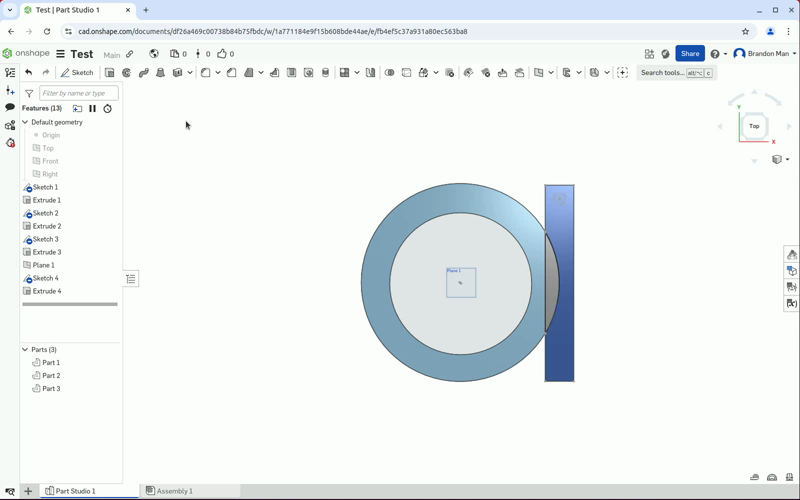
key(up, 3)
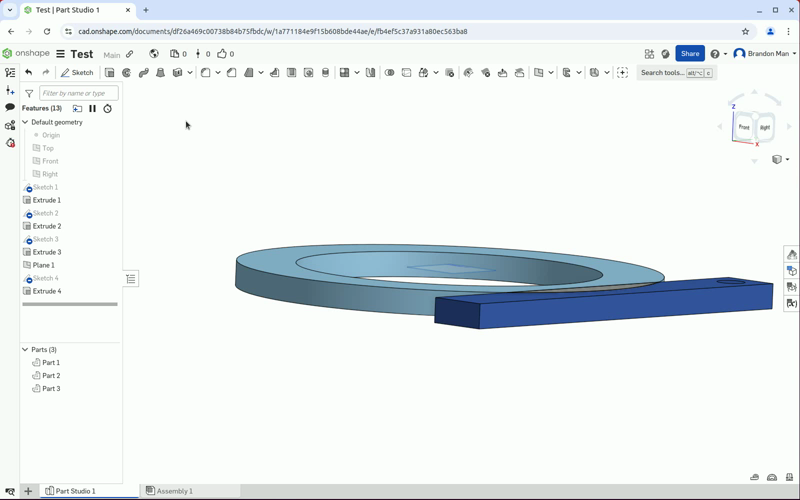
key(left, 3)
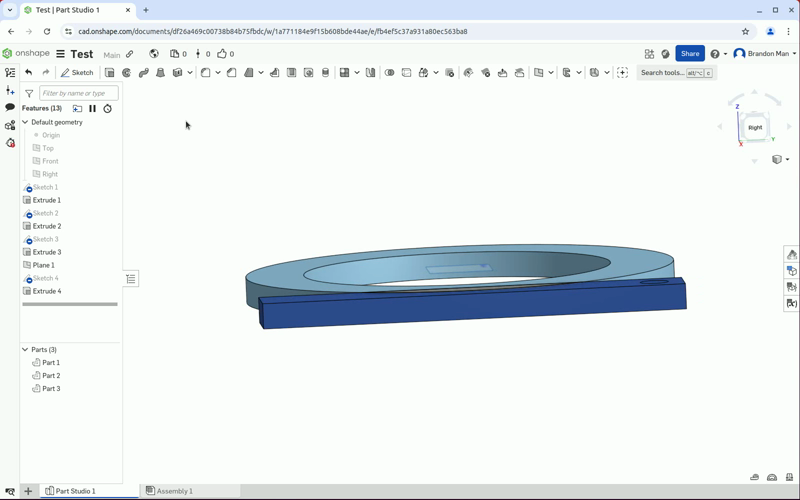
key(right, 3)
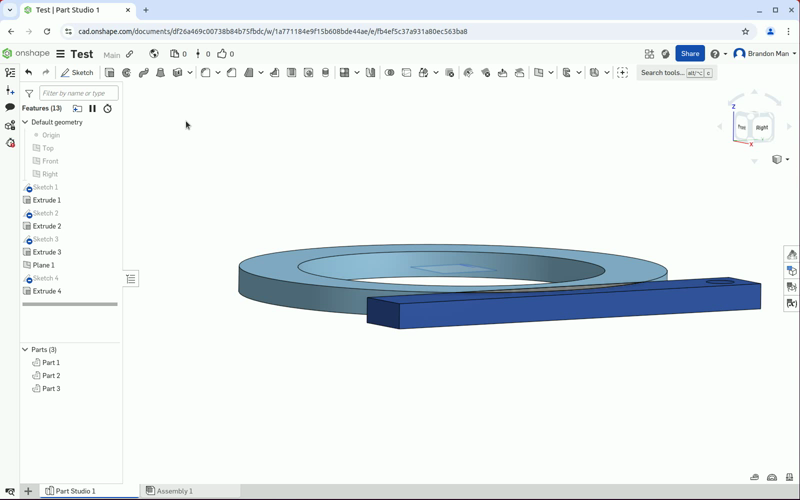
key(down, 3)
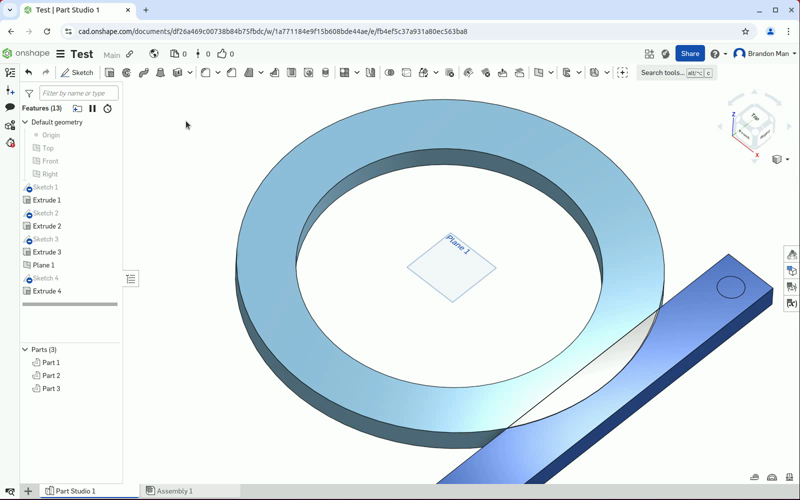
mouse_move(73, 189)
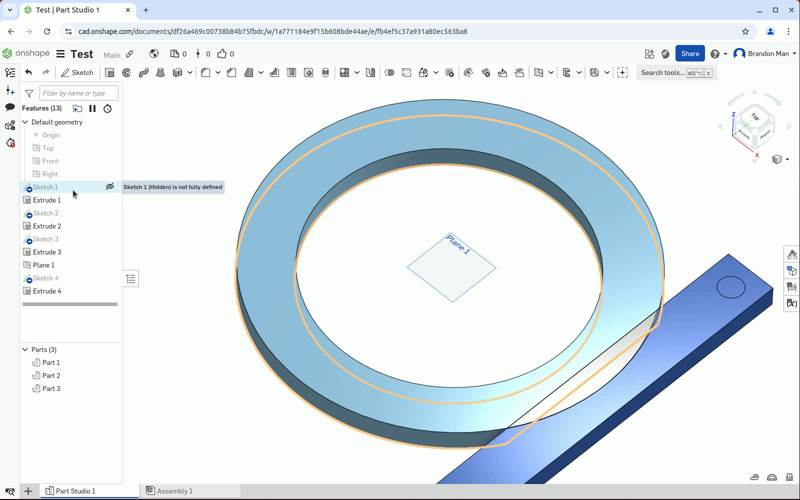
click(73, 189)